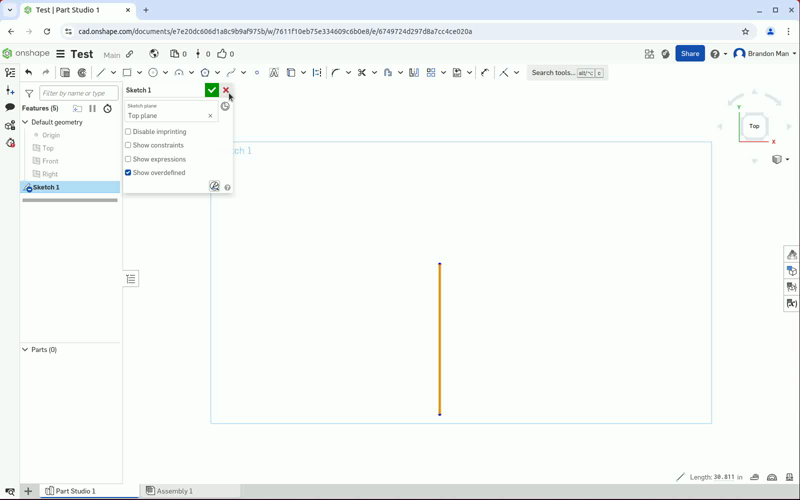
key(shift+h)
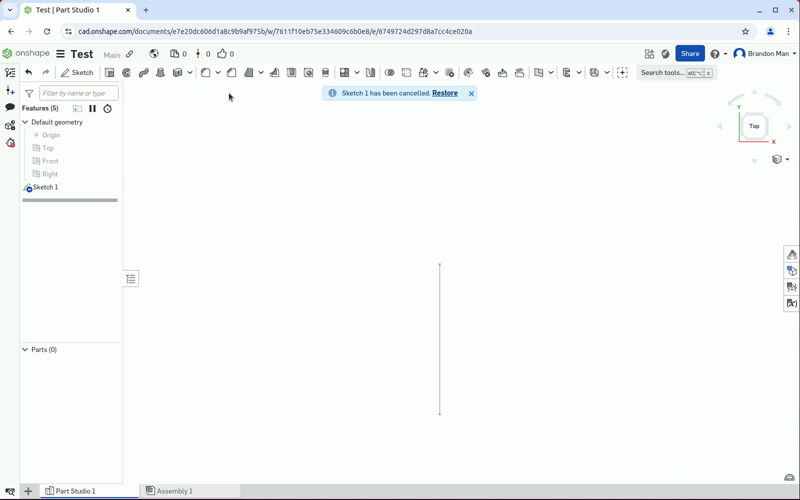
key(shift+s)
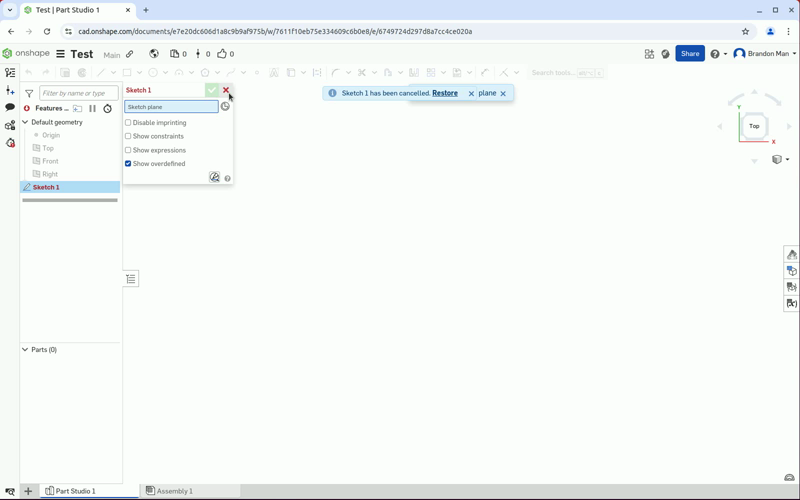
mouse_move(73, 150)
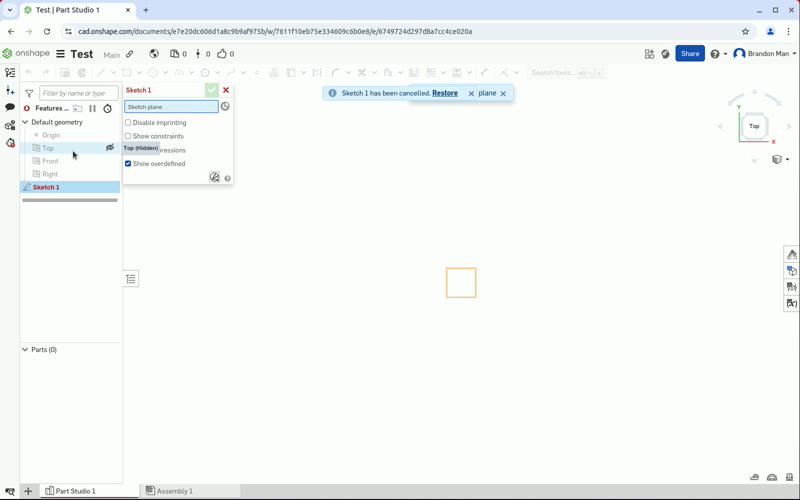
click(73, 150)
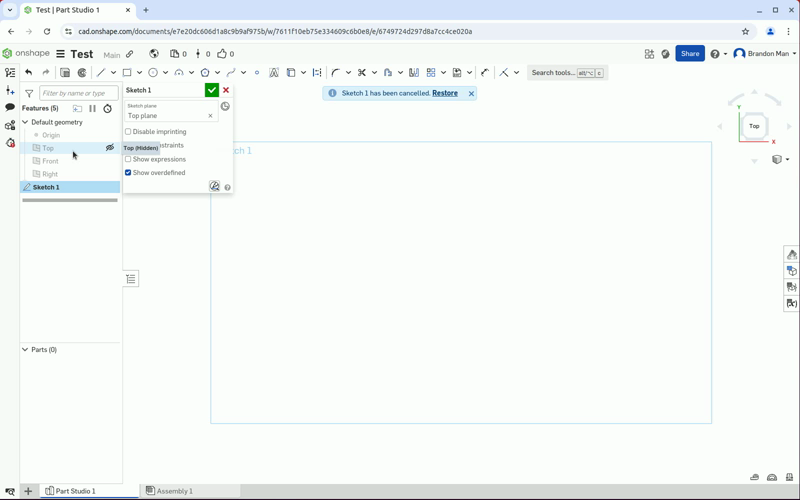
mouse_move(73, 352)
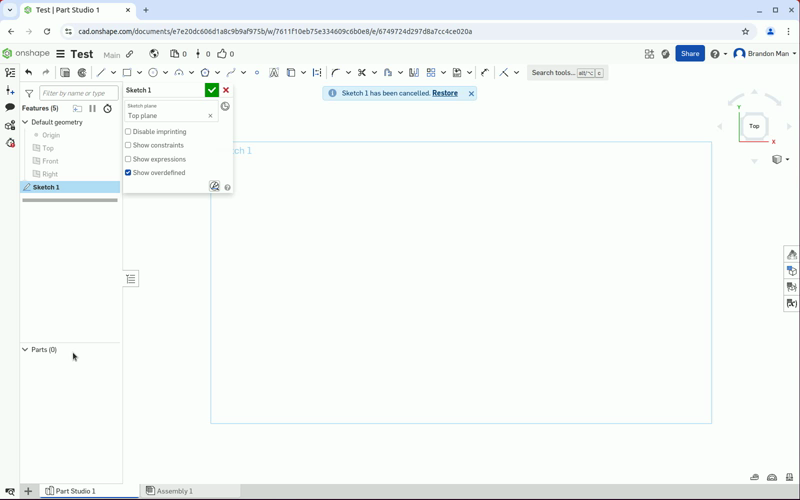
key(y)
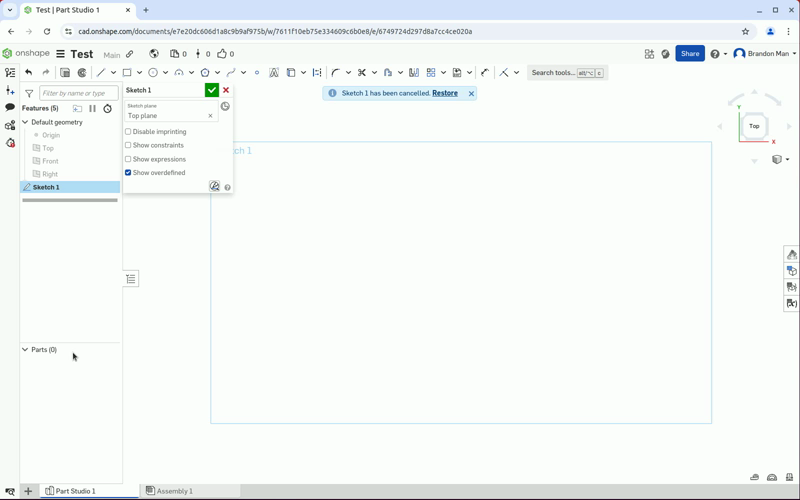
key(l)
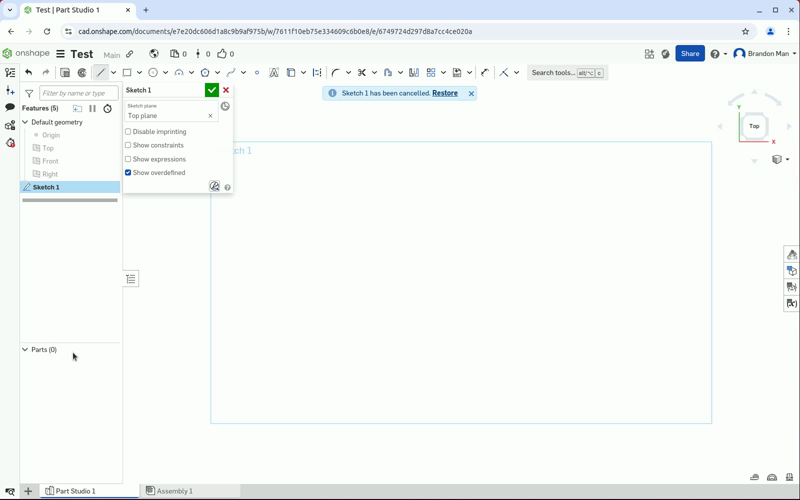
key_down(shift)
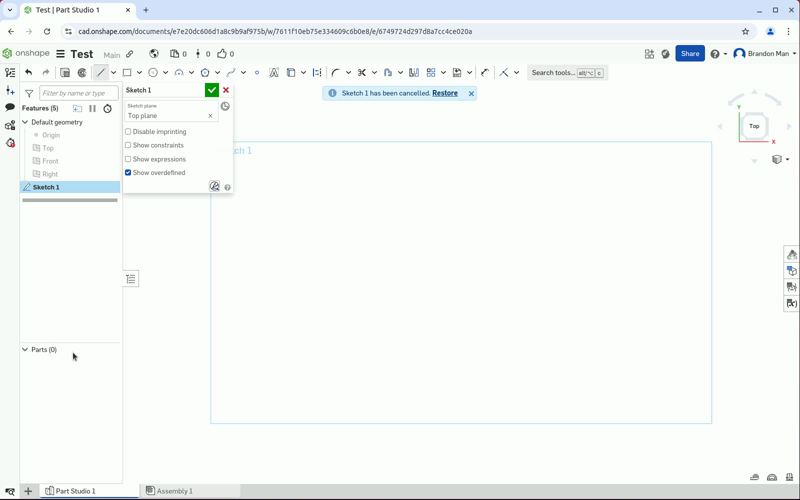
mouse_move(348, 330)
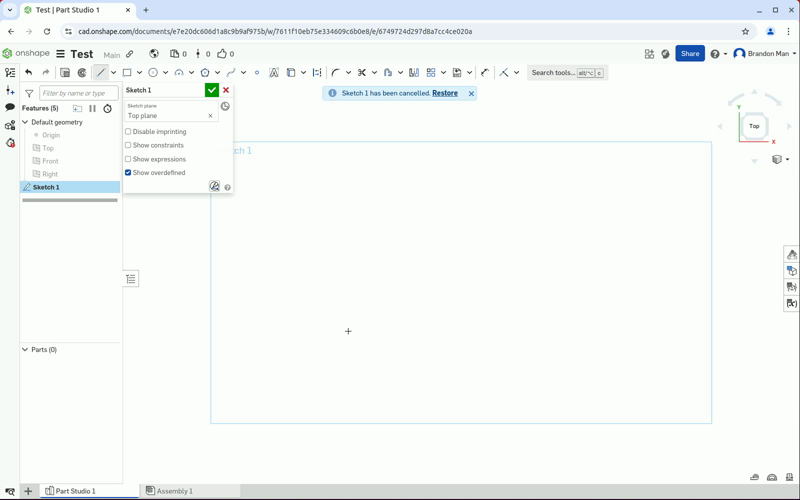
click(348, 330)
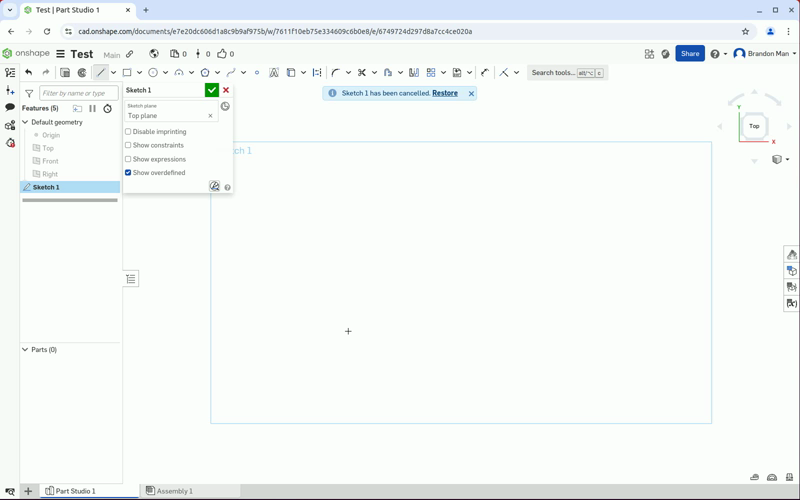
key_up(shift)
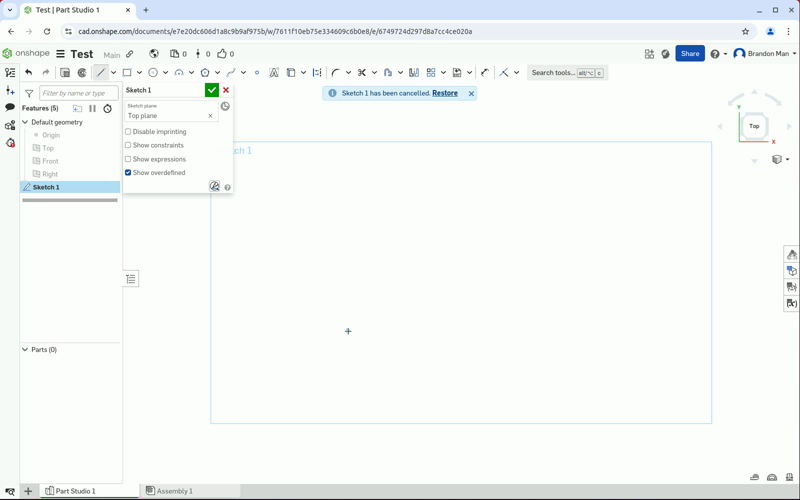
key_down(shift)
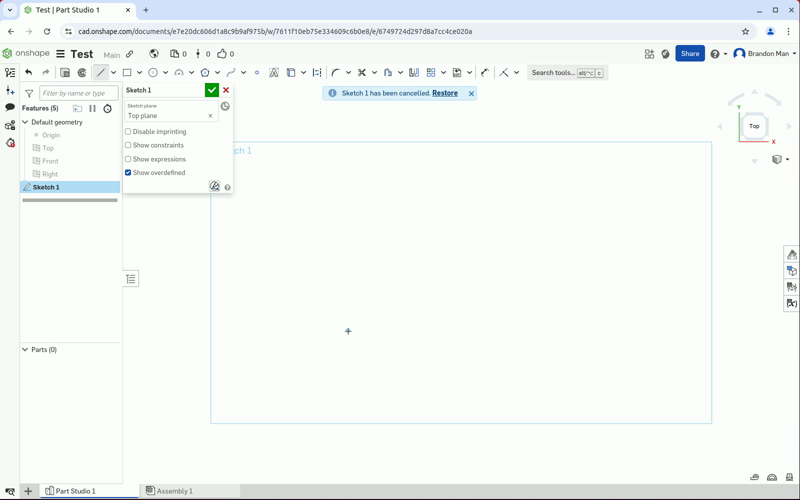
mouse_move(572, 330)
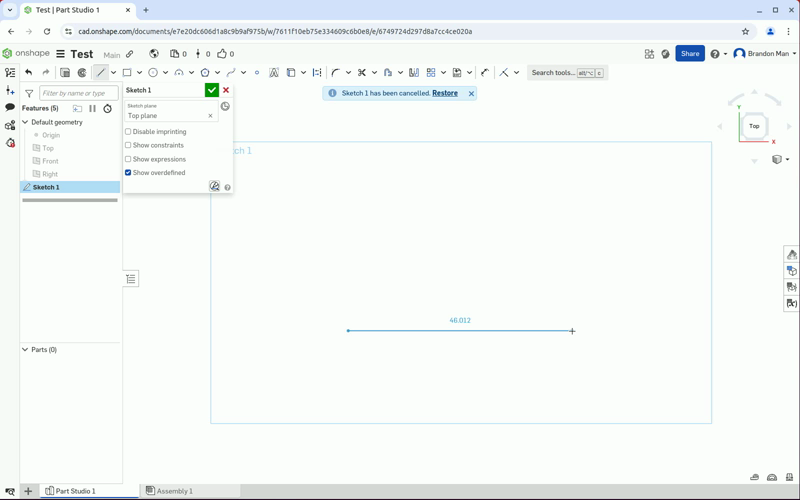
click(572, 330)
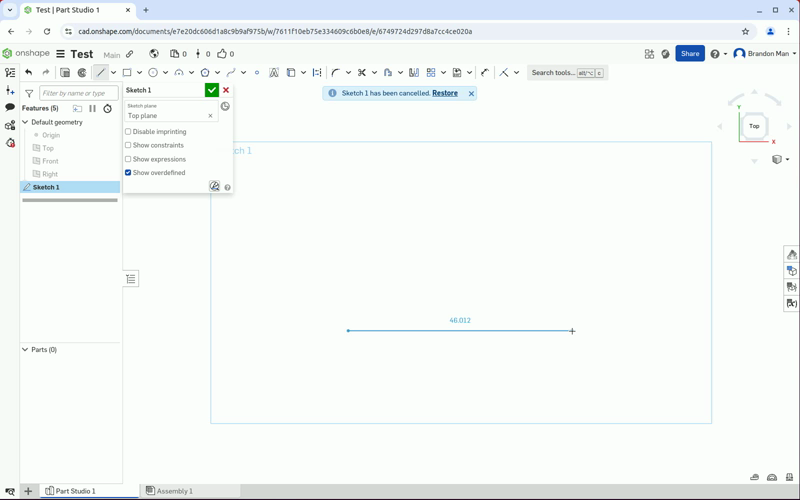
key_up(shift)
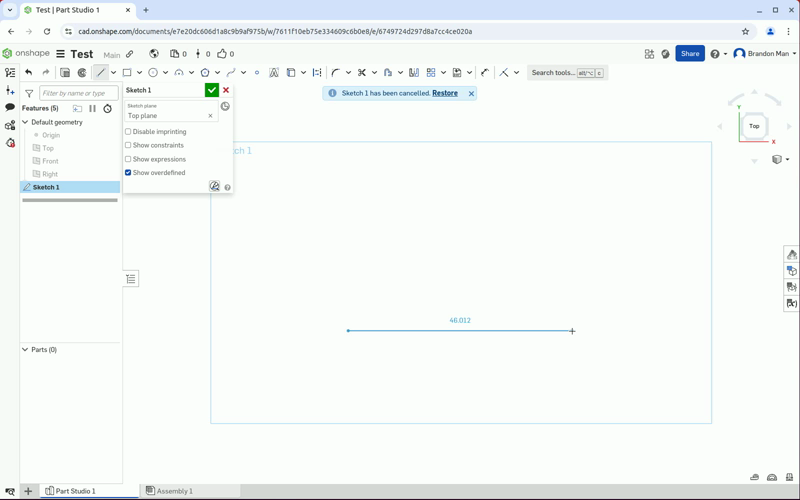
key_down(shift)
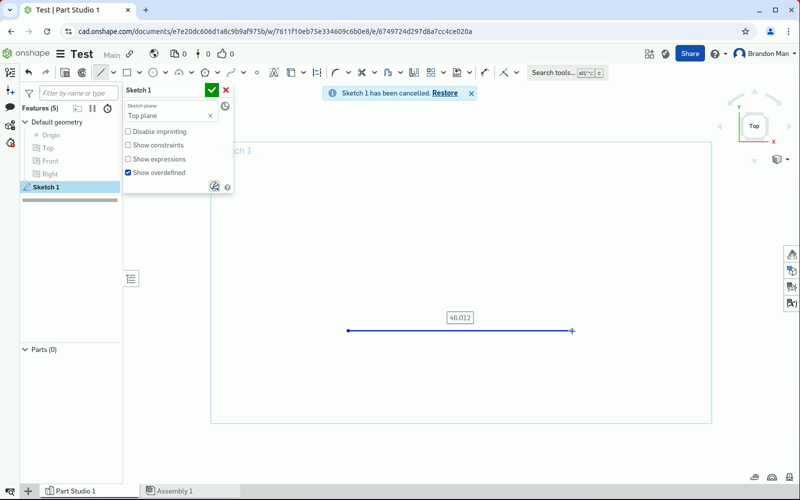
mouse_move(572, 234)
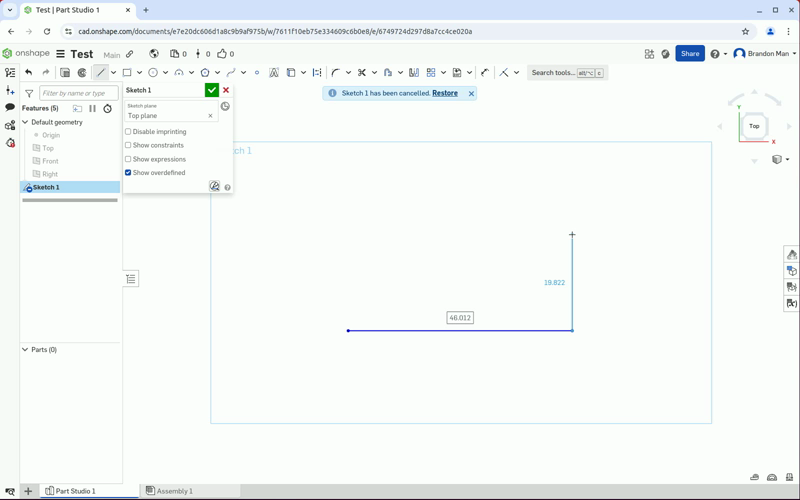
click(572, 234)
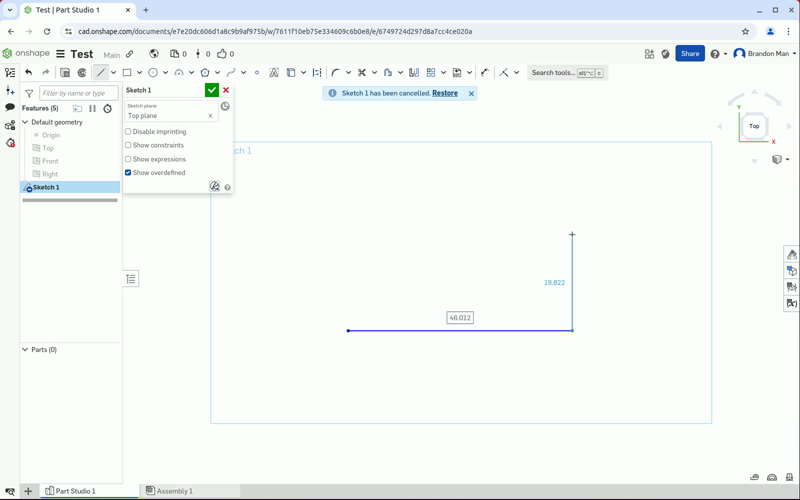
key_up(shift)
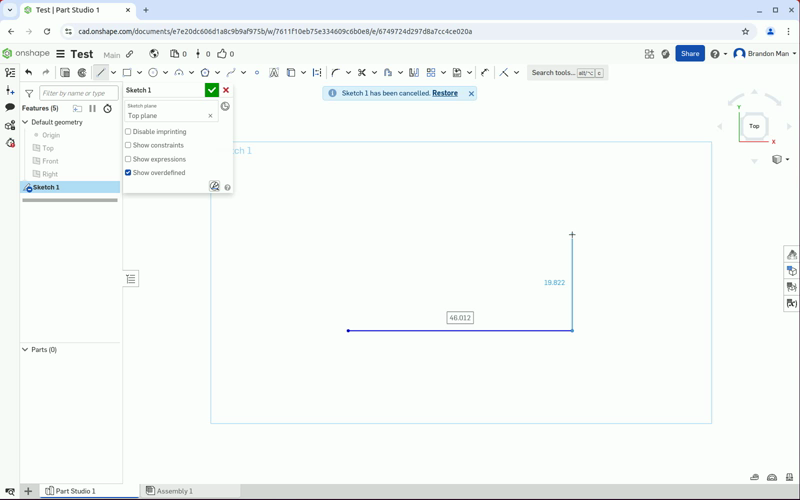
key_down(shift)
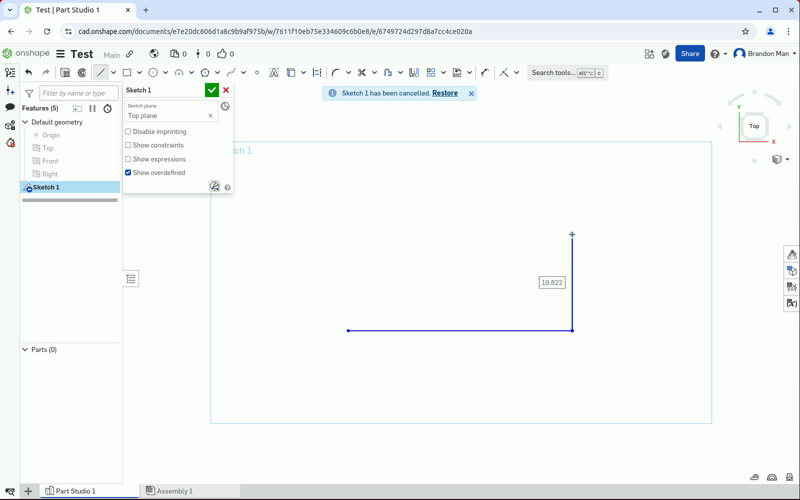
mouse_move(348, 234)
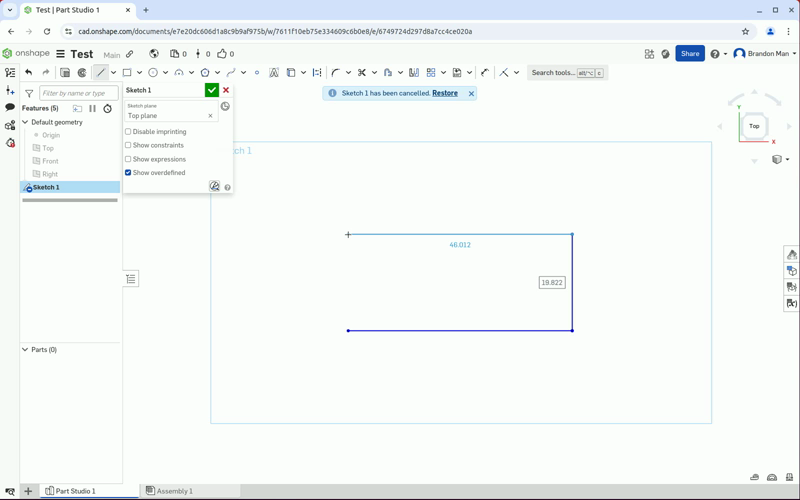
click(348, 234)
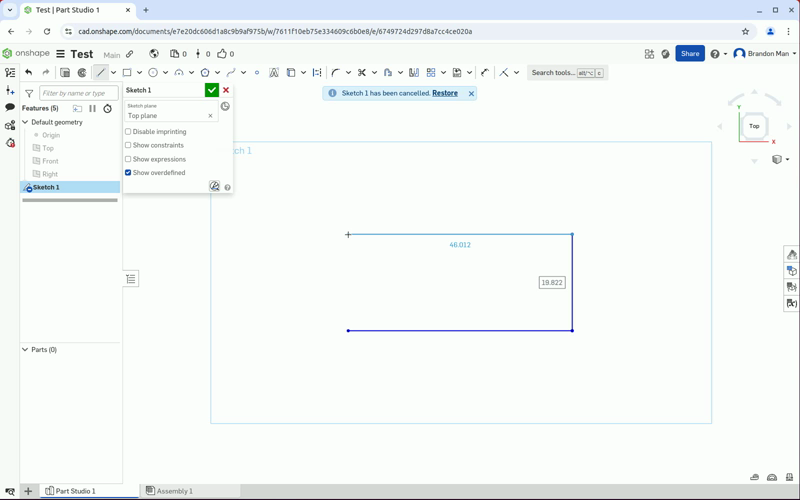
key_up(shift)
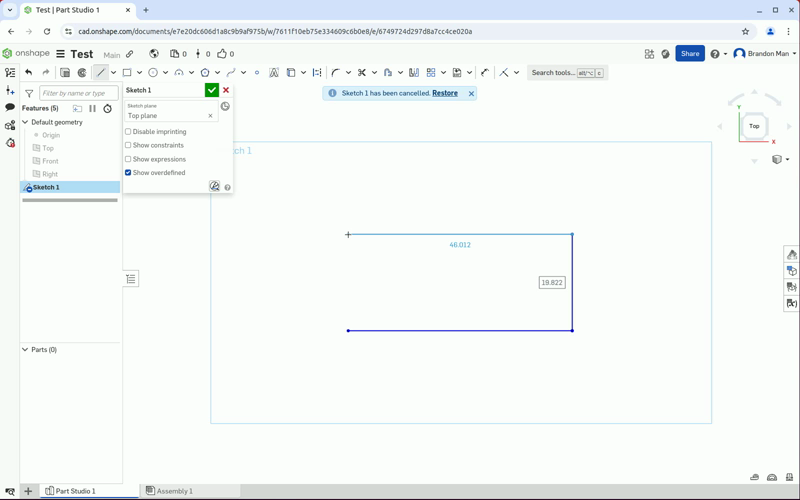
key_down(shift)
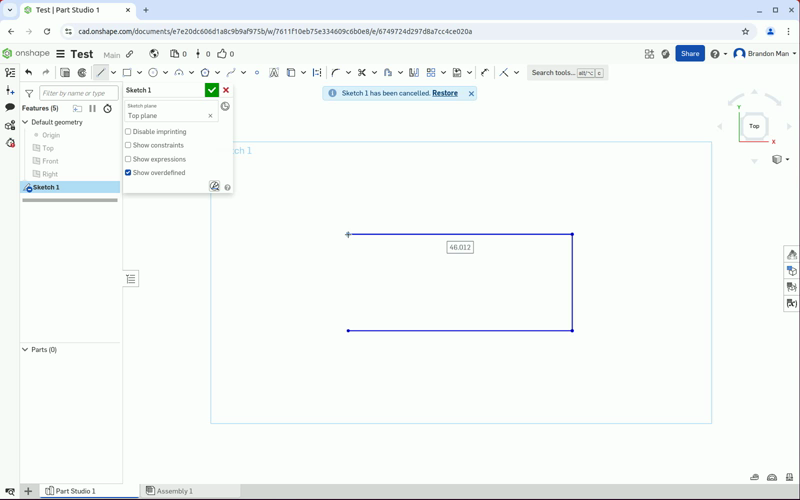
mouse_move(348, 330)
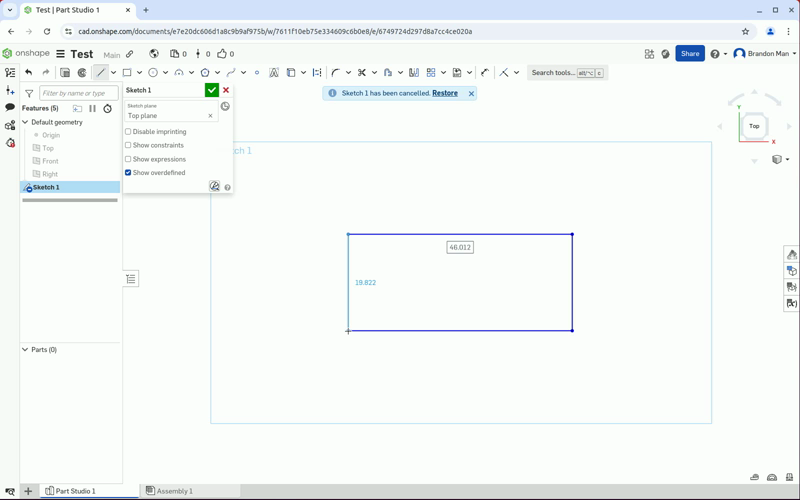
key_up(shift)
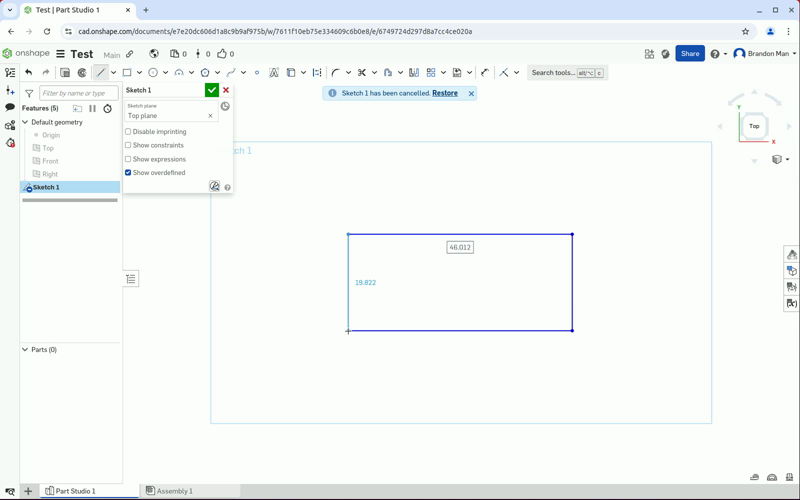
click(348, 330)
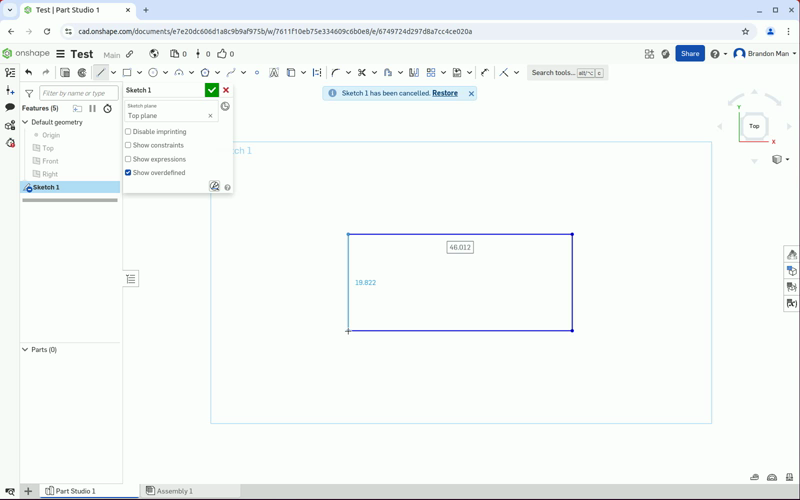
key(esc)
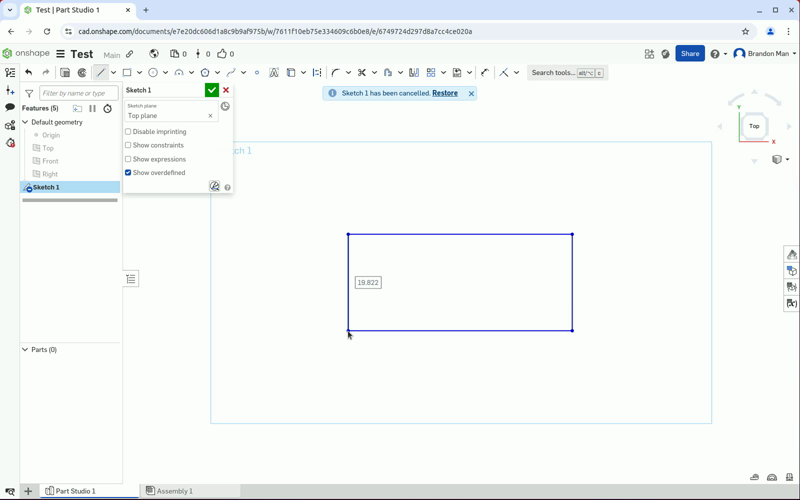
mouse_move(443, 258)
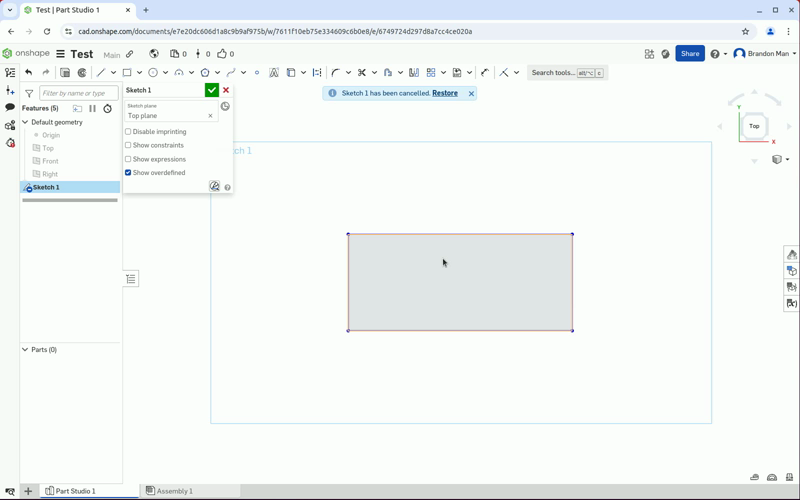
click(443, 258)
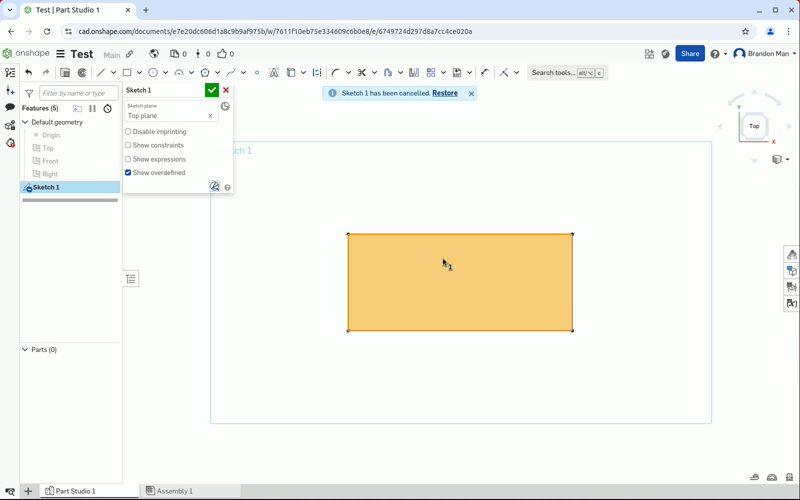
mouse_move(73, 352)
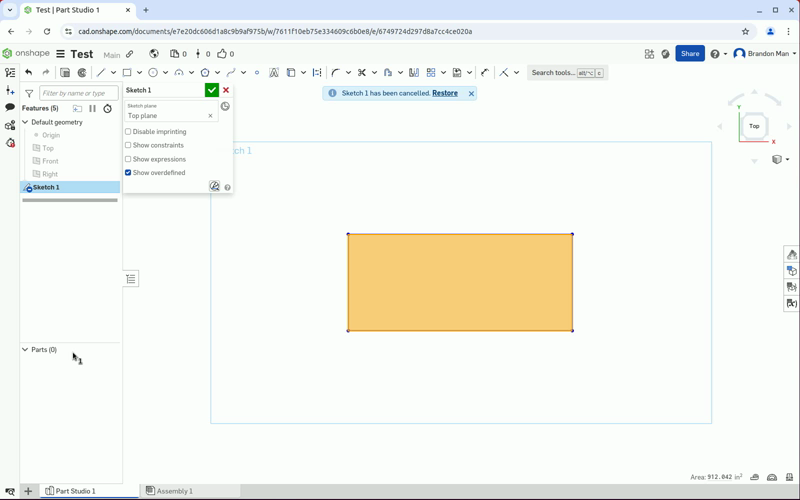
key(shift+y)
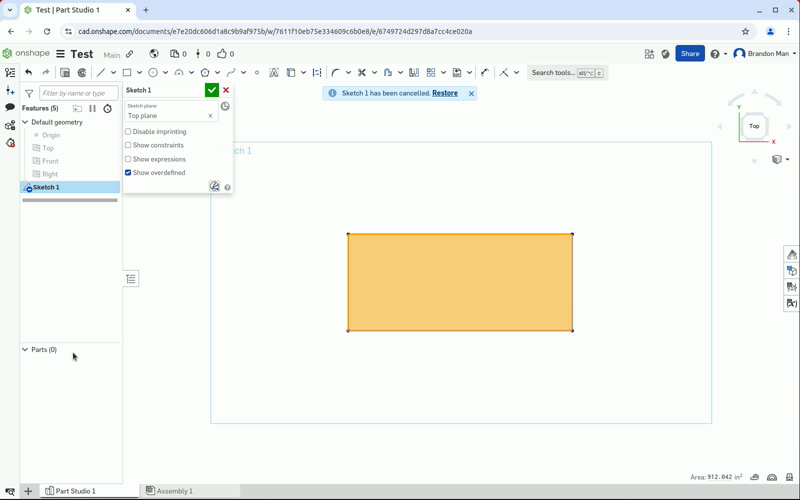
key(shift+e)
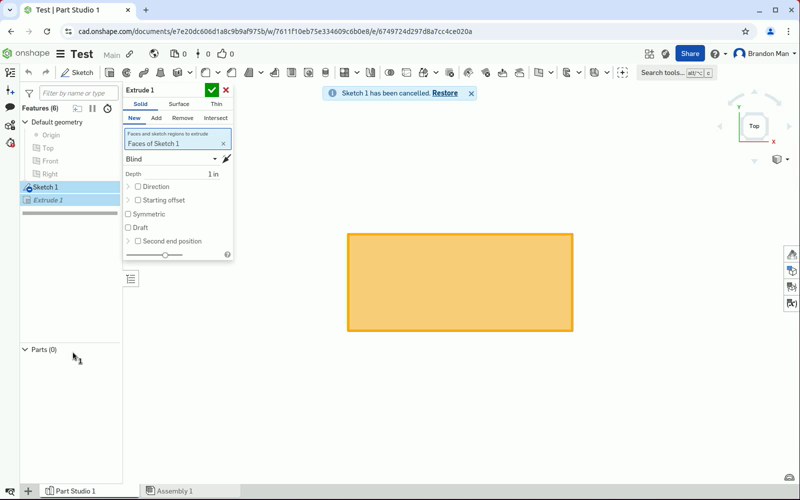
mouse_move(143, 106)
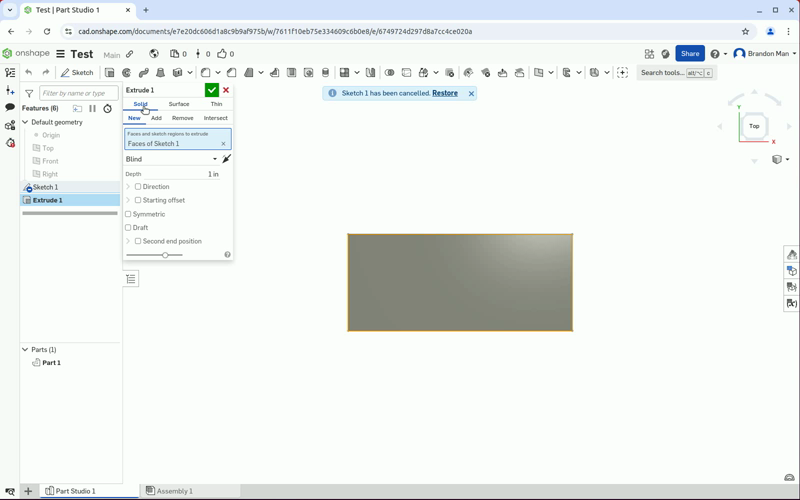
click(143, 106)
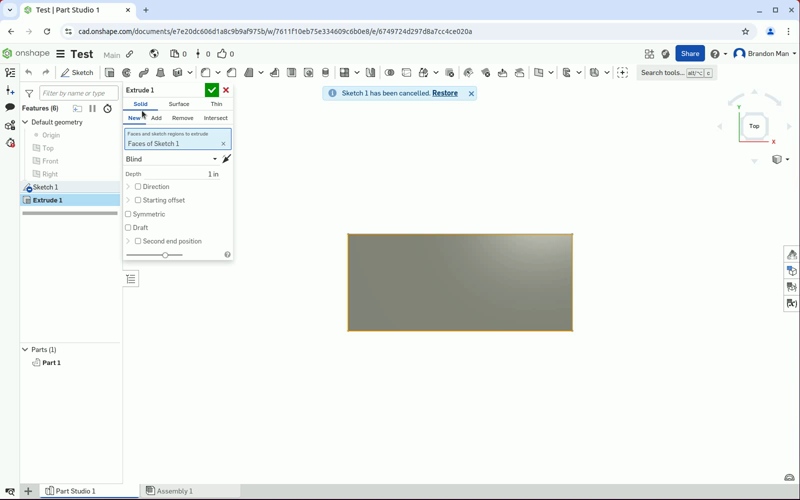
mouse_move(137, 120)
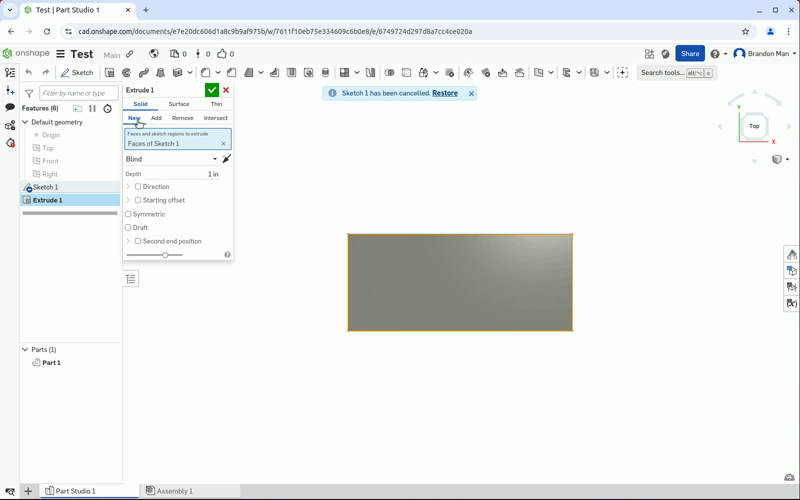
click(137, 120)
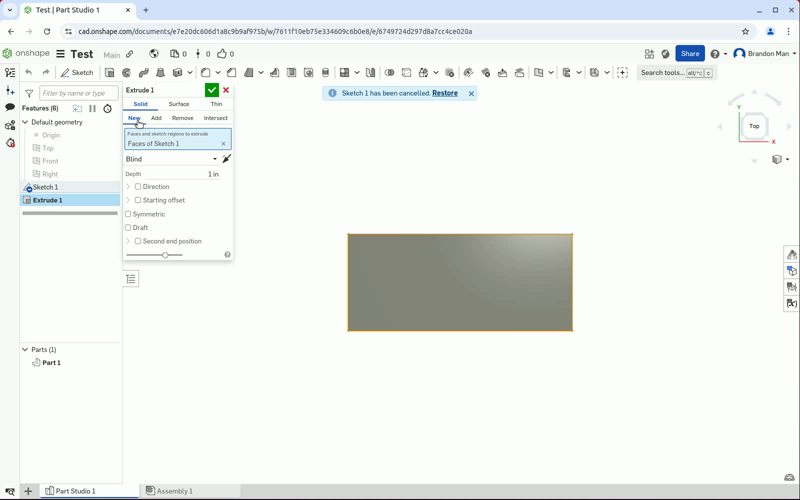
key(tab, 4)
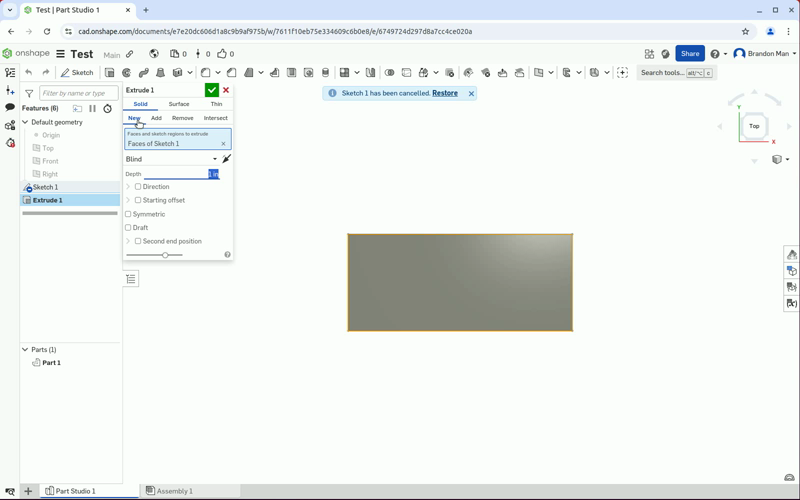
text(19.738)
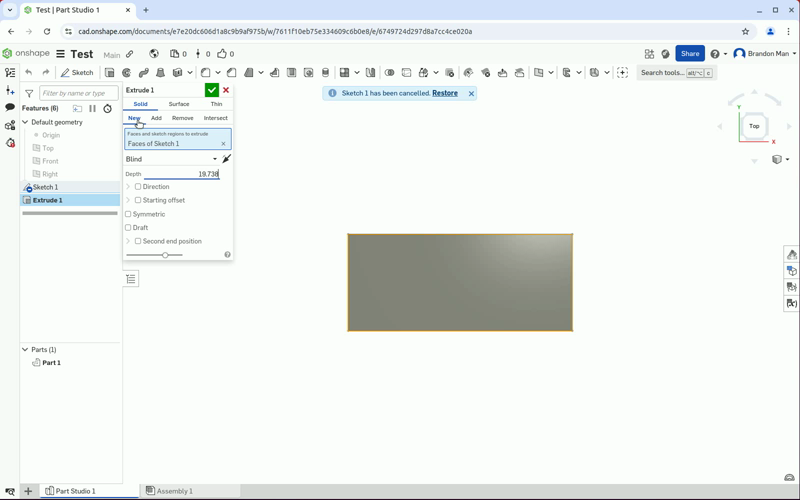
key(enter)
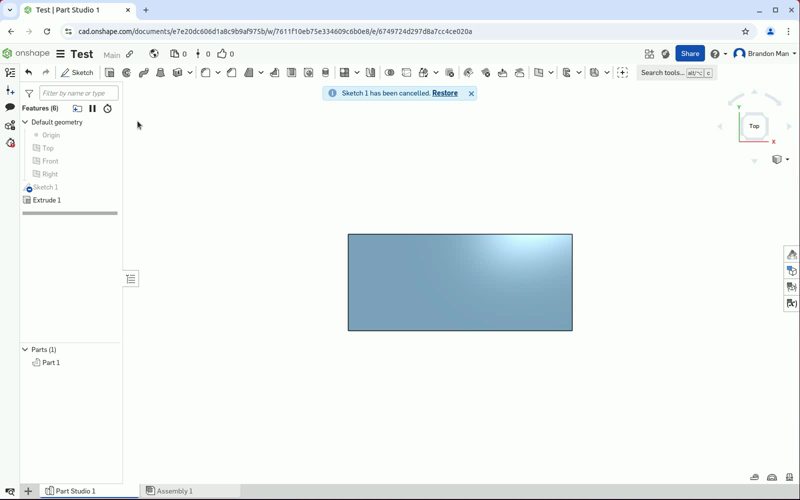
key(shift+h)
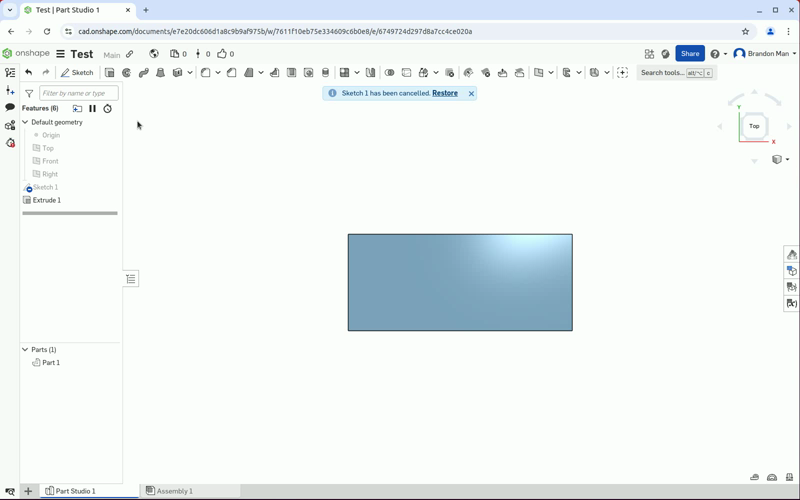
key(shift+h)
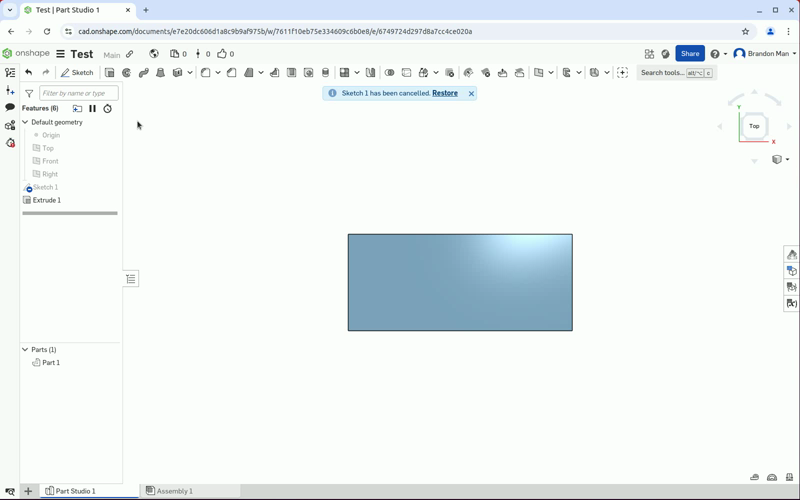
mouse_move(73, 189)
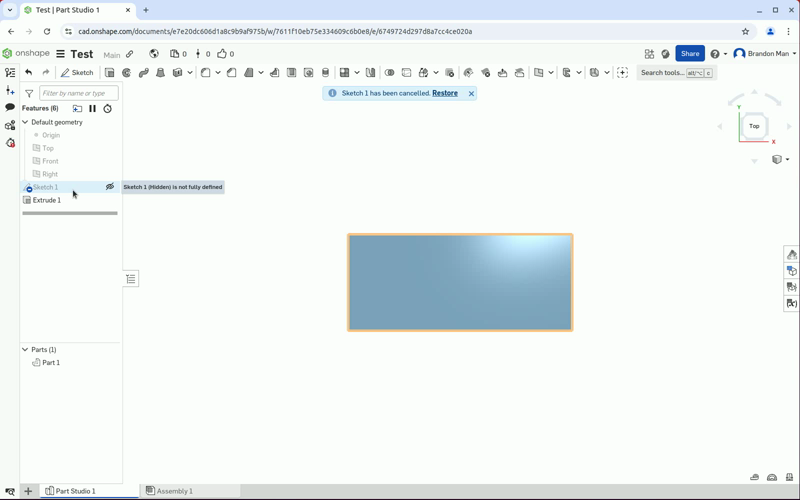
click(73, 189)
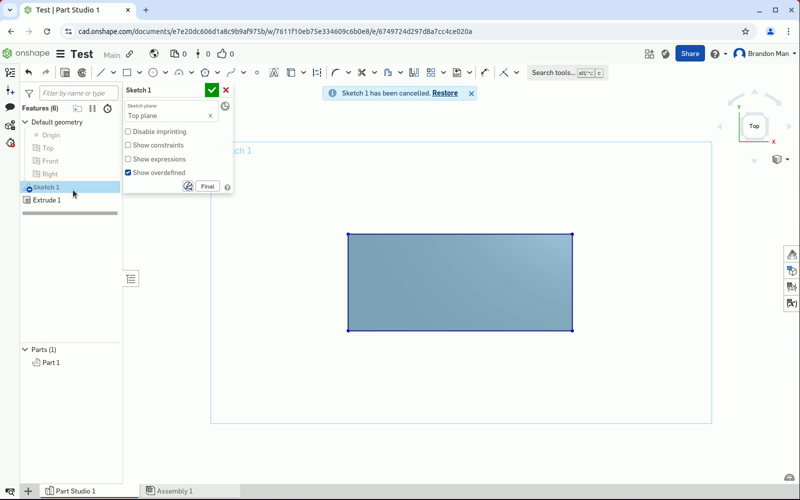
mouse_move(229, 92)
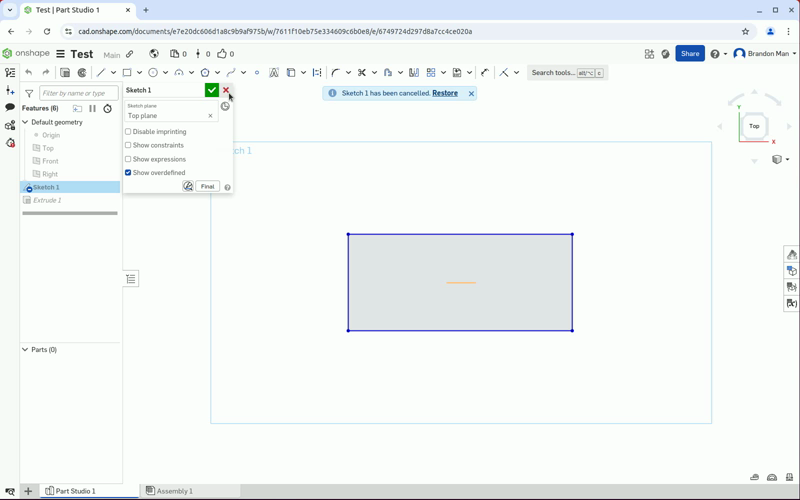
click(229, 92)
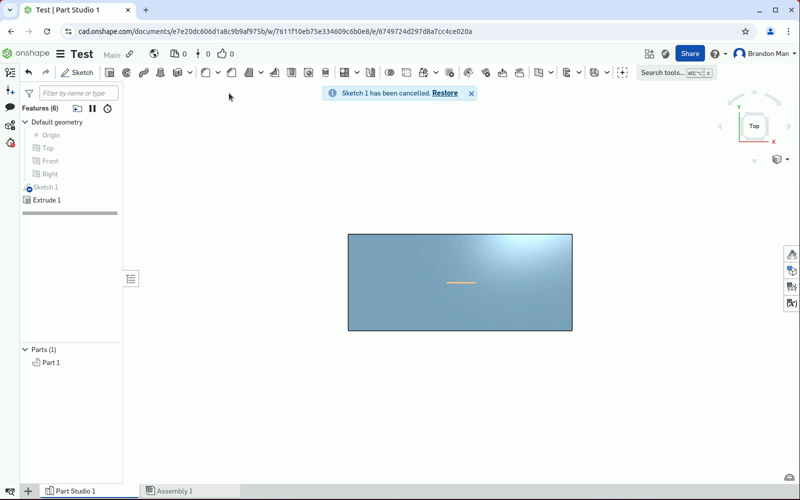
mouse_move(541, 75)
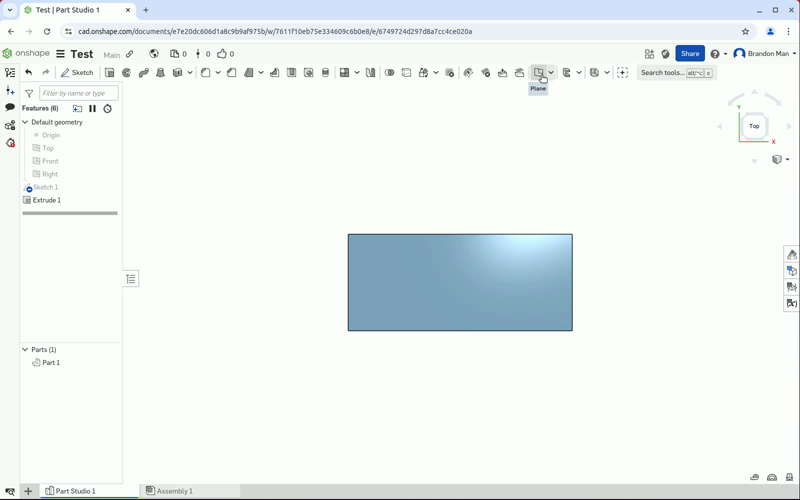
click(541, 75)
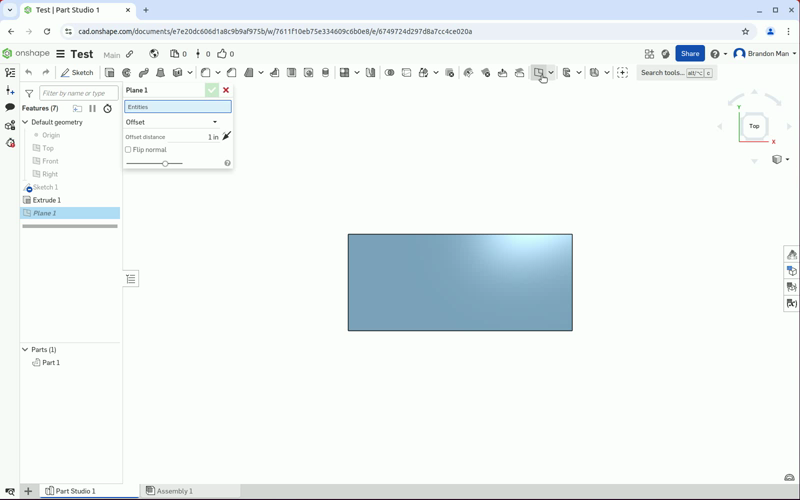
mouse_move(73, 150)
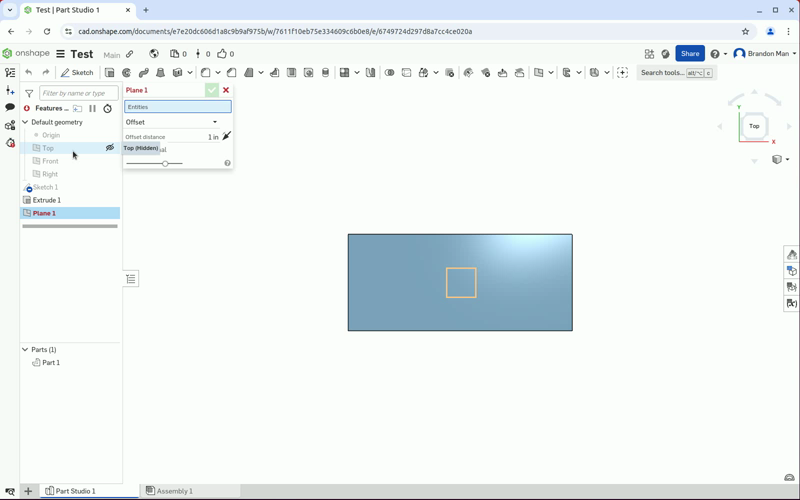
click(73, 150)
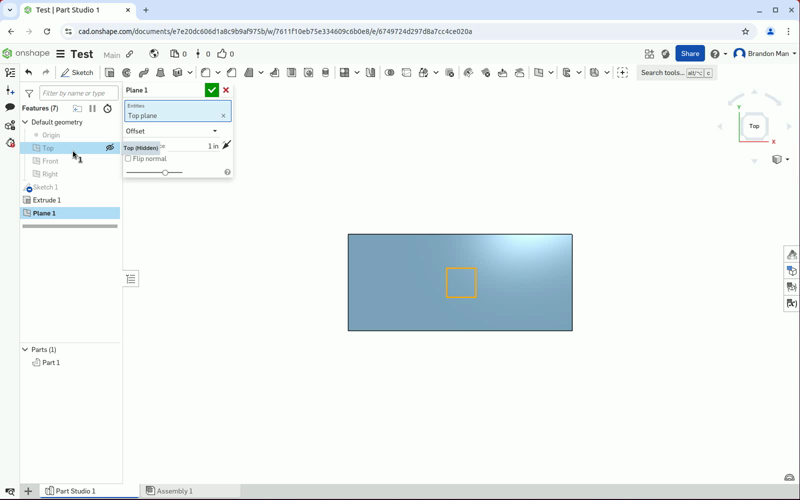
key(tab, 2)
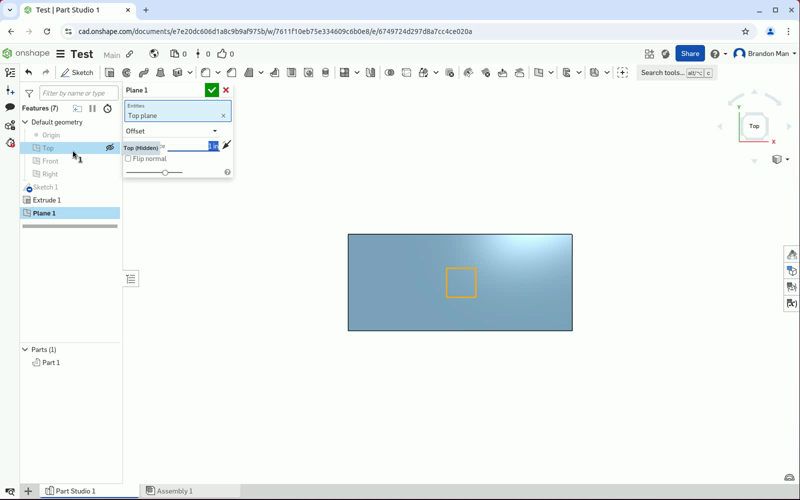
text(19.75)
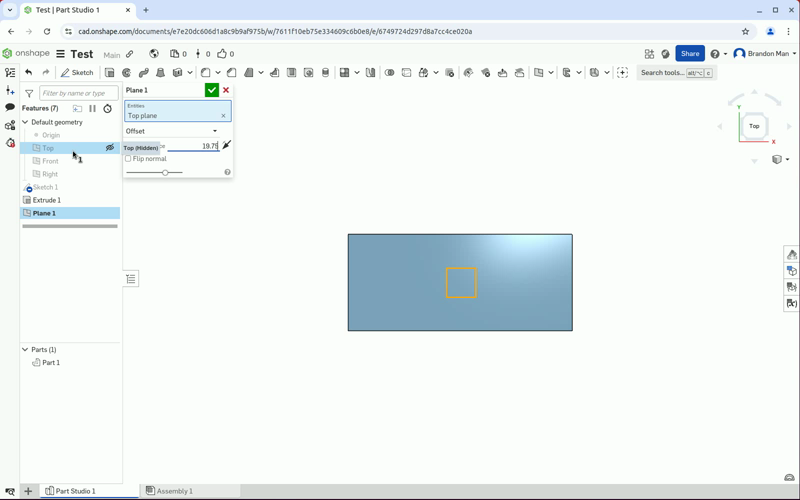
key(enter, 2)
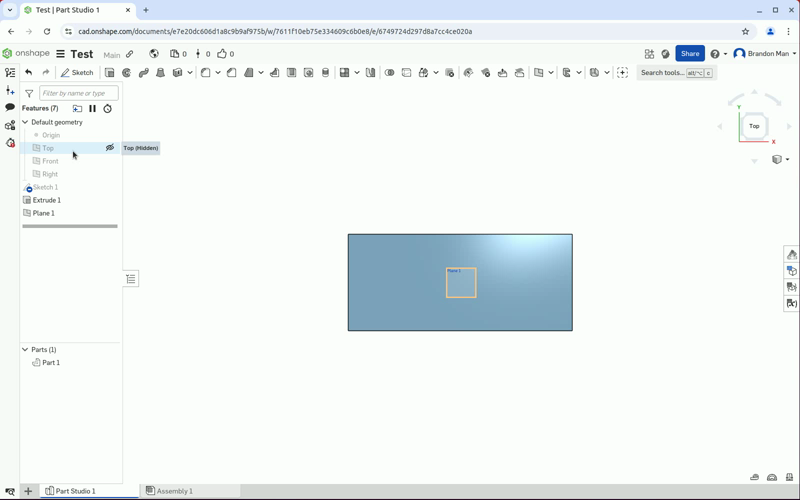
key(shift+s)
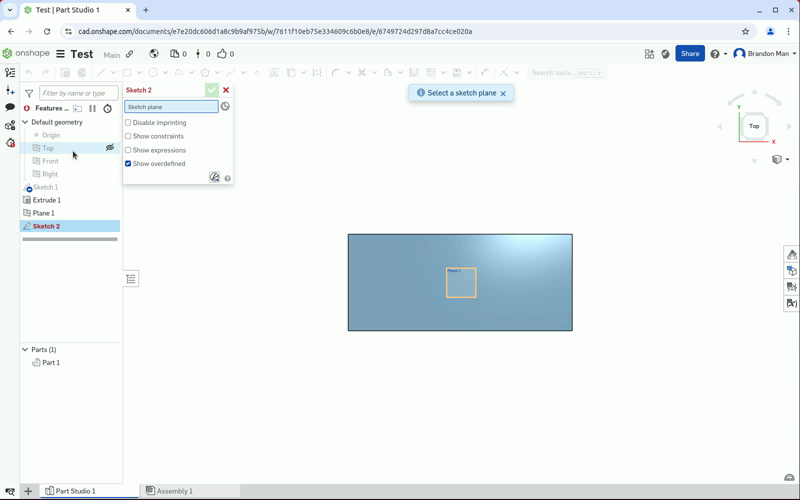
mouse_move(73, 215)
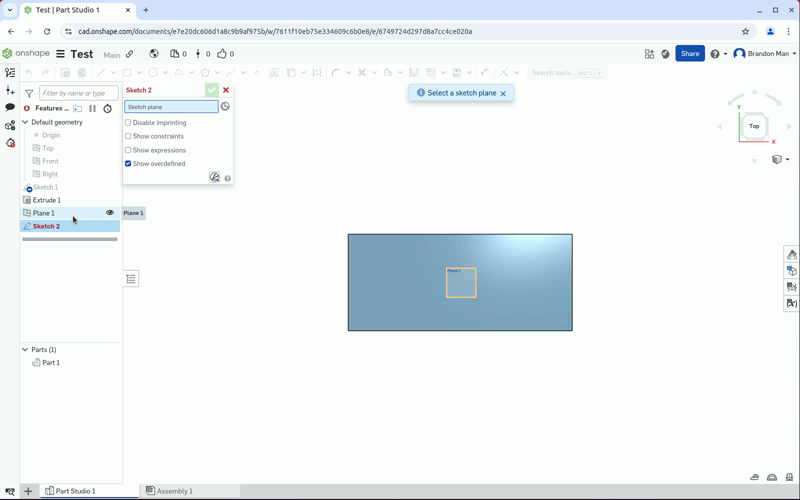
click(73, 215)
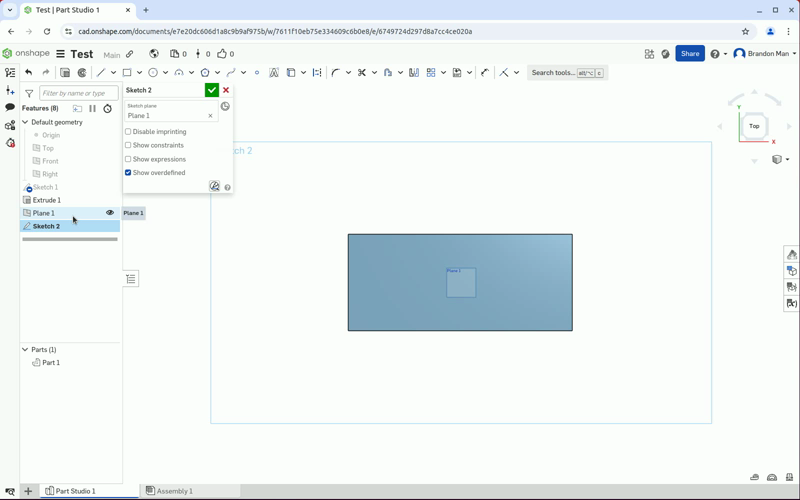
mouse_move(73, 352)
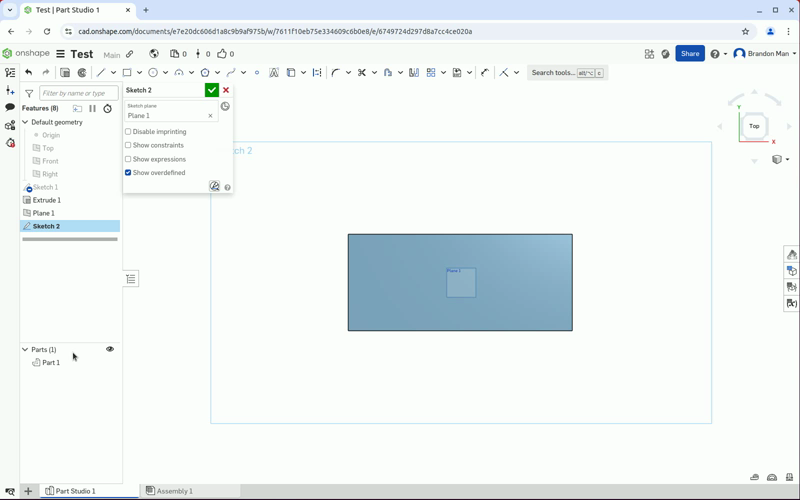
key(y)
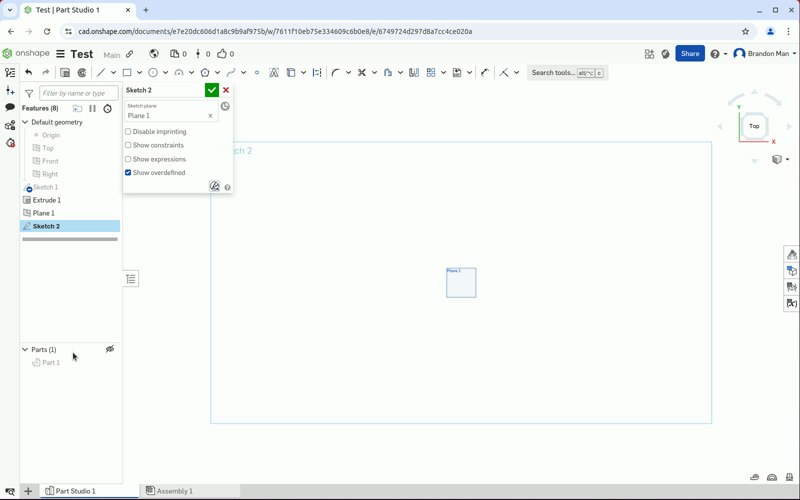
key(c)
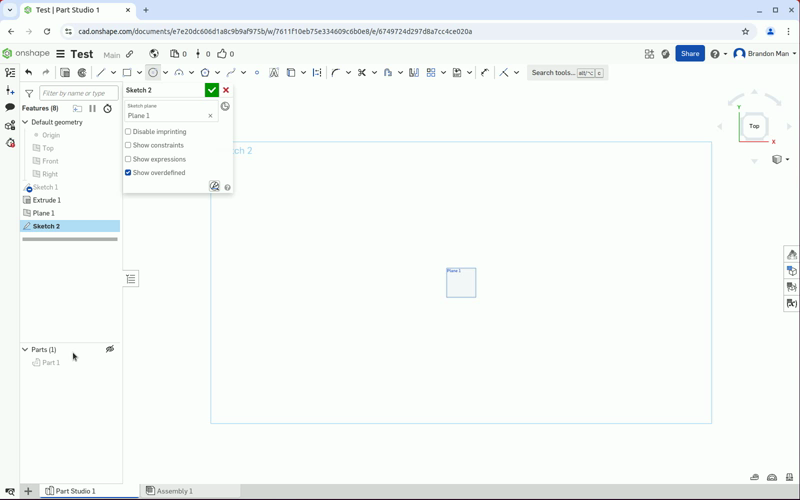
key_down(shift)
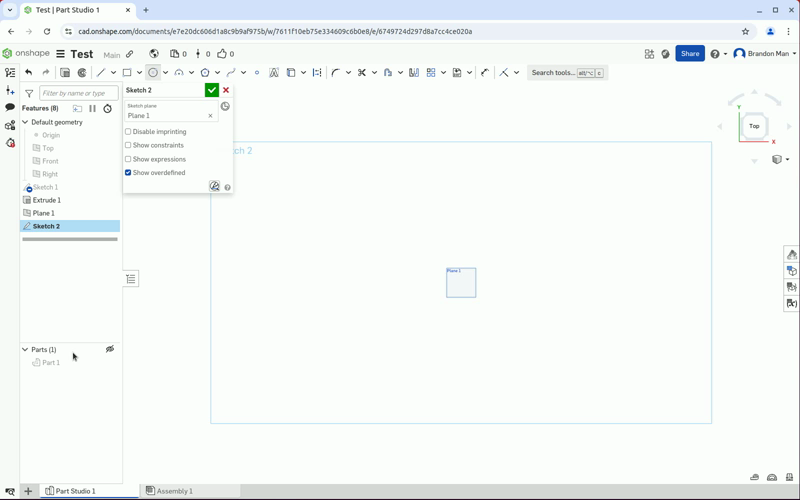
mouse_move(415, 282)
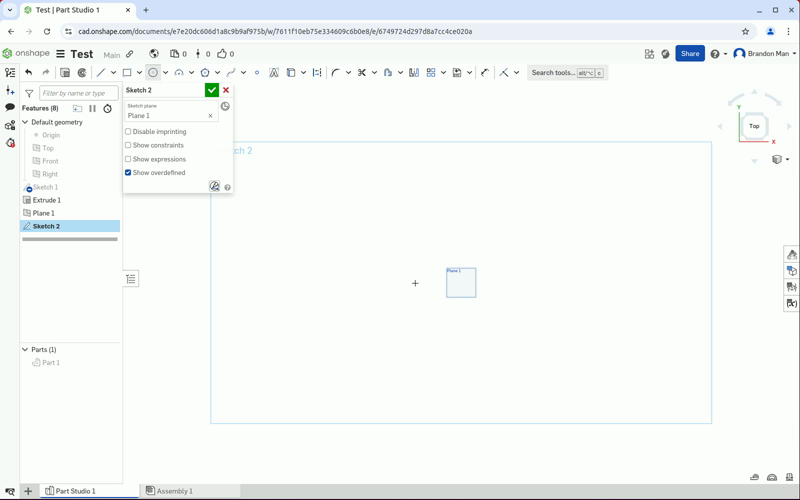
click(415, 282)
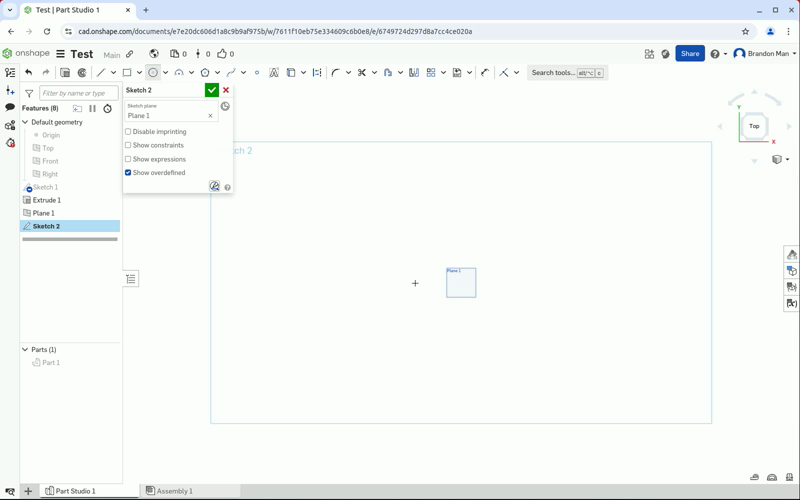
key_up(shift)
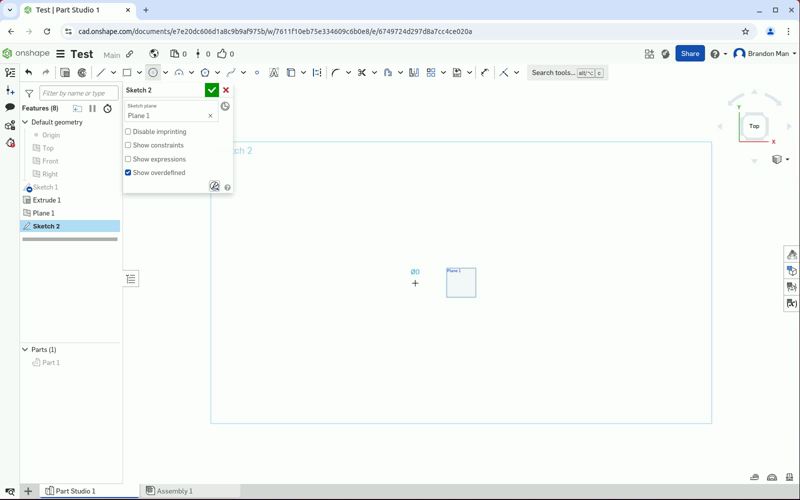
mouse_move(431, 282)
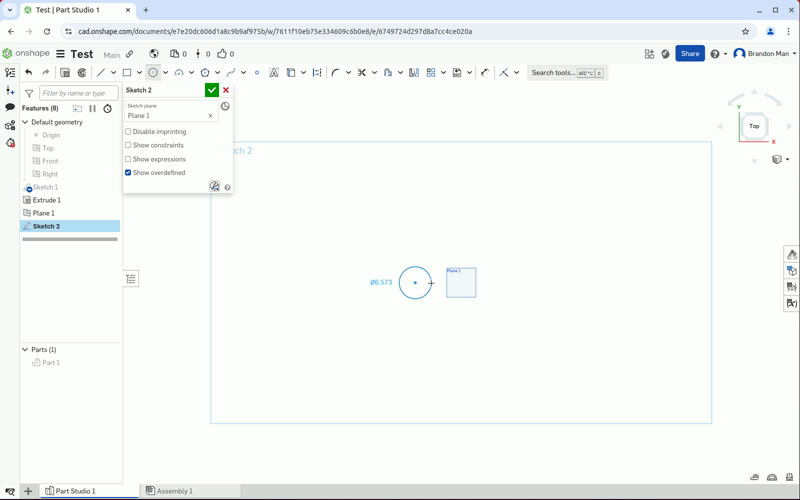
click(431, 282)
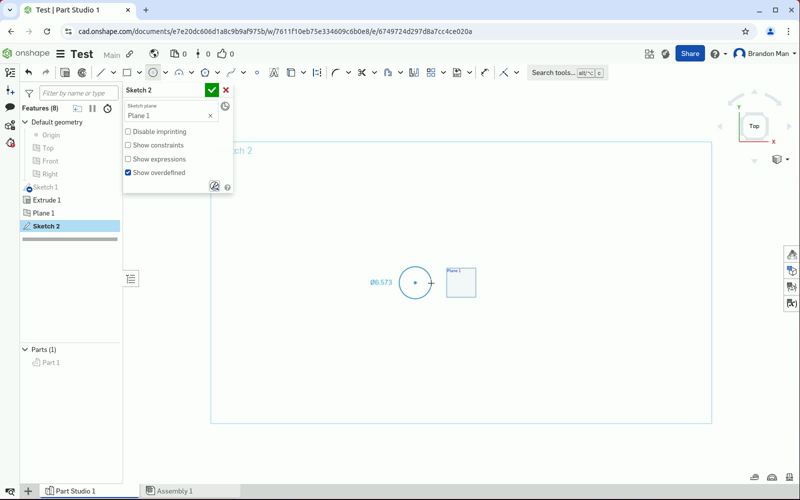
key(esc)
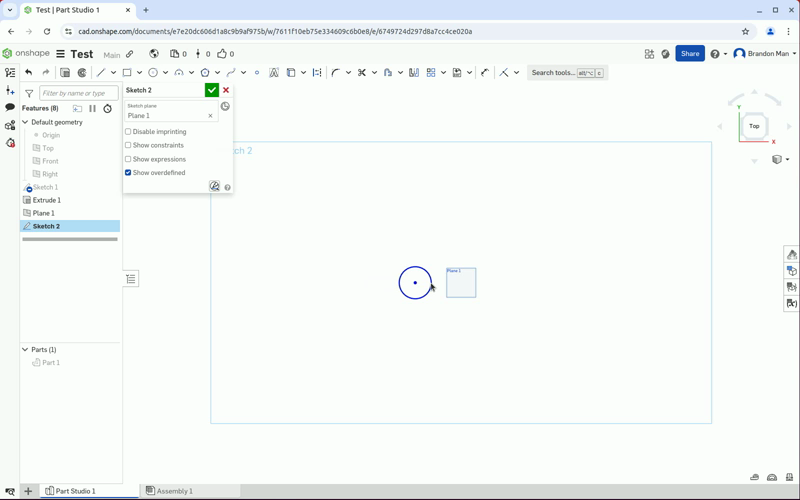
mouse_move(426, 276)
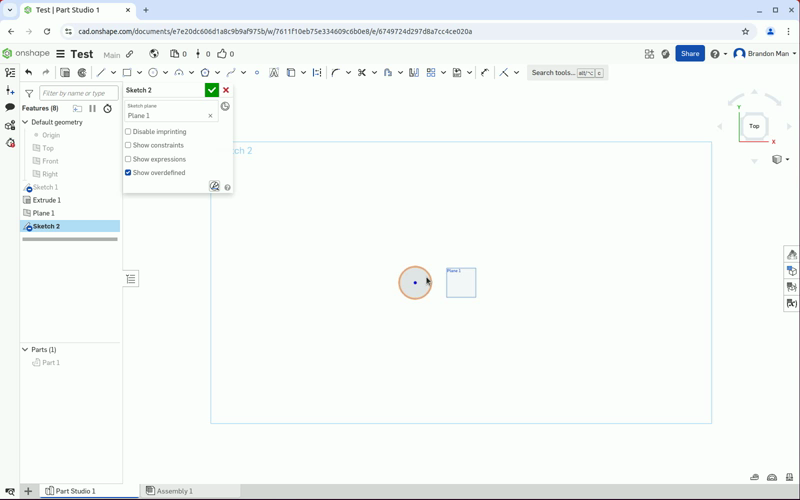
scroll(6)
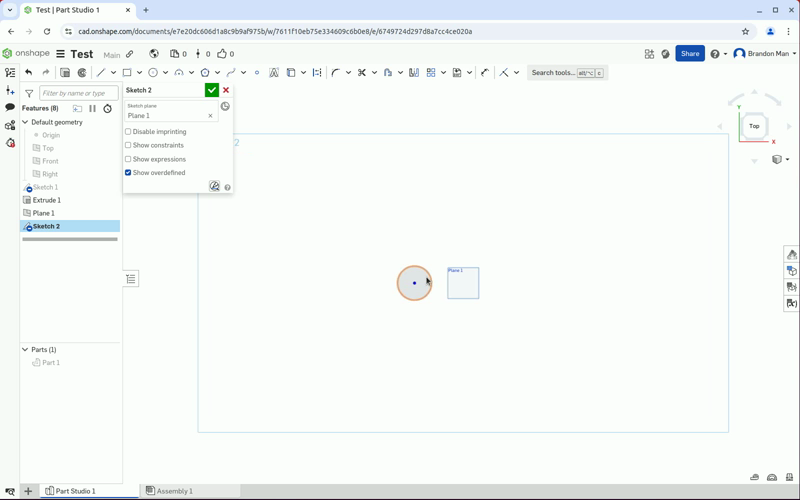
scroll(6)
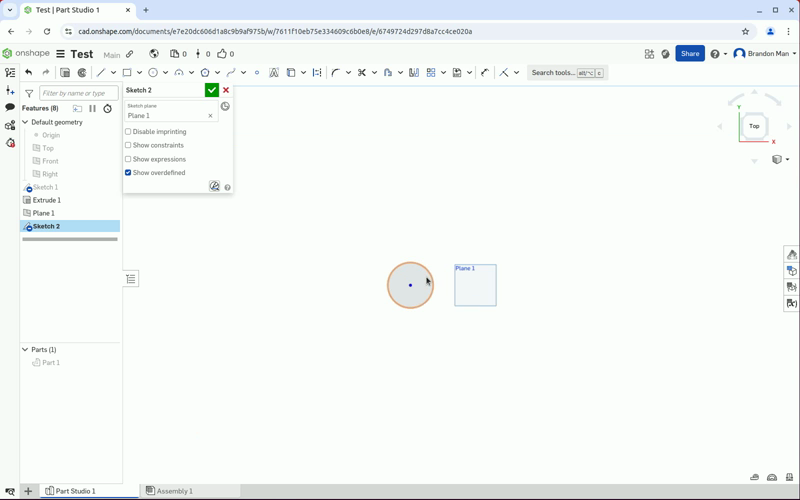
scroll(6)
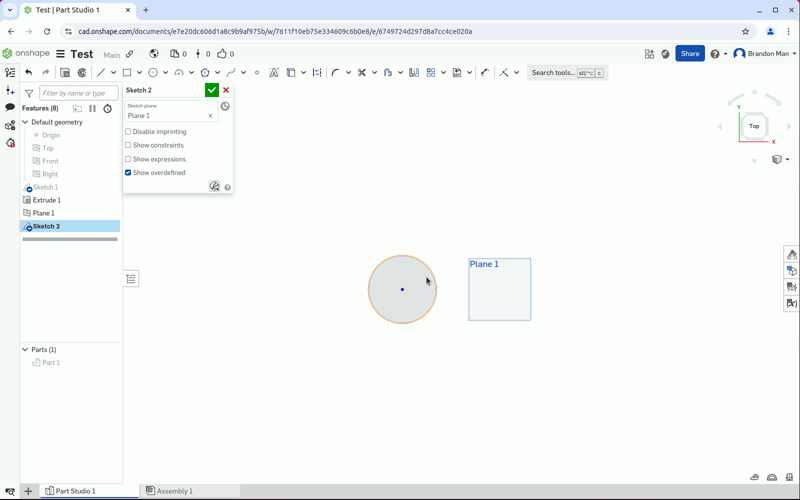
scroll(6)
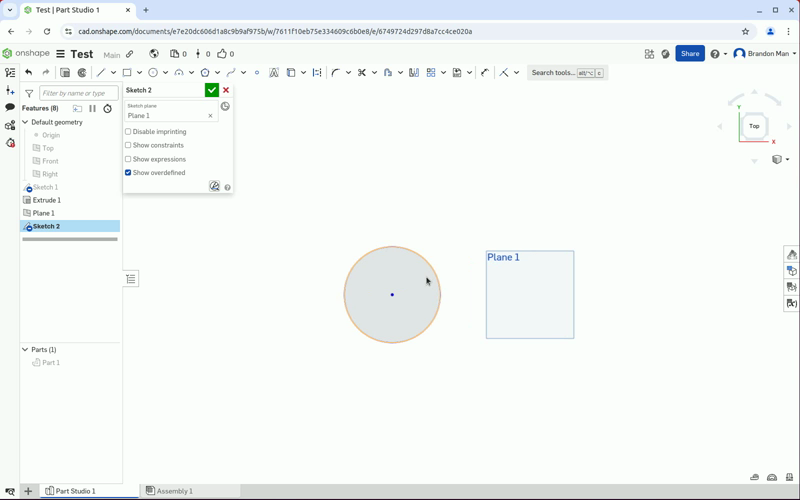
scroll(6)
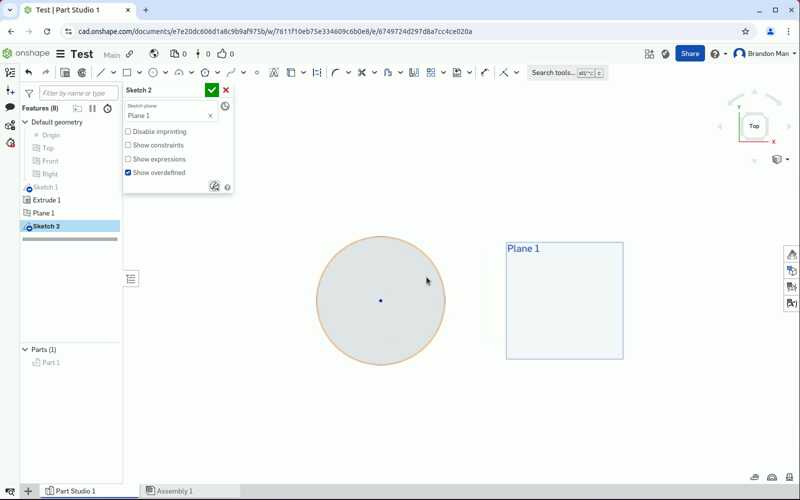
scroll(6)
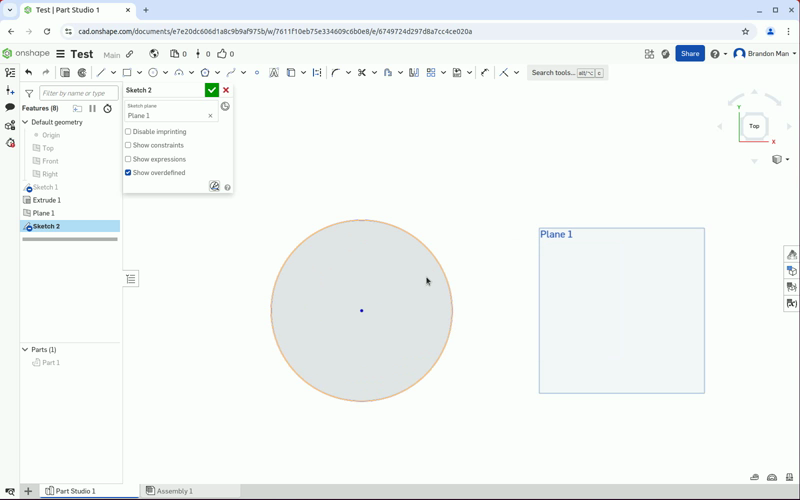
scroll(6)
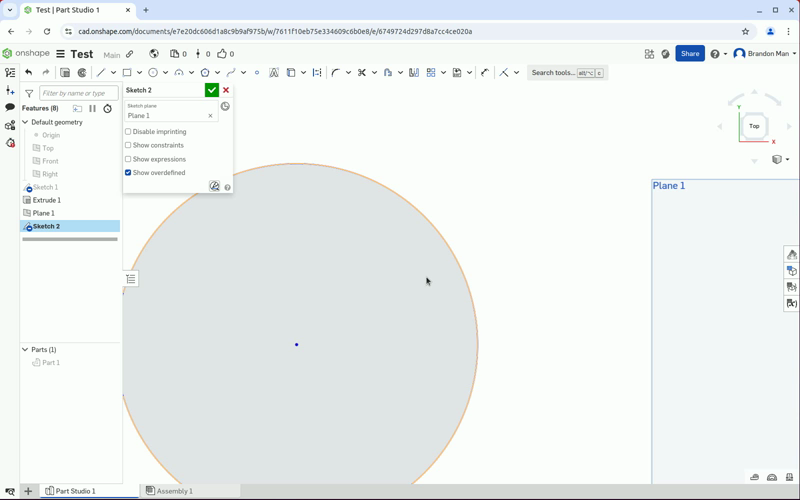
click(426, 276)
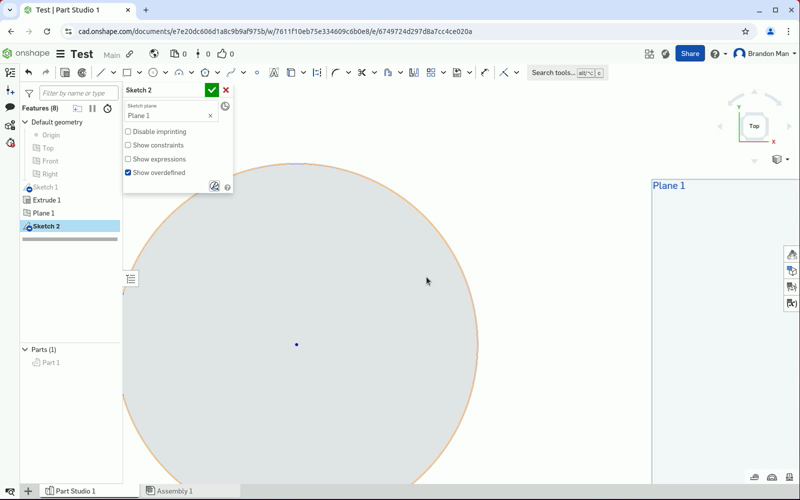
scroll(-6)
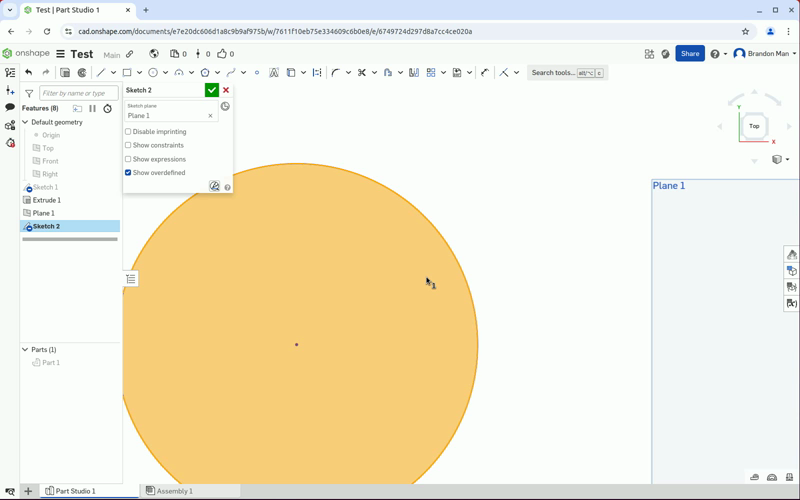
scroll(-6)
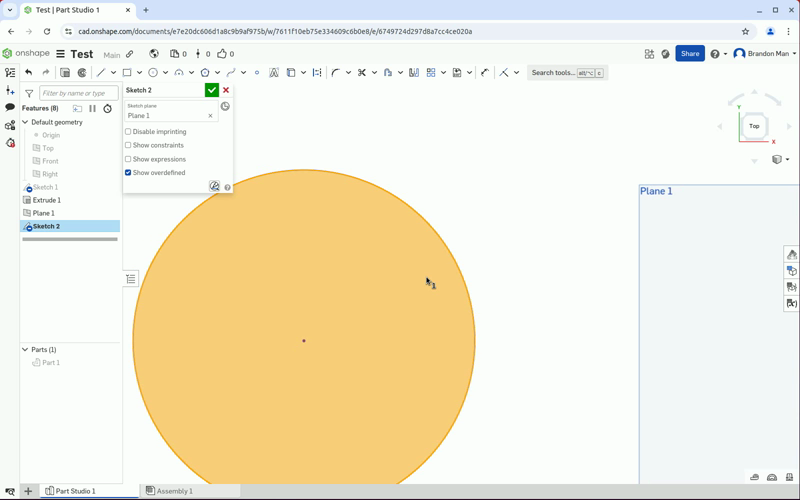
scroll(-6)
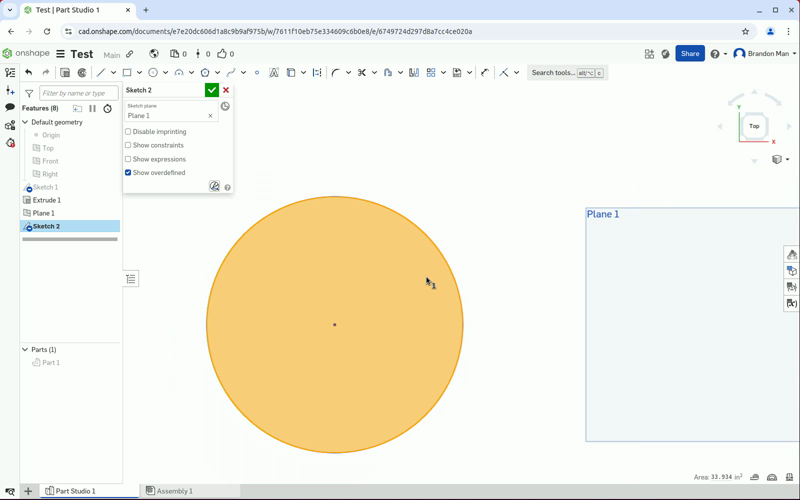
scroll(-6)
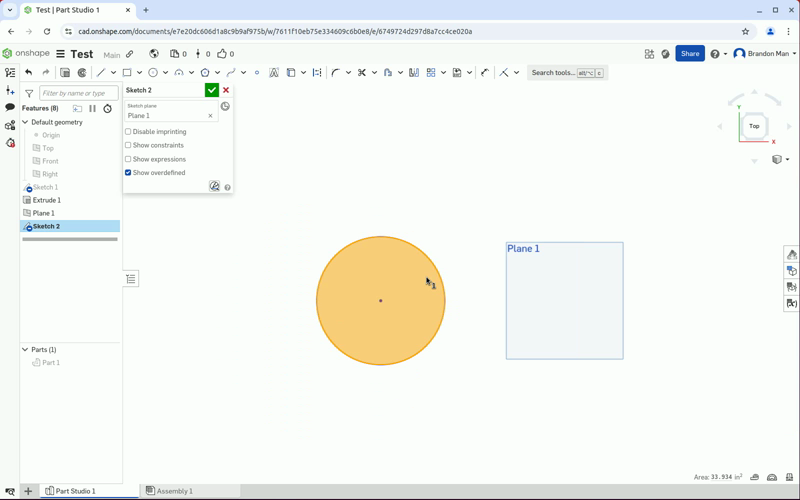
scroll(-6)
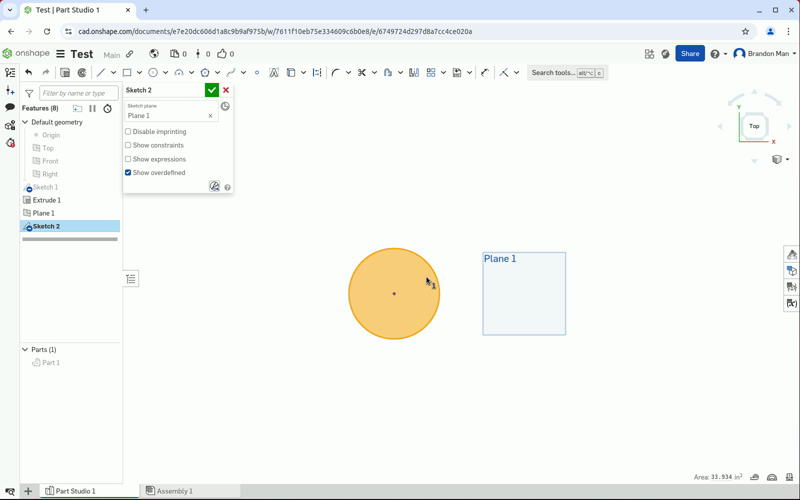
scroll(-6)
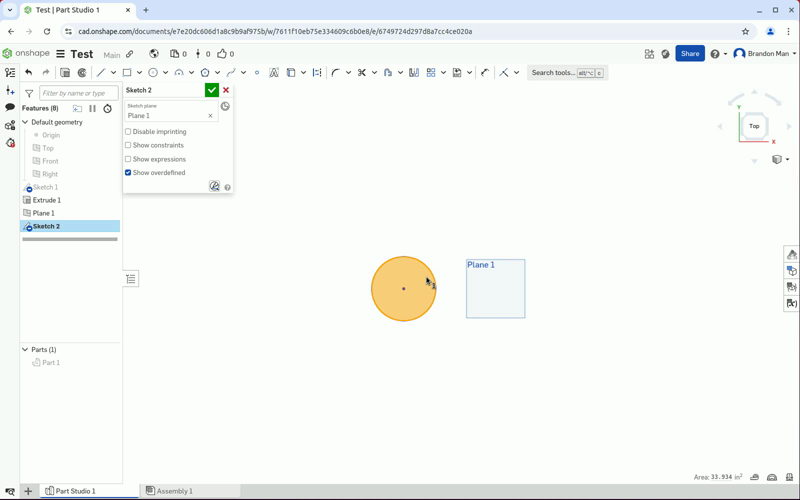
scroll(-6)
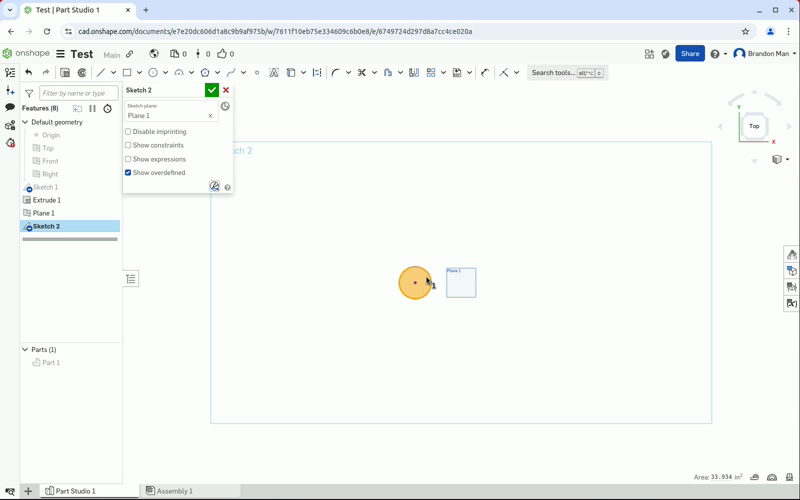
mouse_move(73, 352)
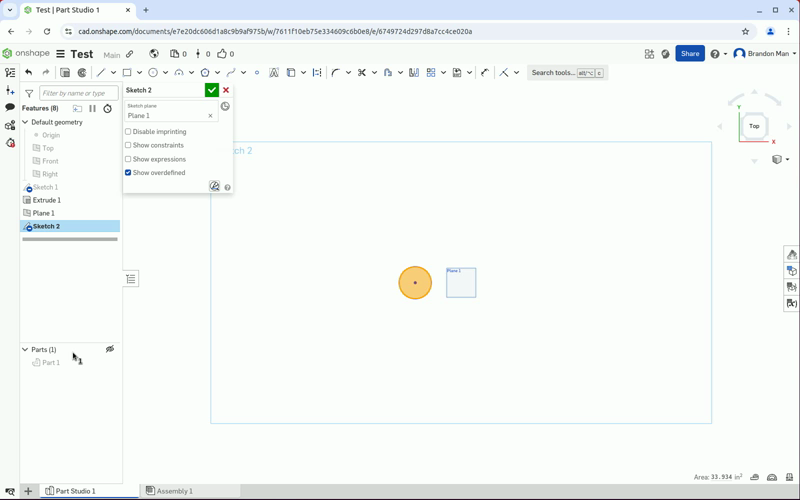
key(shift+y)
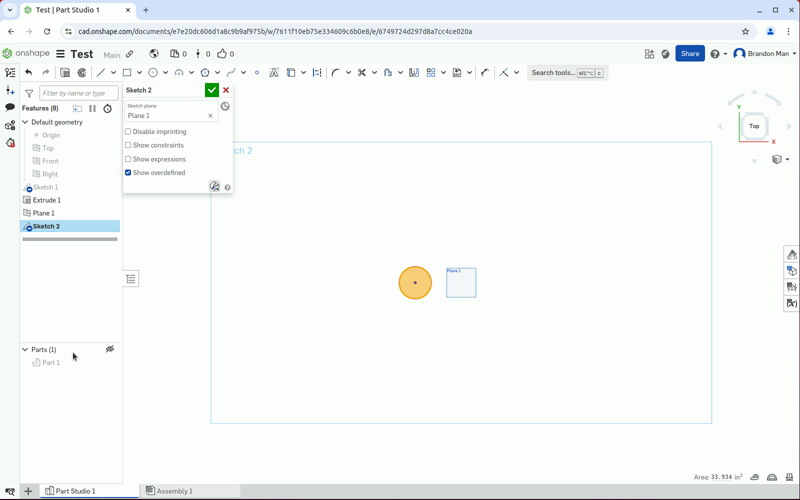
key(shift+e)
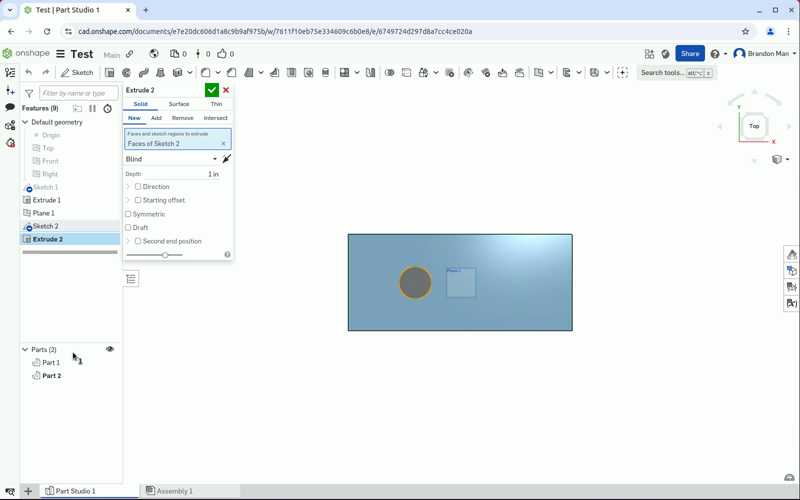
mouse_move(143, 106)
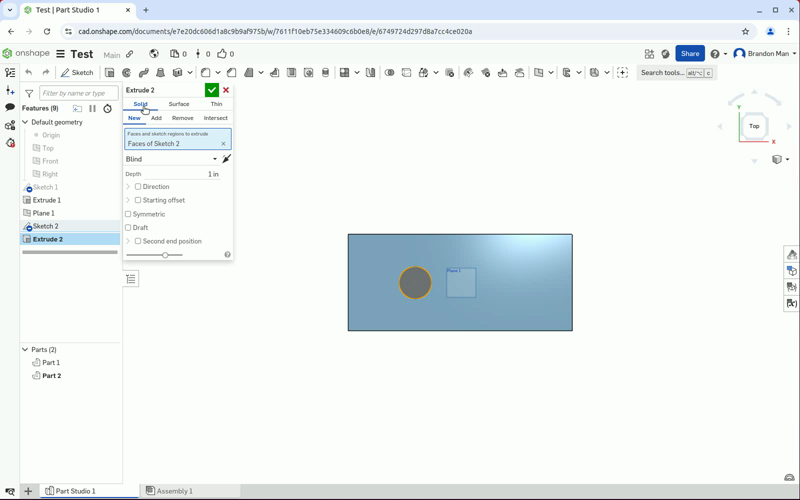
click(143, 106)
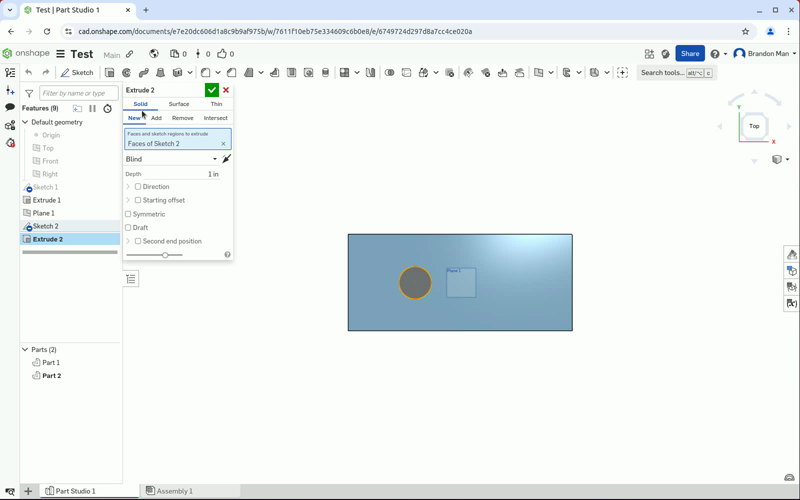
mouse_move(137, 120)
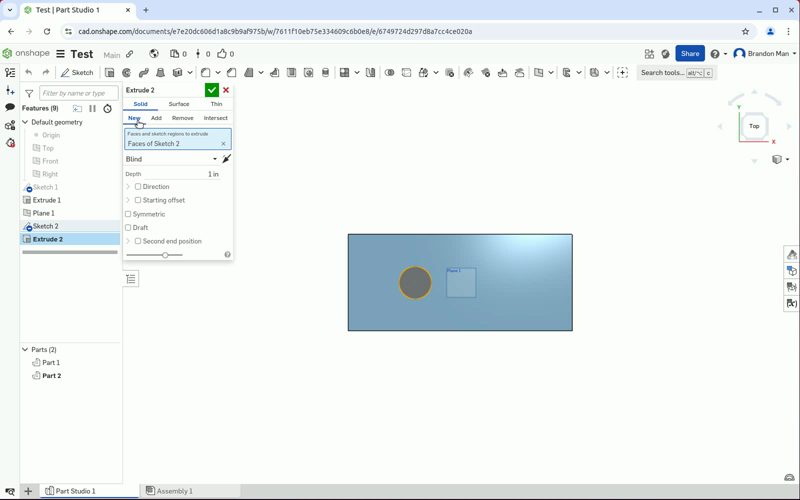
click(137, 120)
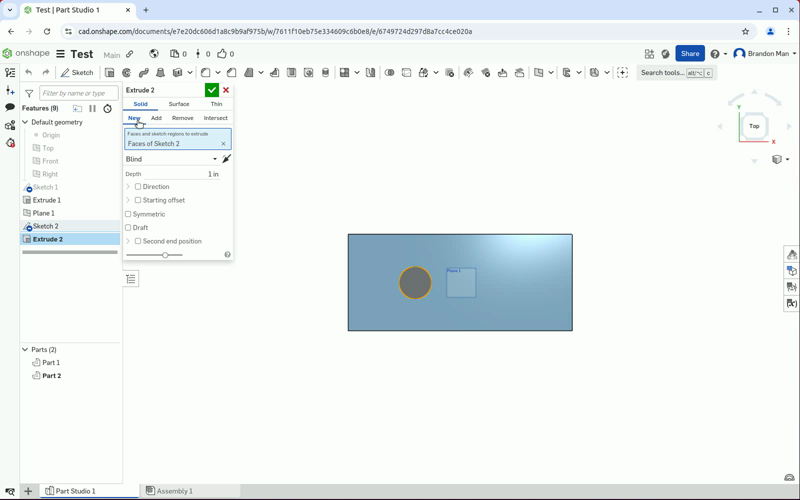
key(tab, 4)
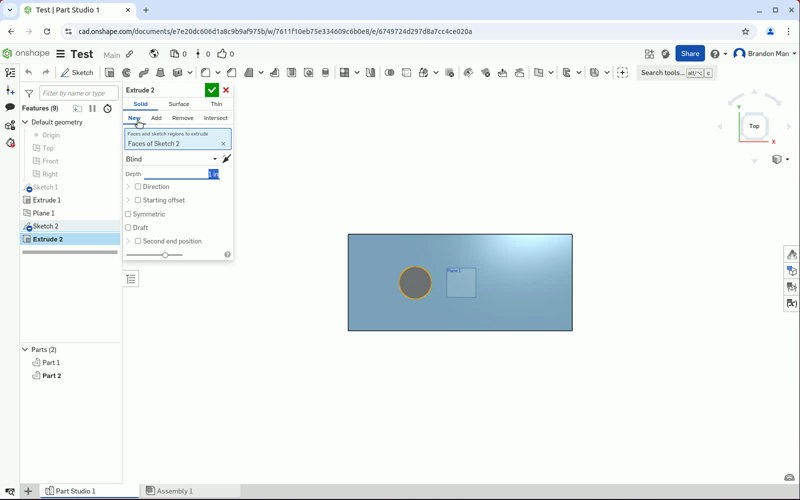
text(3.37)
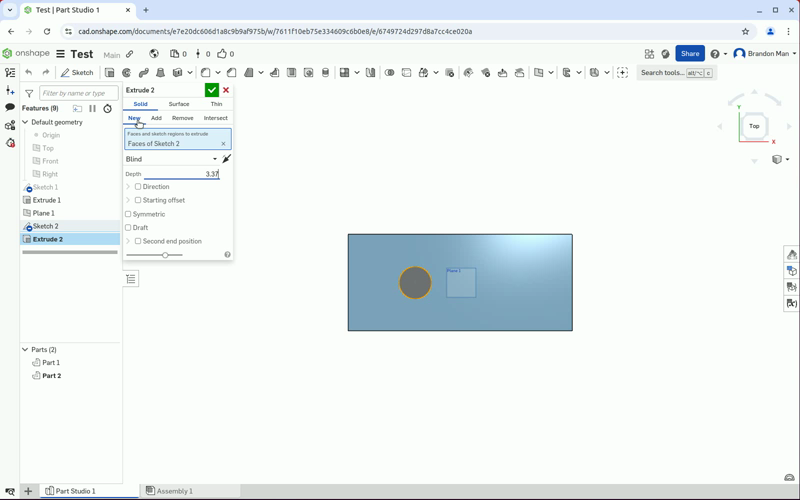
key(enter)
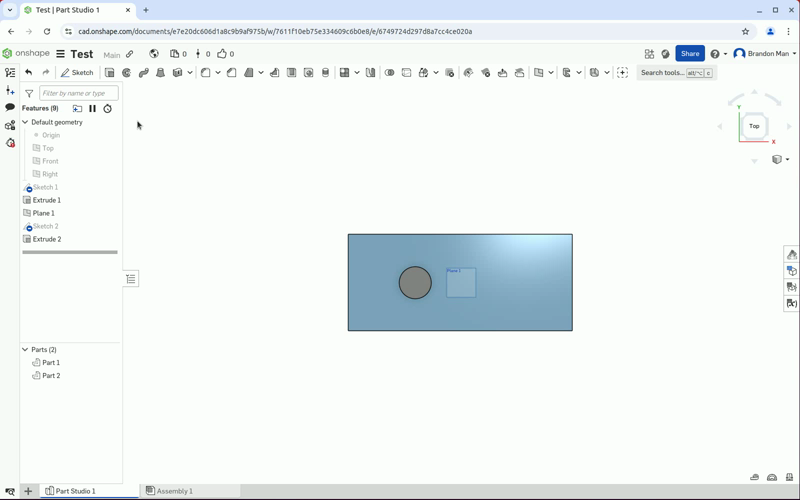
key(shift+h)
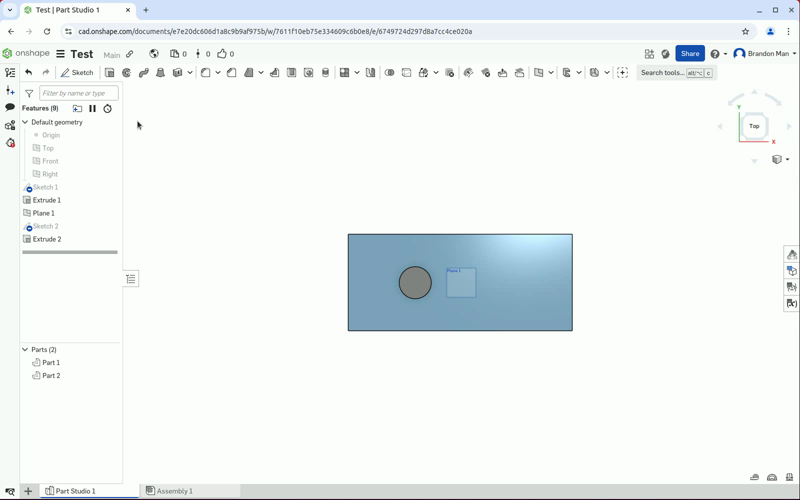
key(shift+h)
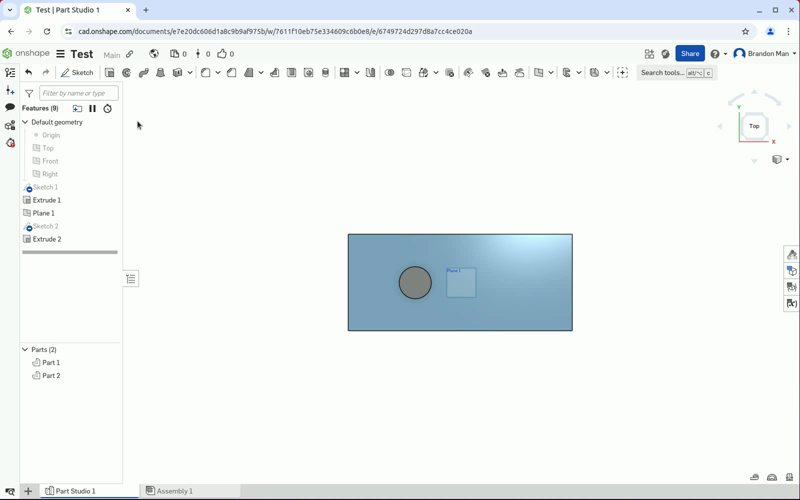
mouse_move(73, 189)
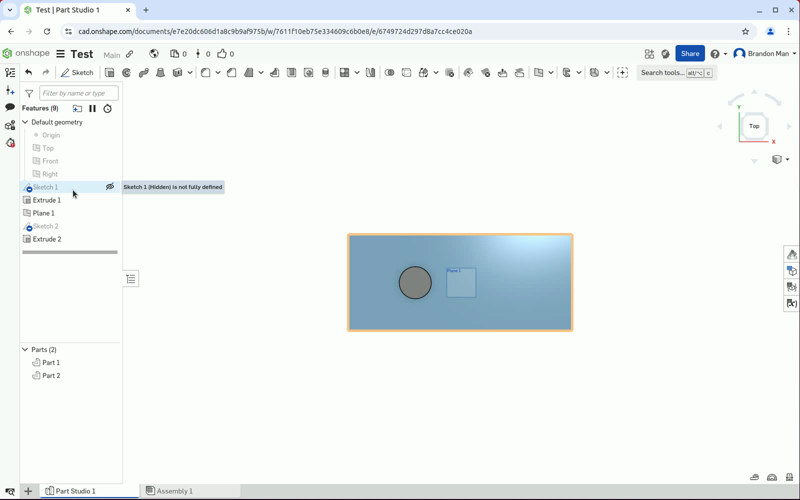
click(73, 189)
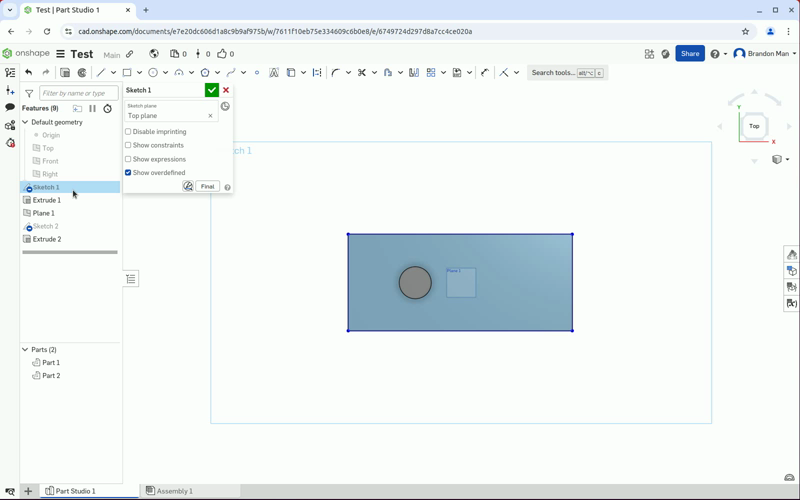
mouse_move(229, 92)
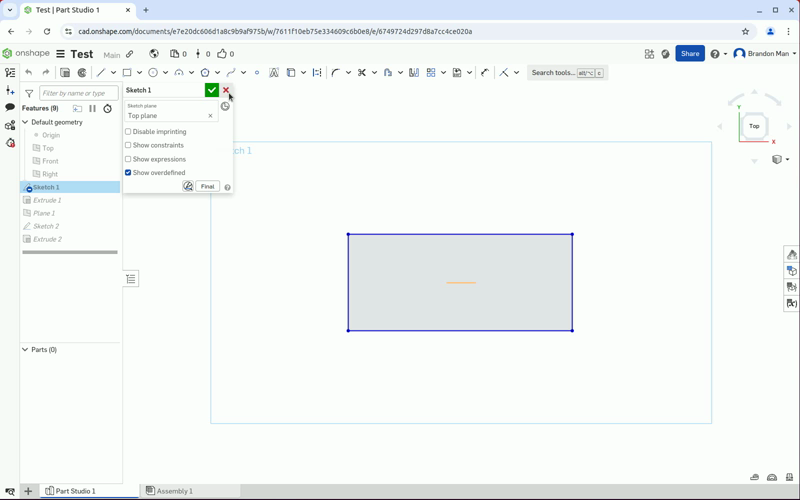
click(229, 92)
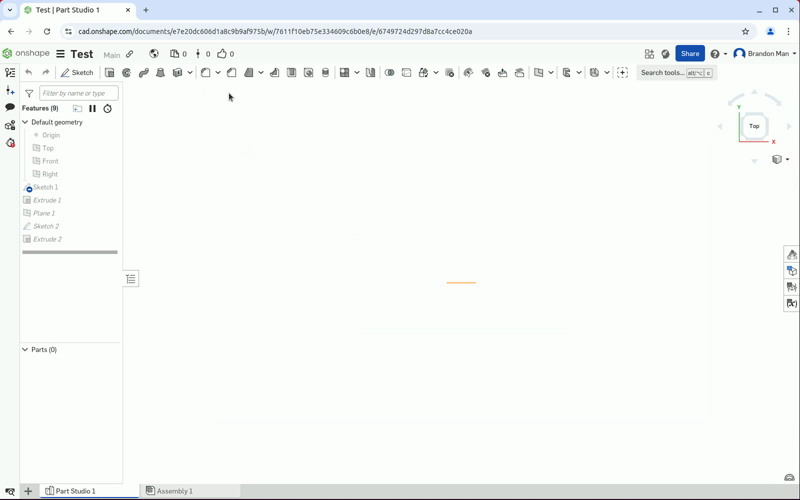
key(shift+s)
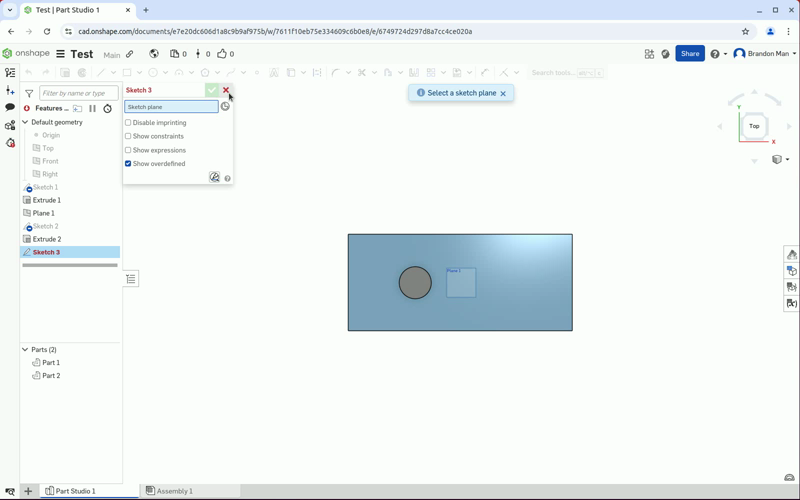
mouse_move(73, 215)
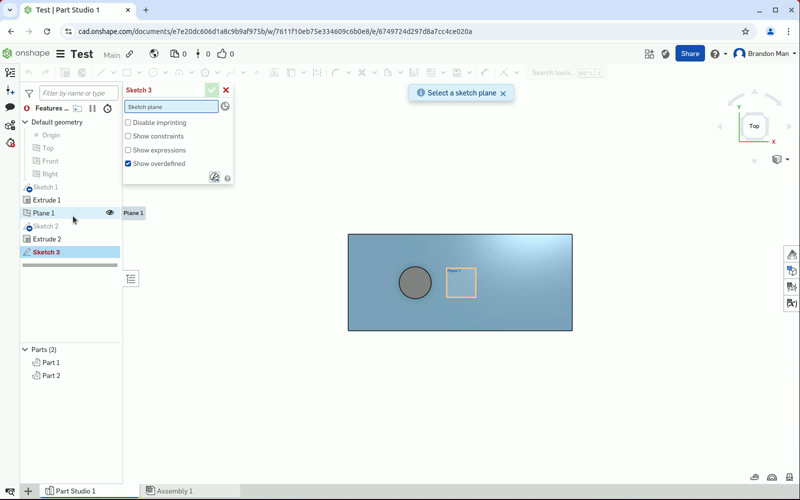
click(73, 215)
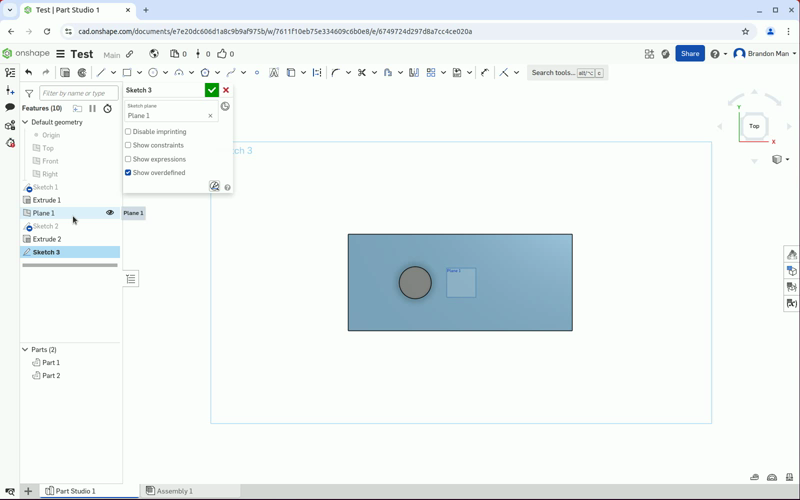
mouse_move(73, 352)
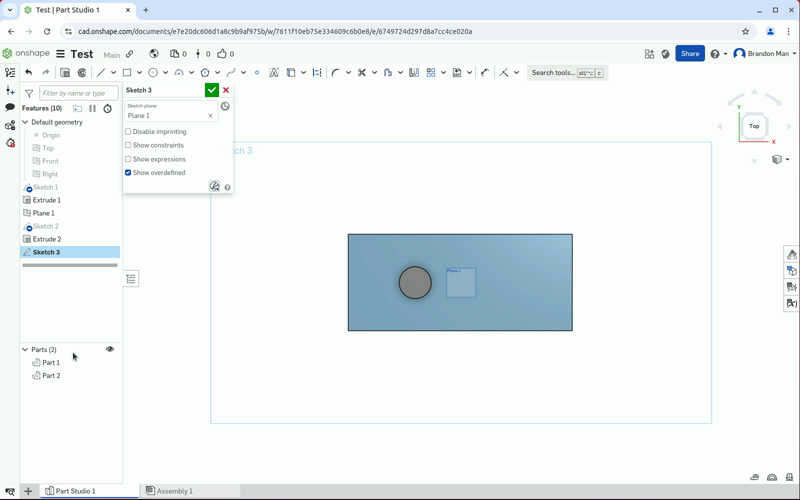
key(y)
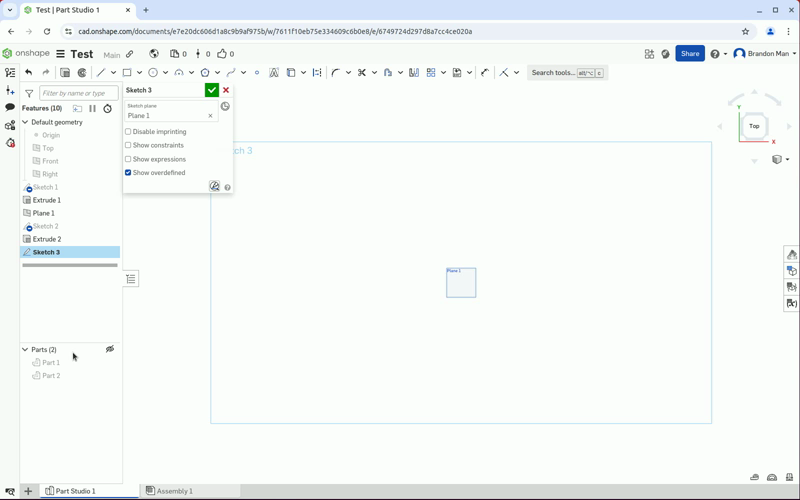
key(c)
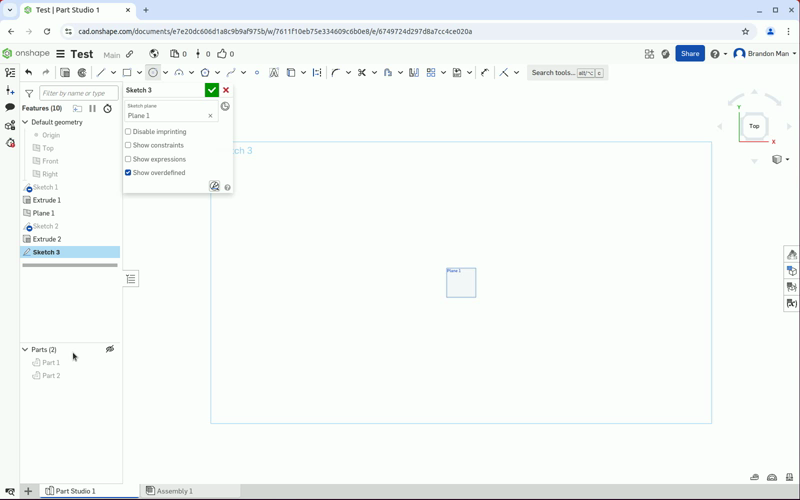
key_down(shift)
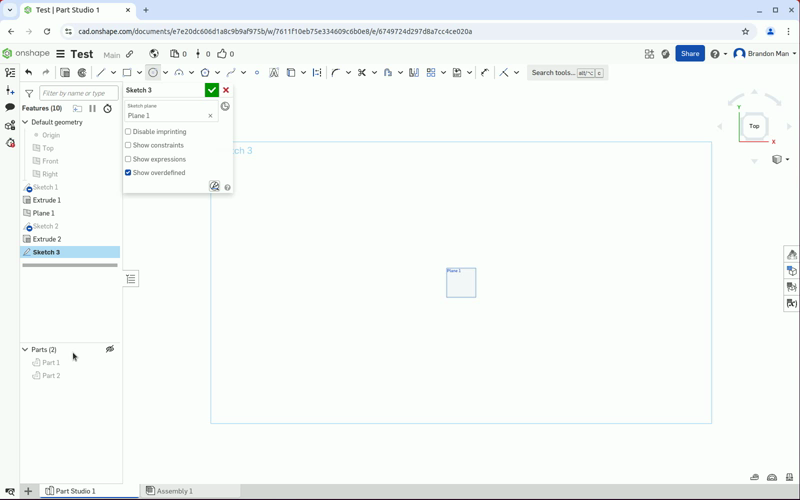
mouse_move(505, 282)
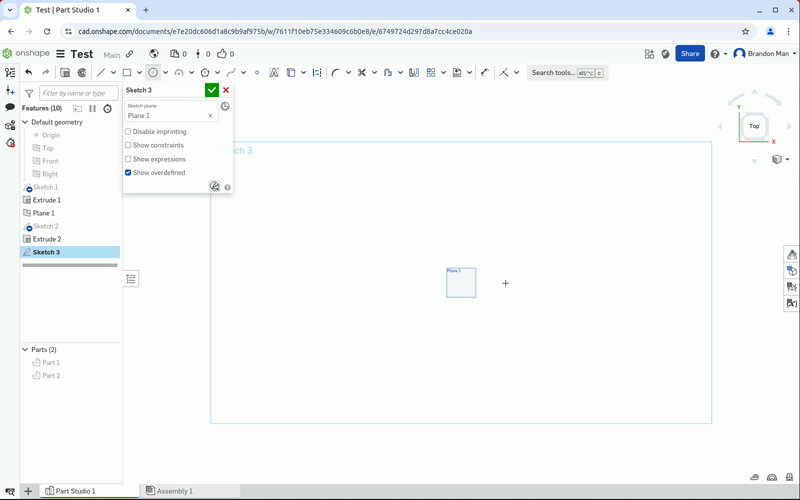
click(505, 282)
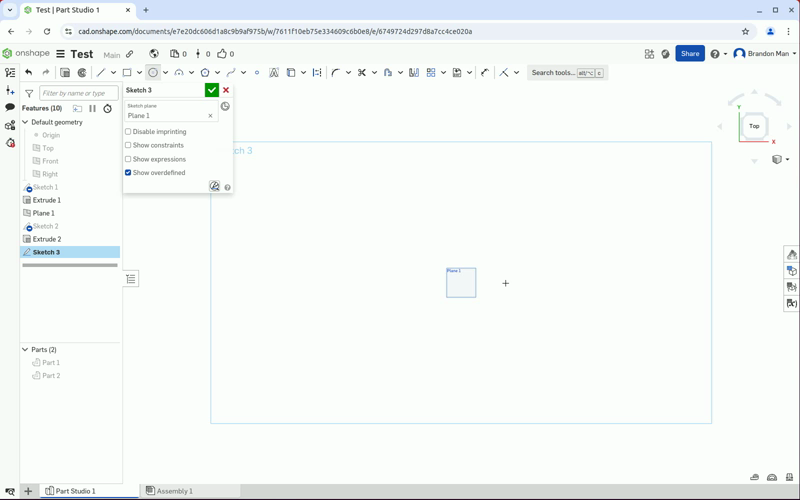
key_up(shift)
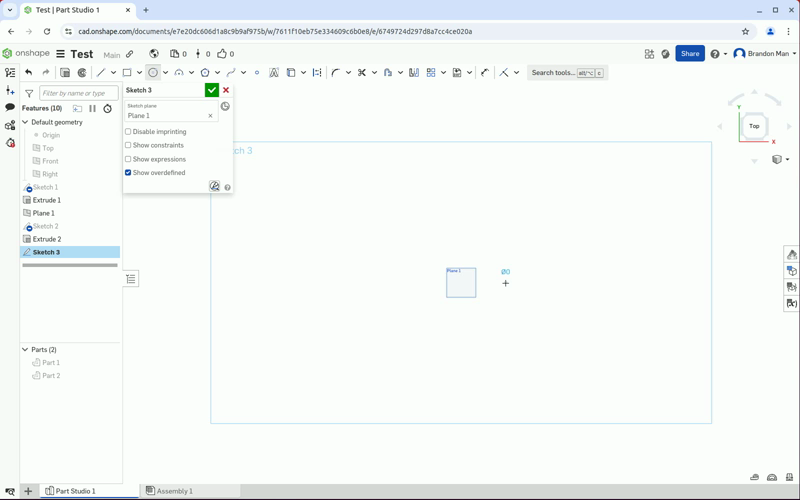
mouse_move(522, 282)
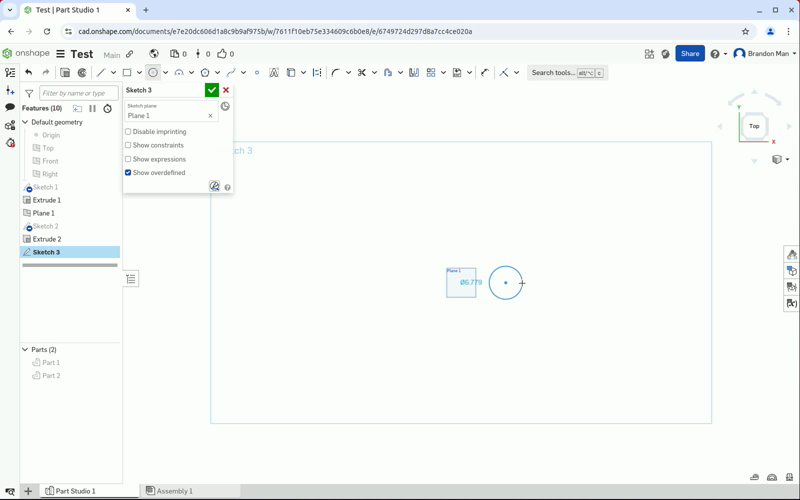
click(522, 282)
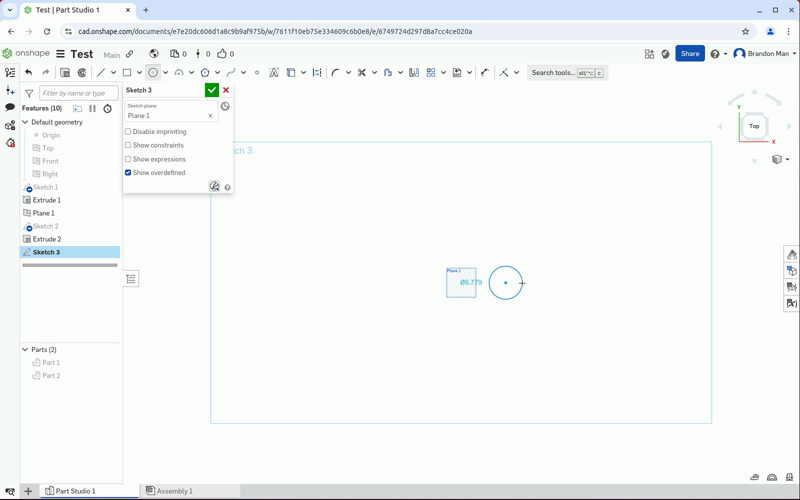
key(esc)
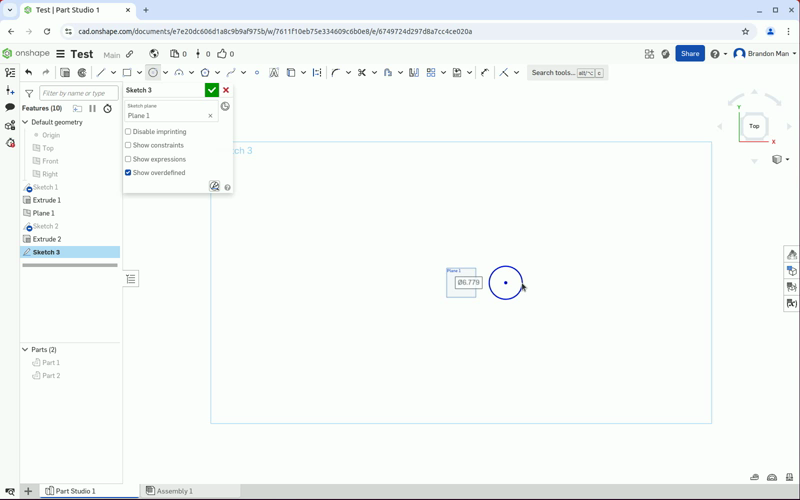
mouse_move(506, 285)
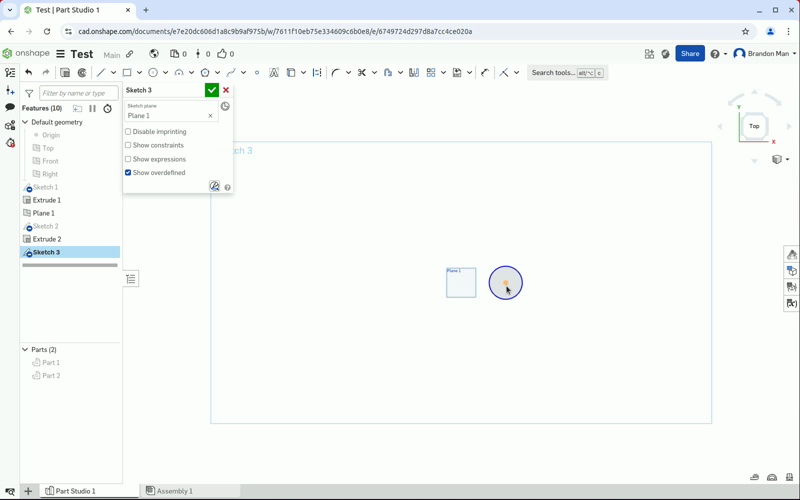
scroll(6)
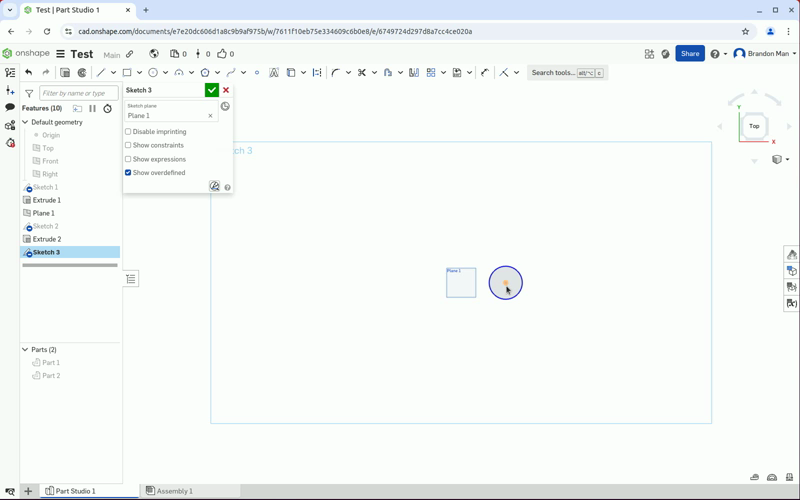
scroll(6)
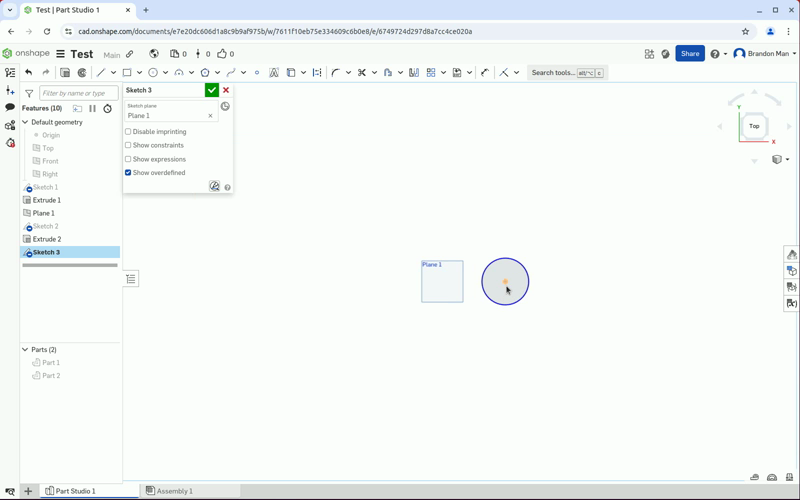
scroll(6)
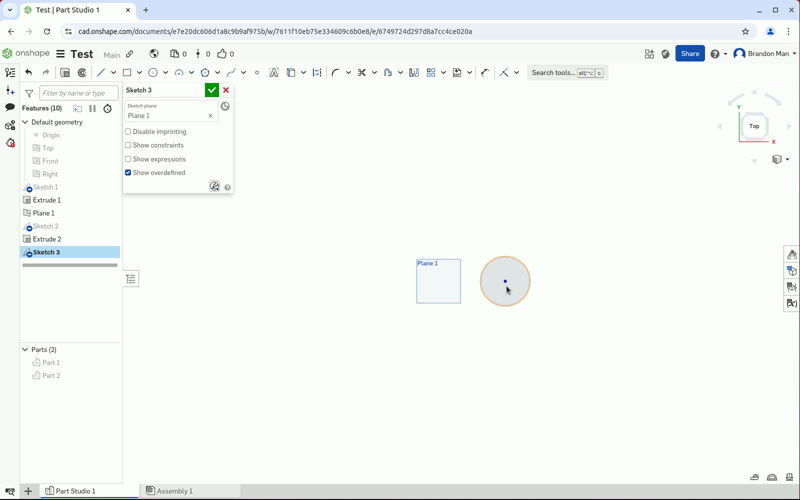
scroll(6)
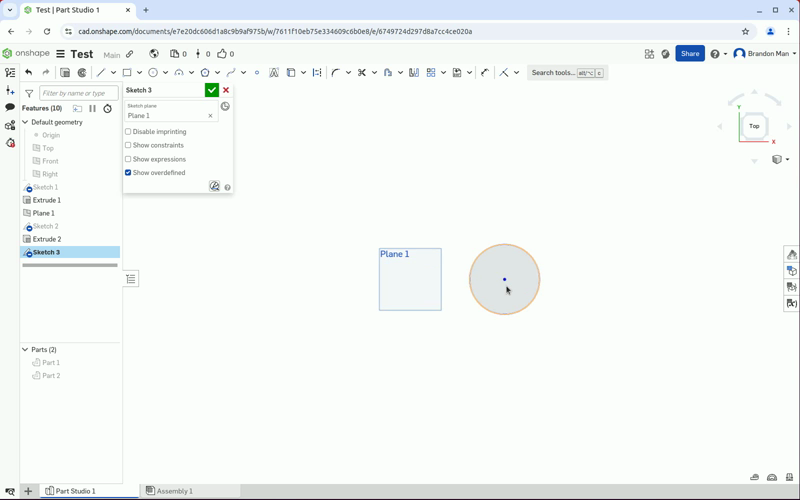
scroll(6)
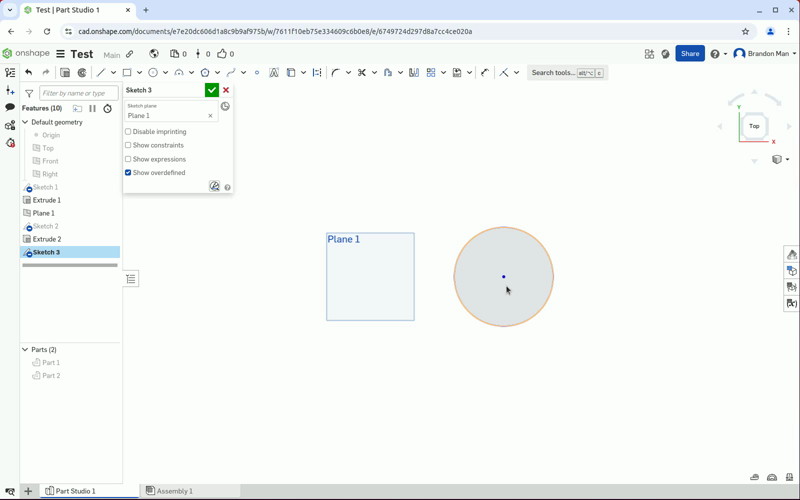
scroll(6)
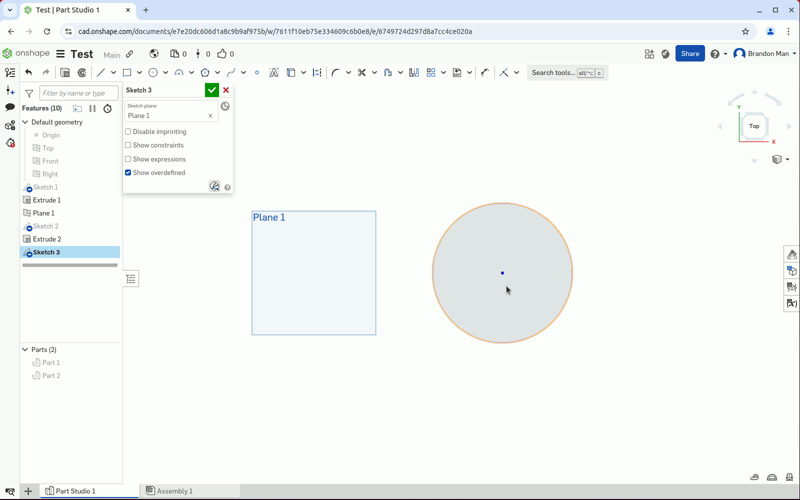
scroll(6)
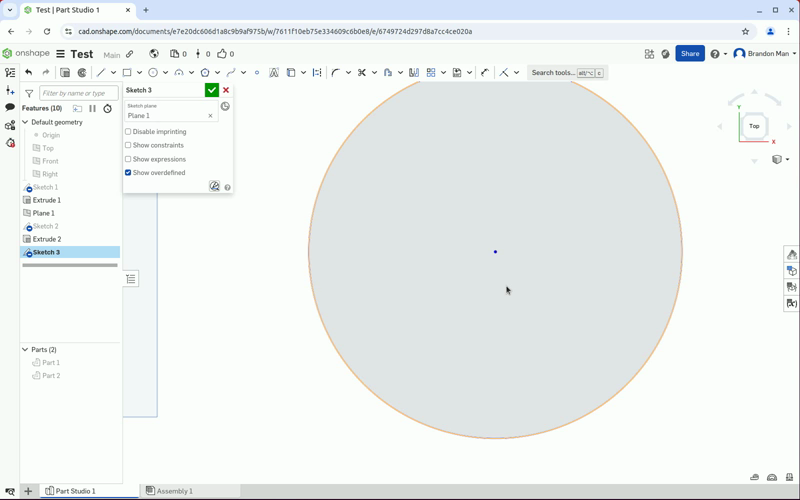
click(506, 285)
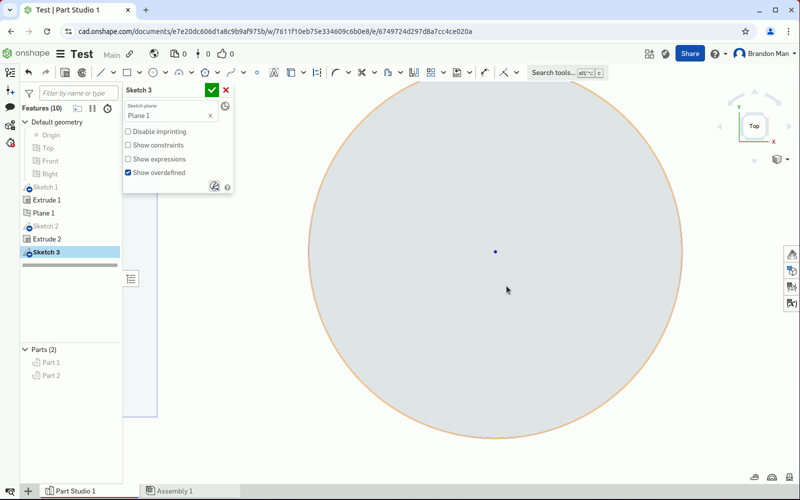
scroll(-6)
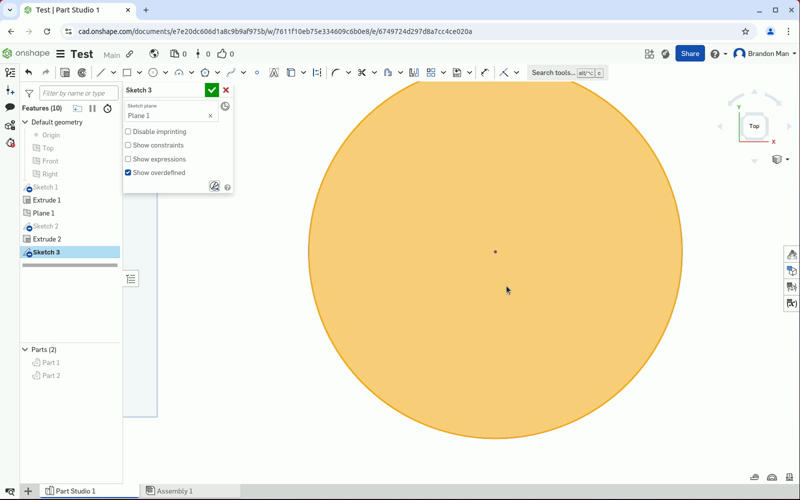
scroll(-6)
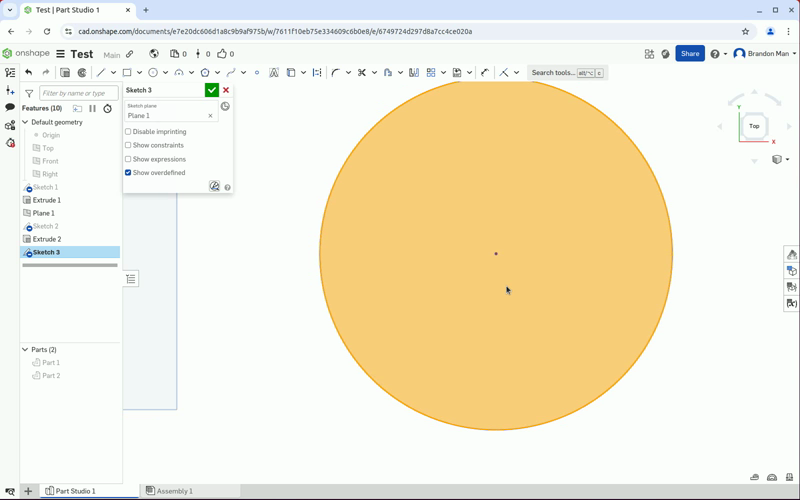
scroll(-6)
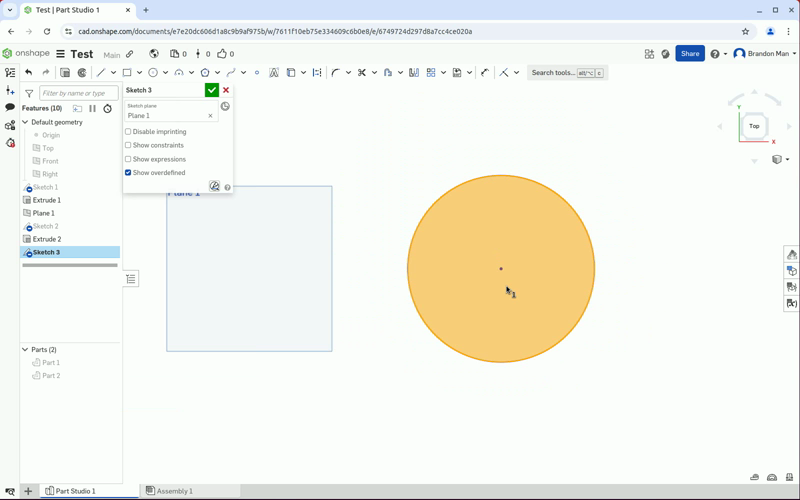
scroll(-6)
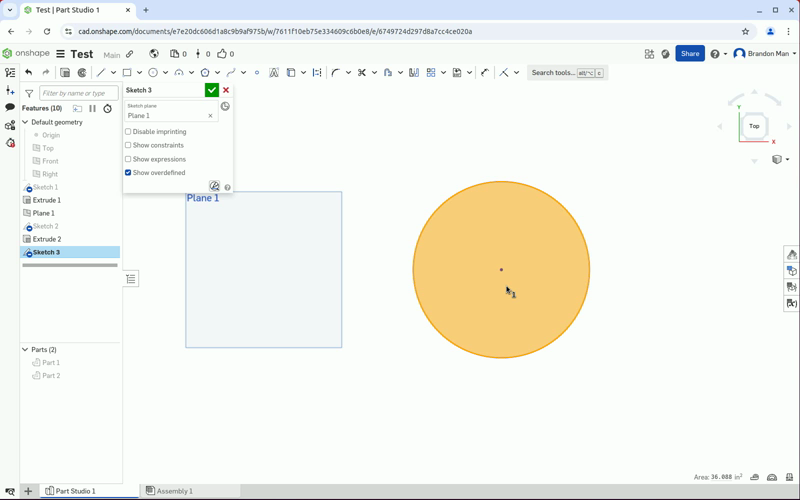
scroll(-6)
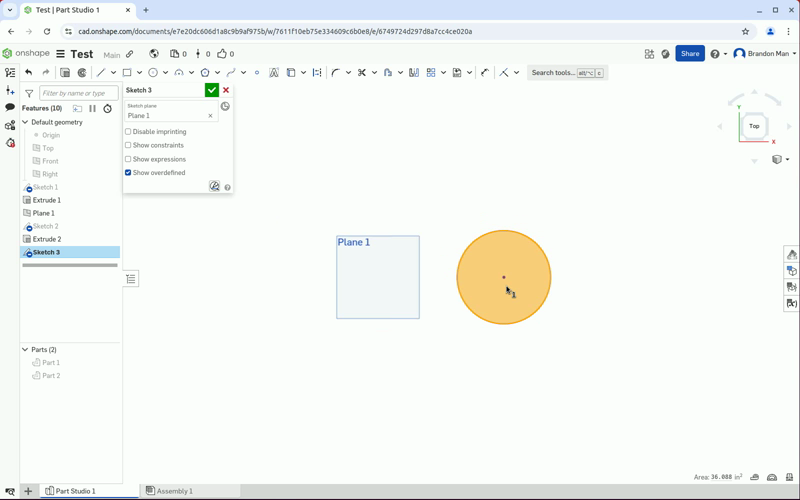
scroll(-6)
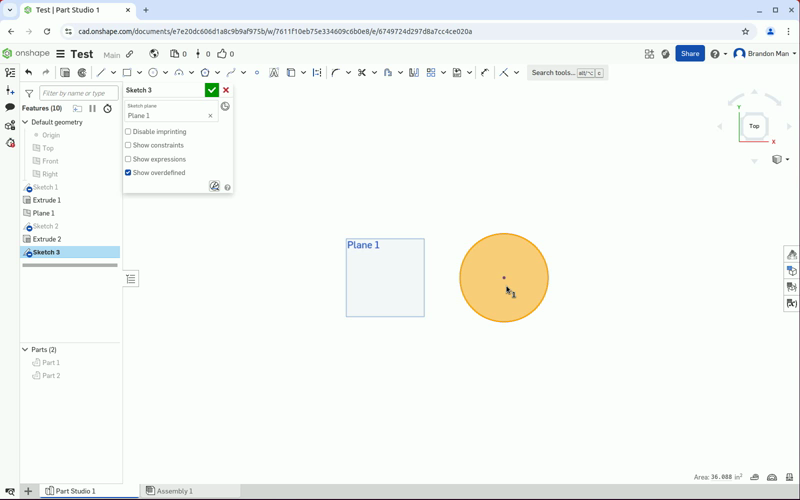
scroll(-6)
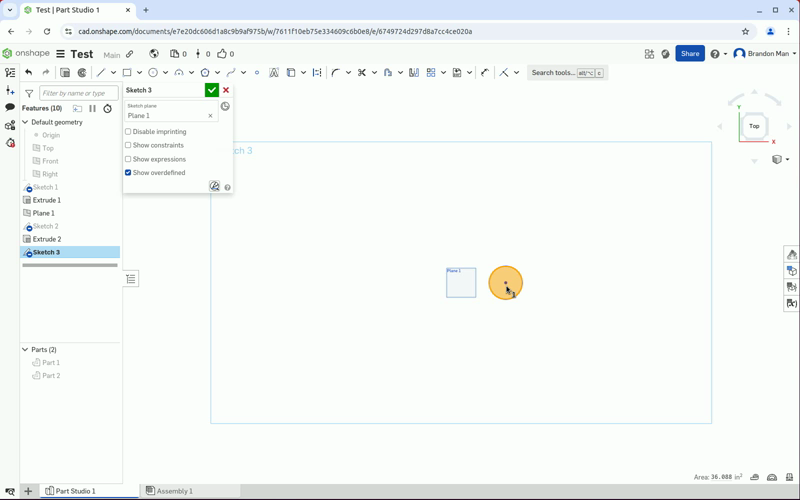
mouse_move(73, 352)
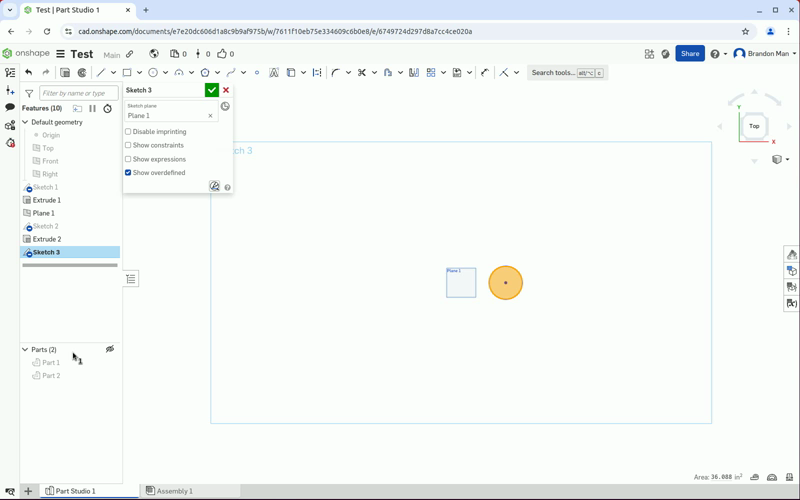
key(shift+y)
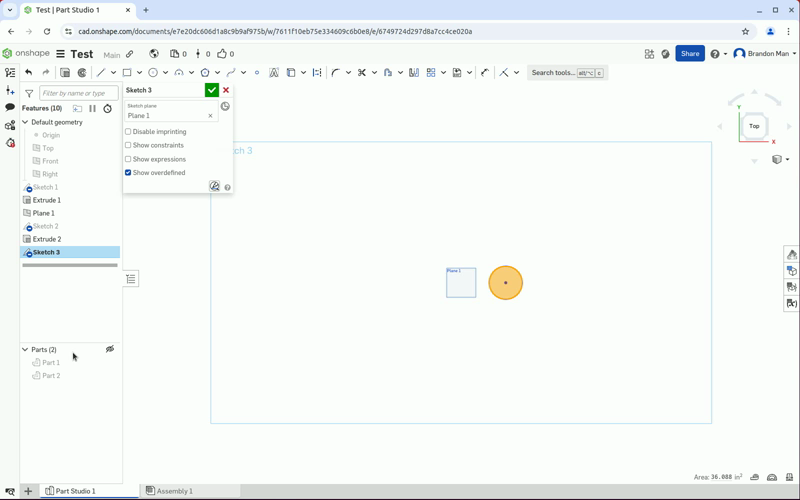
key(shift+e)
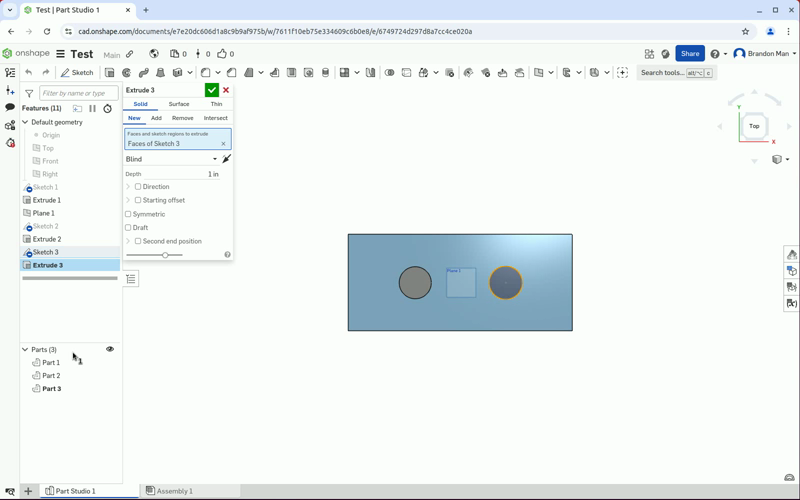
mouse_move(143, 106)
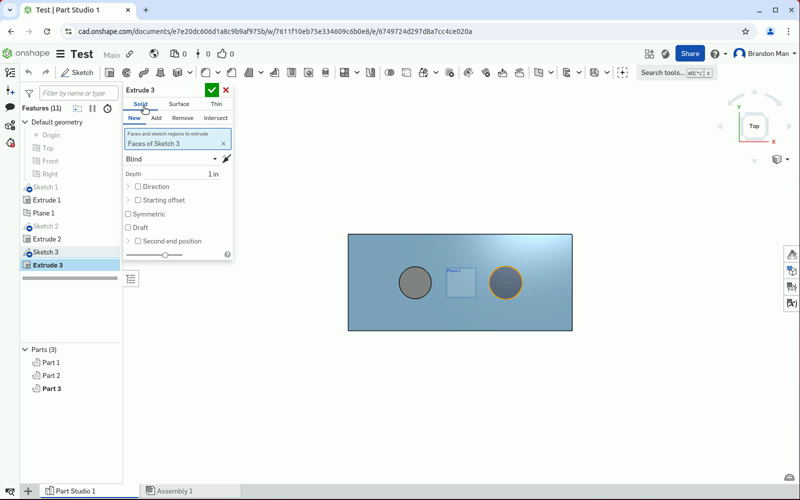
click(143, 106)
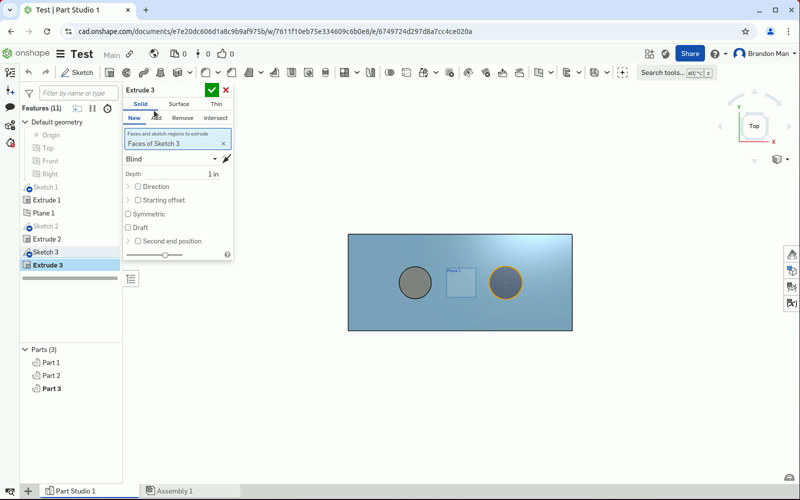
mouse_move(186, 120)
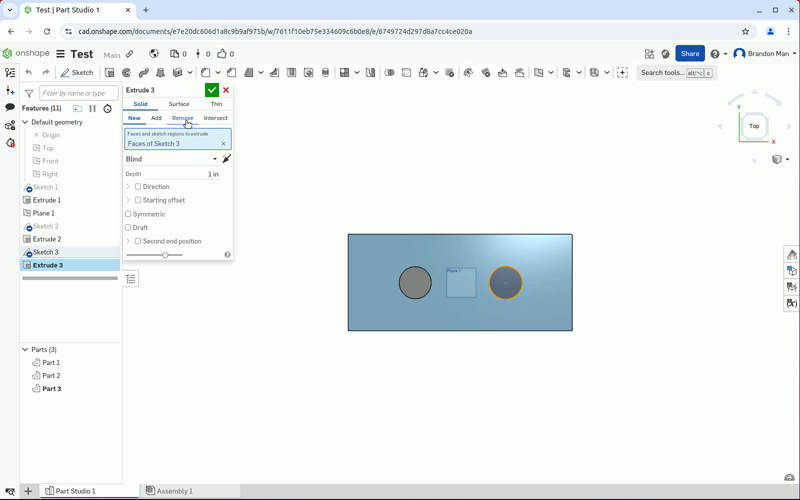
click(186, 120)
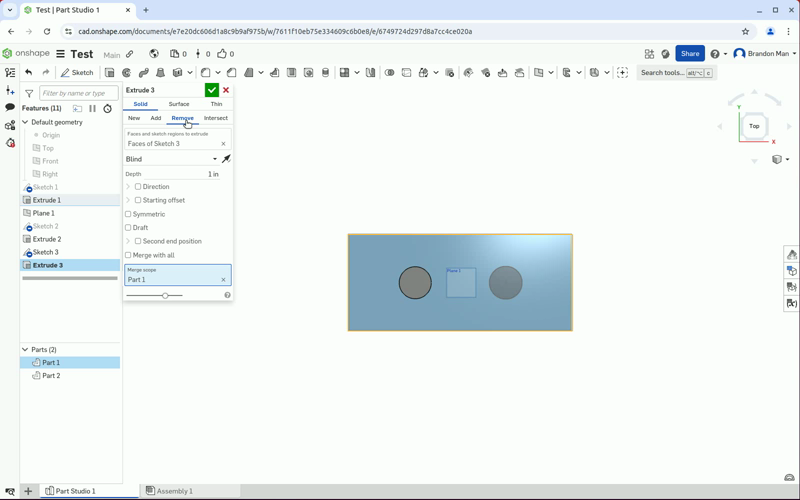
key(tab, 4)
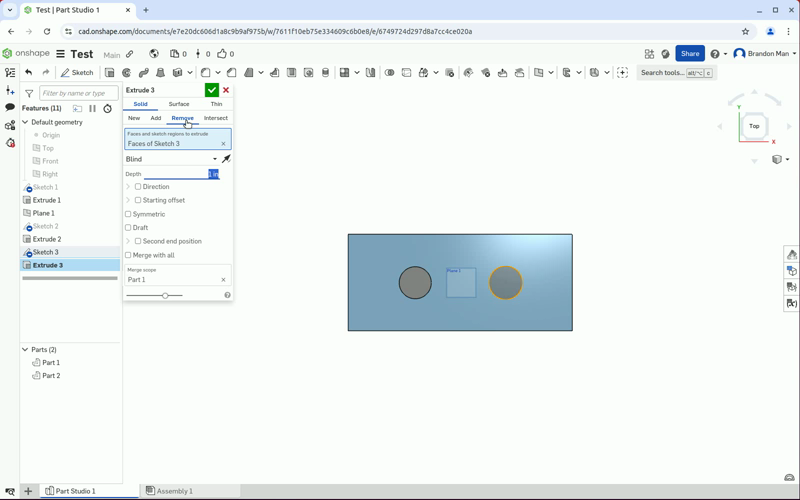
text(3.37)
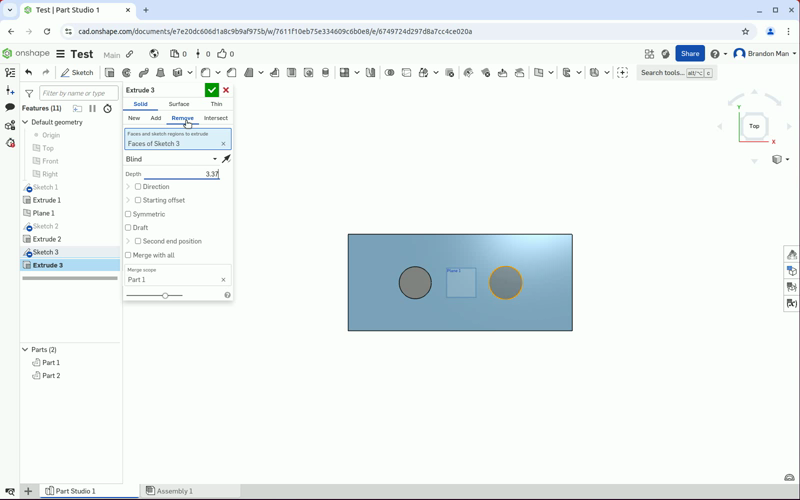
key(tab, 6)
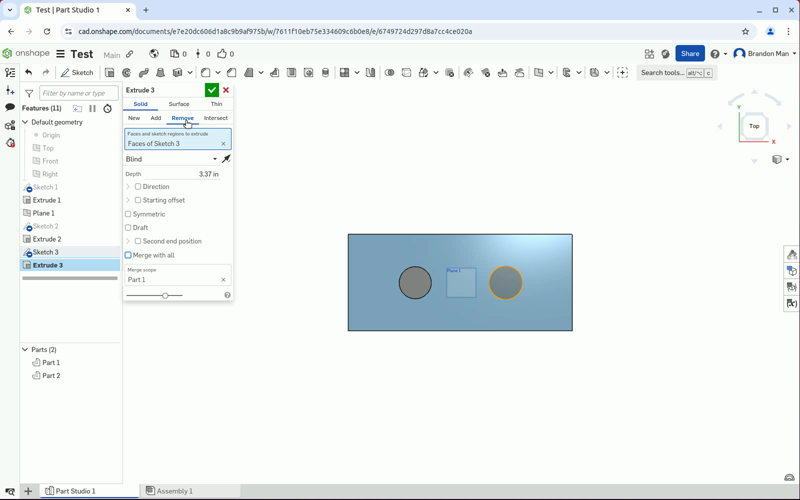
key(space)
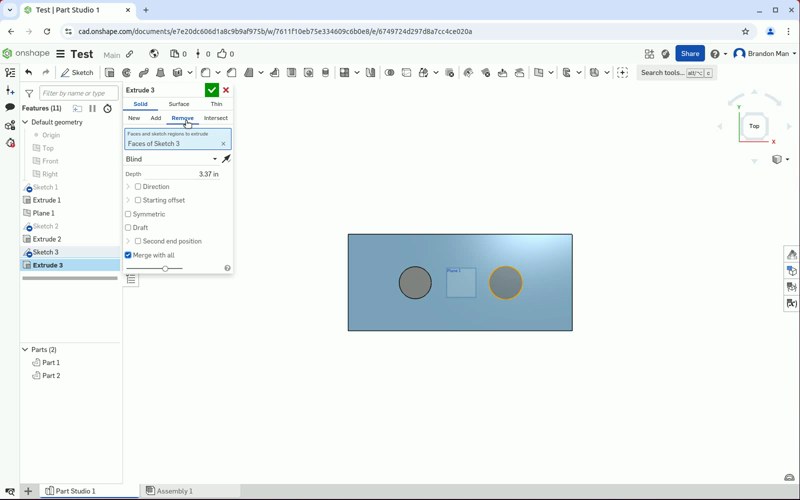
key(enter)
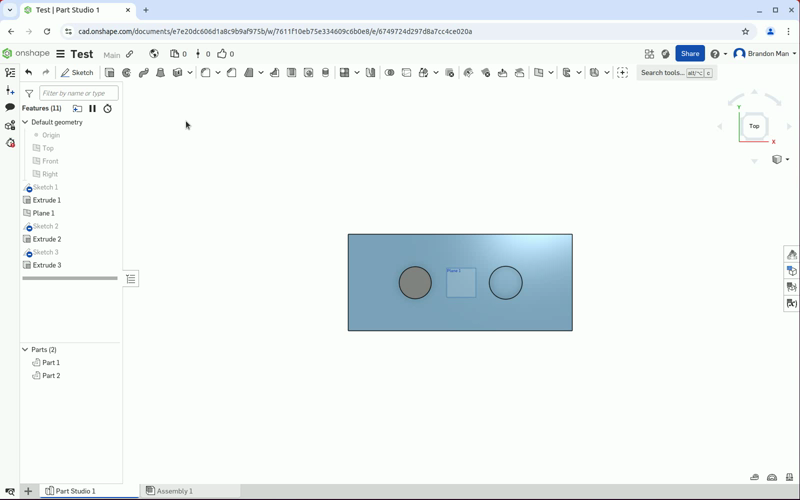
key(shift+h)
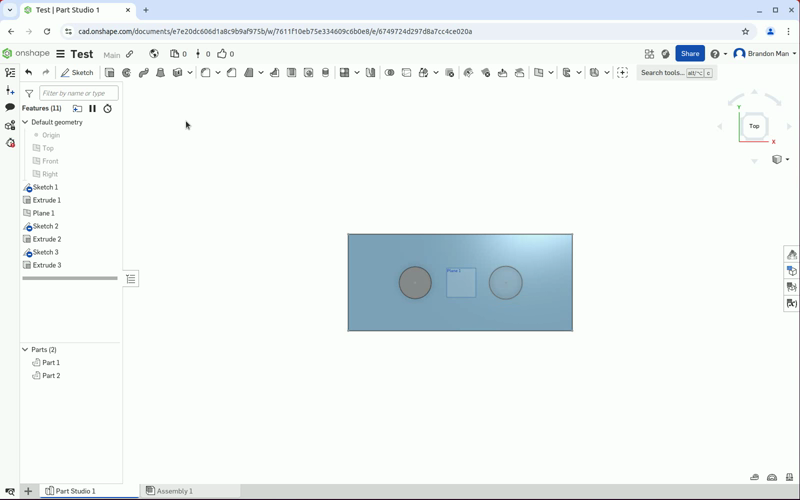
key(shift+h)
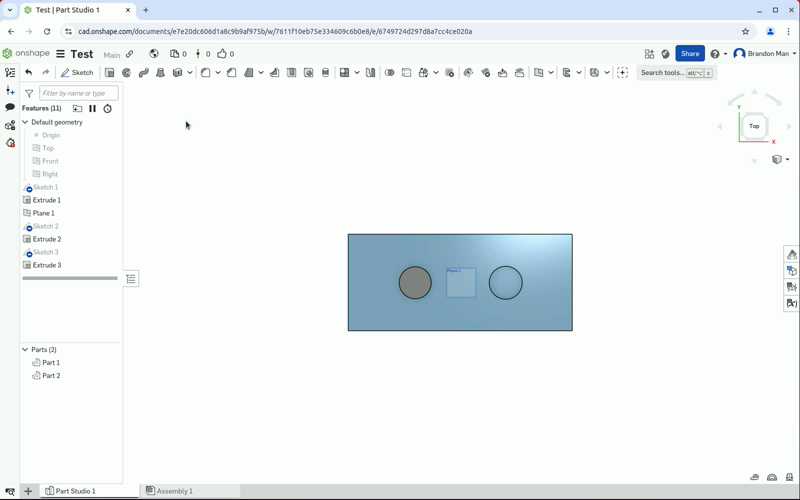
mouse_move(73, 189)
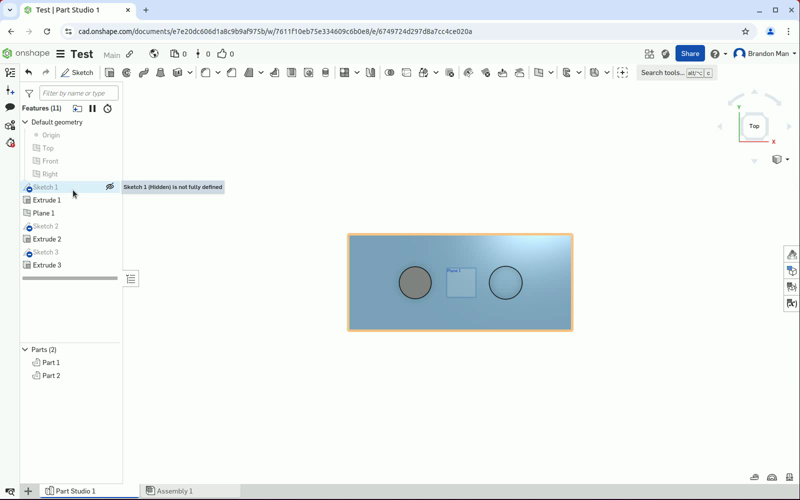
click(73, 189)
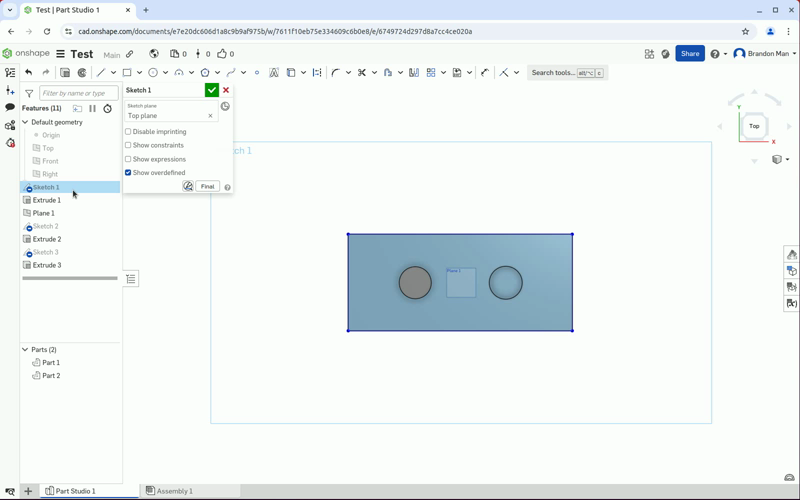
mouse_move(229, 92)
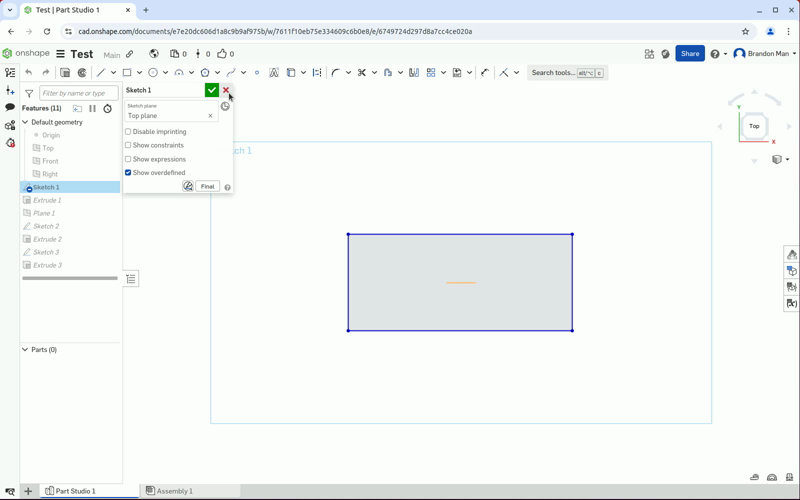
click(229, 92)
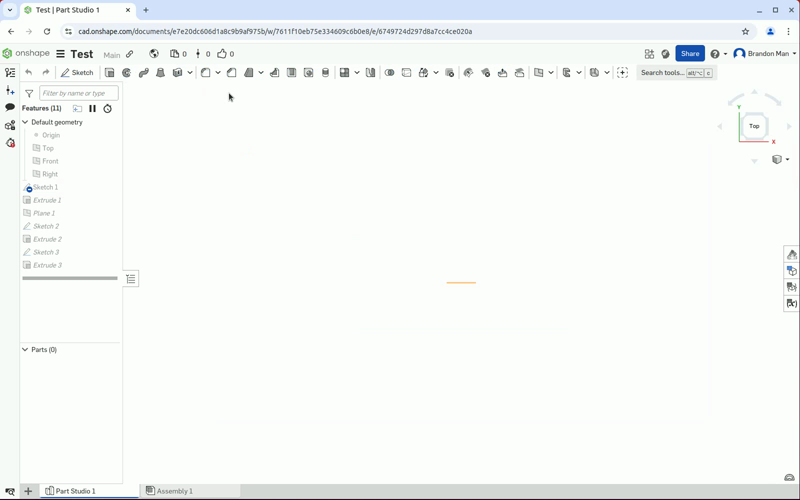
key(shift+s)
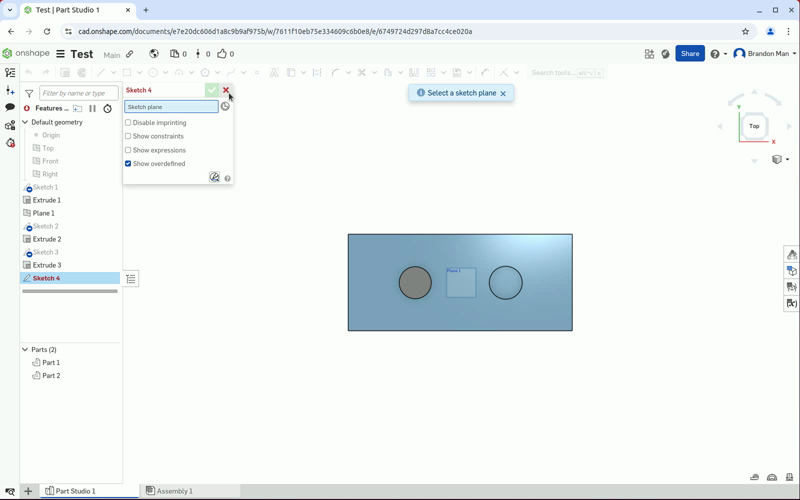
mouse_move(73, 215)
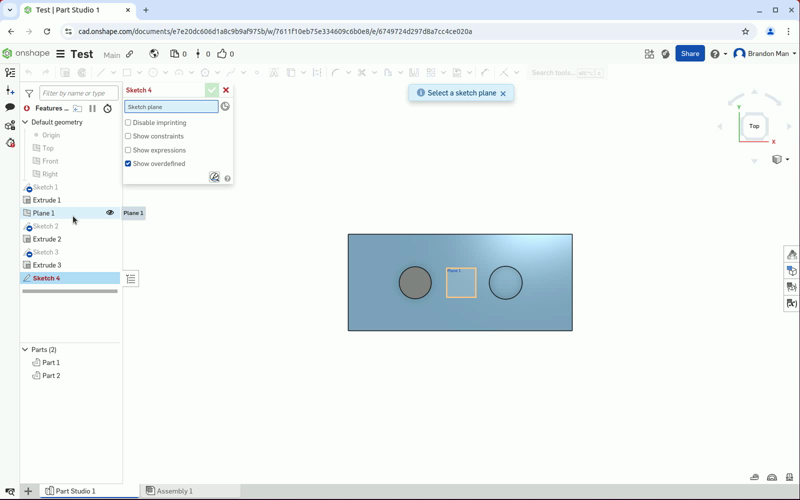
click(73, 215)
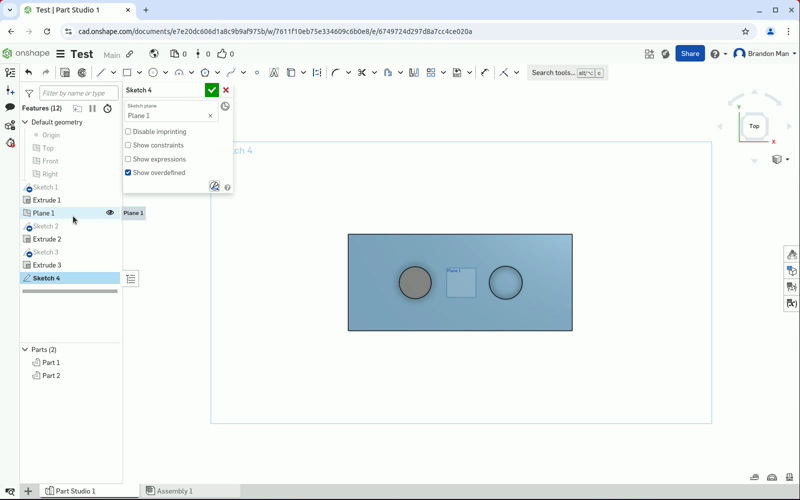
mouse_move(73, 352)
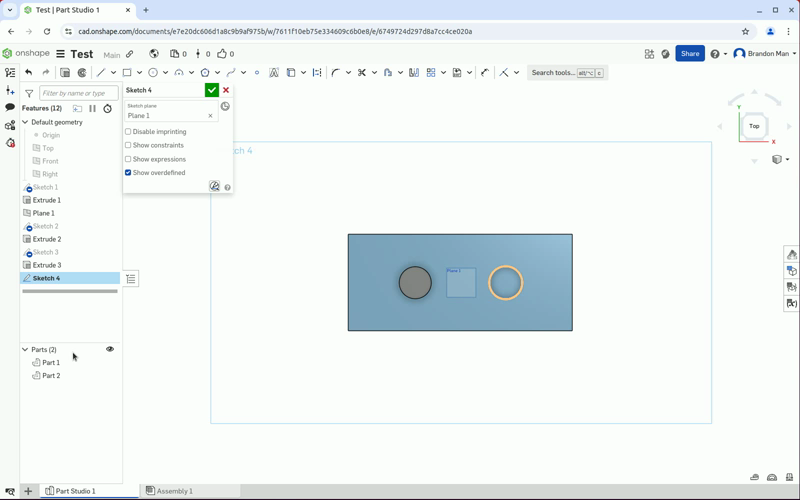
key(y)
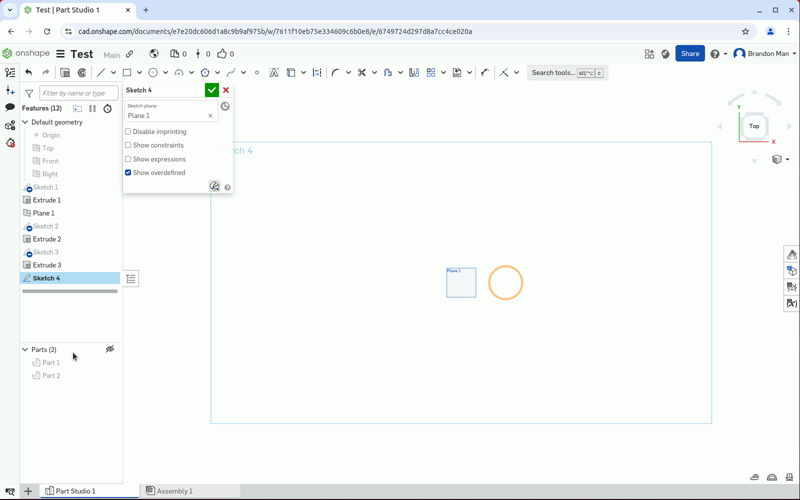
key(c)
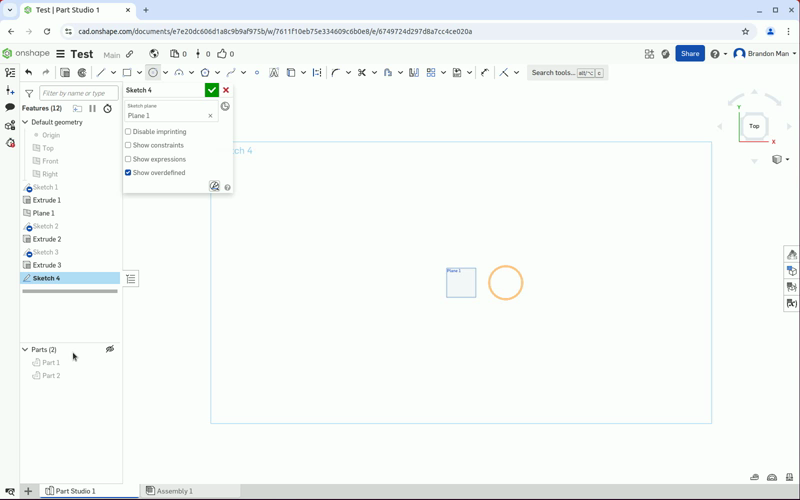
key_down(shift)
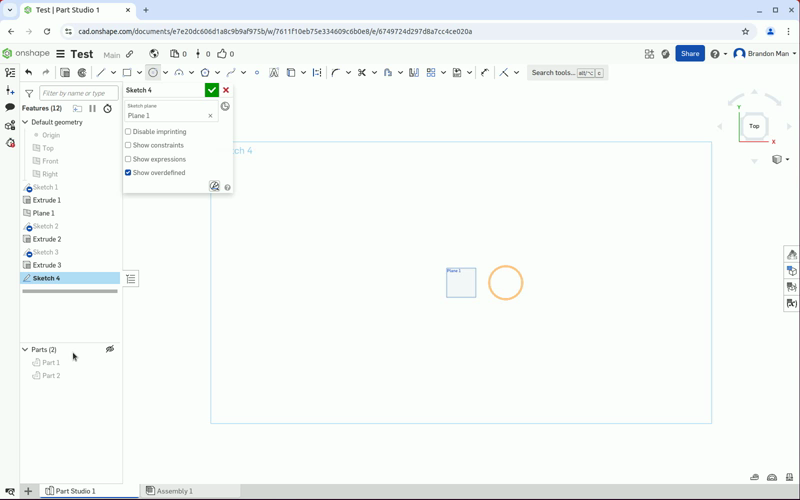
mouse_move(460, 282)
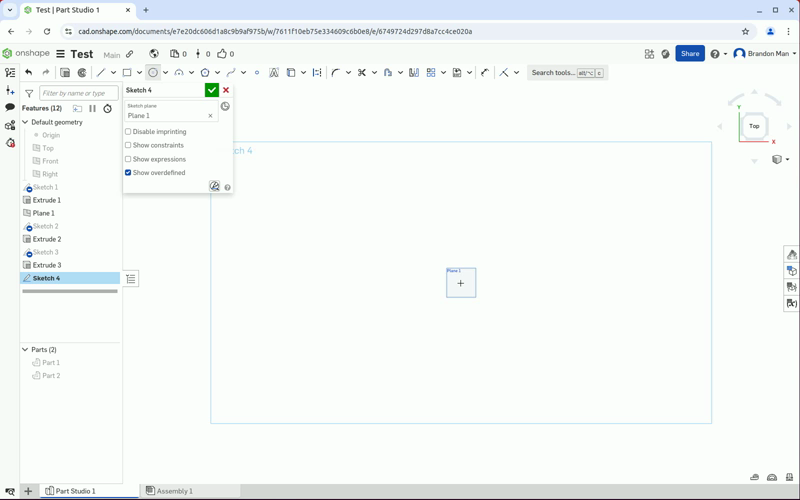
click(460, 282)
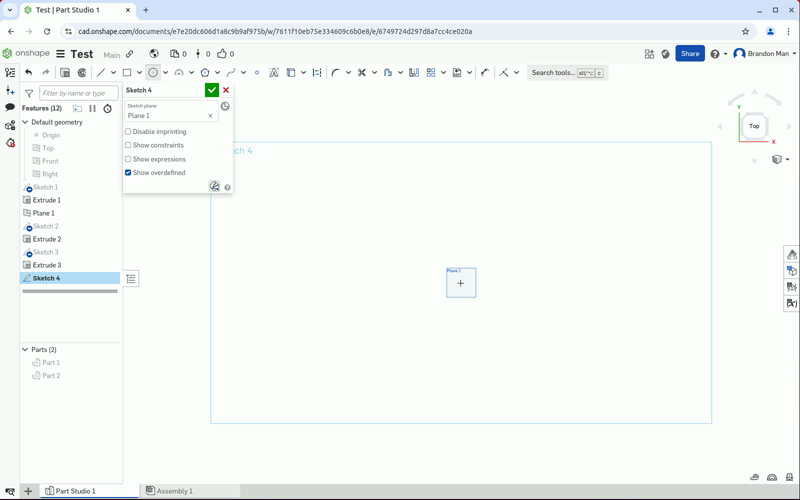
key_up(shift)
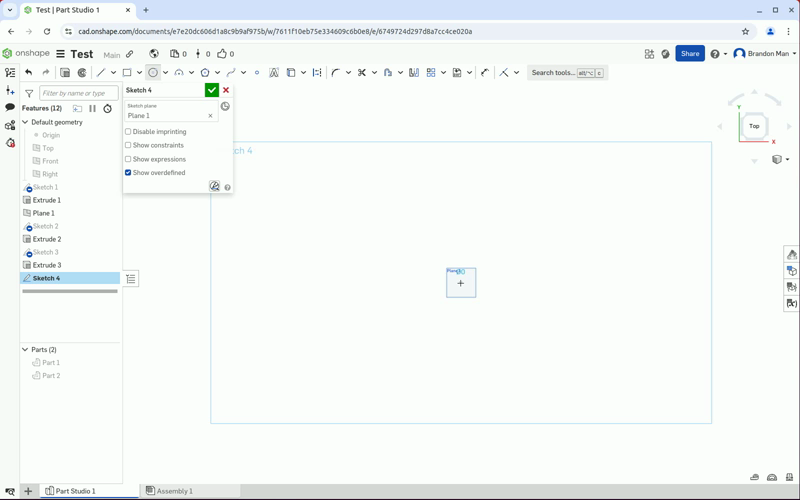
mouse_move(477, 282)
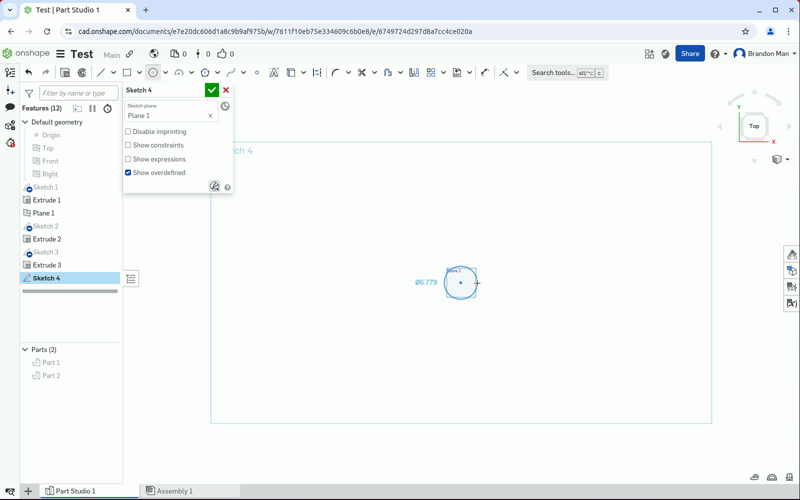
click(477, 282)
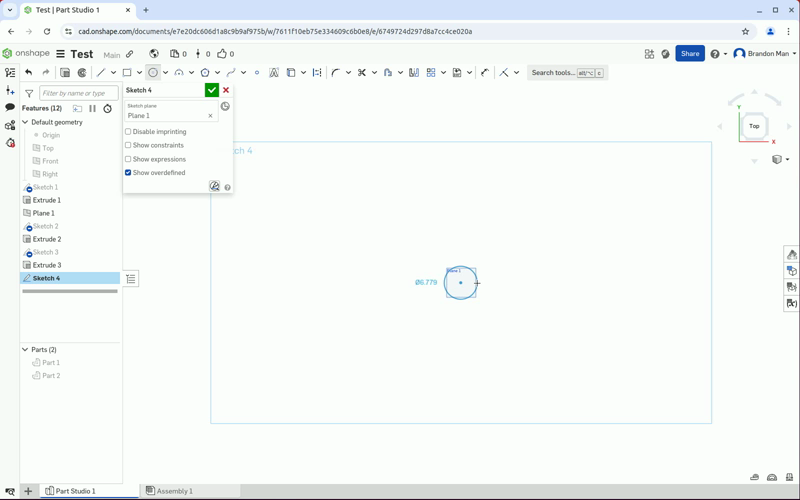
key(esc)
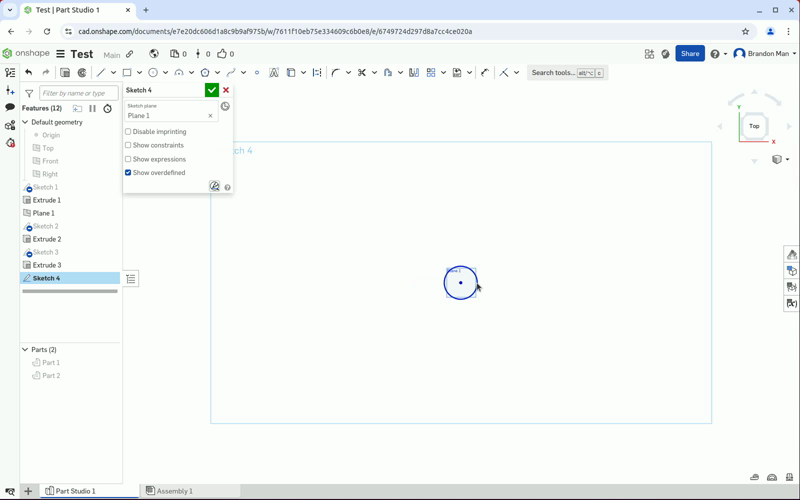
mouse_move(451, 292)
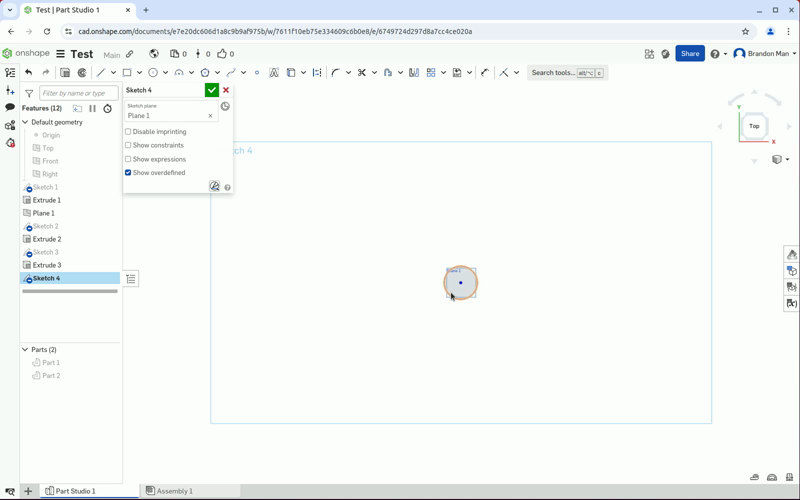
scroll(6)
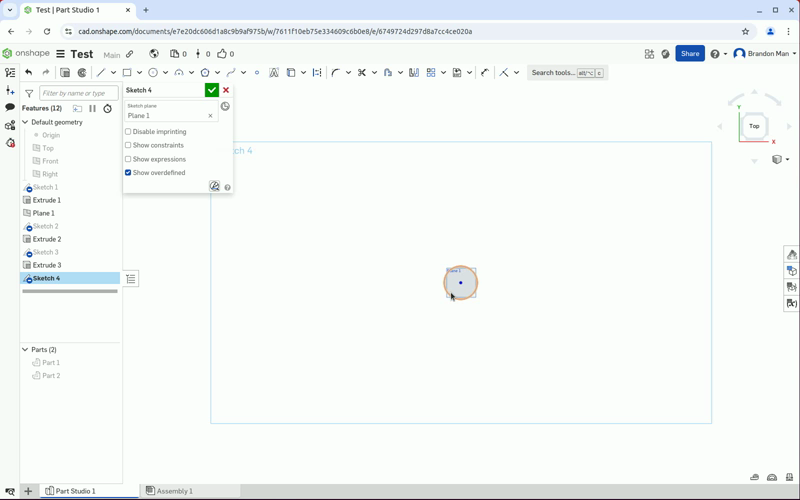
scroll(6)
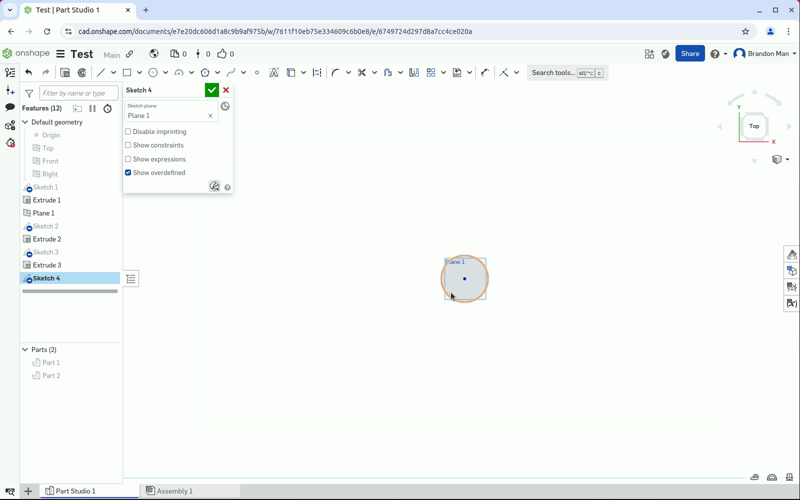
scroll(6)
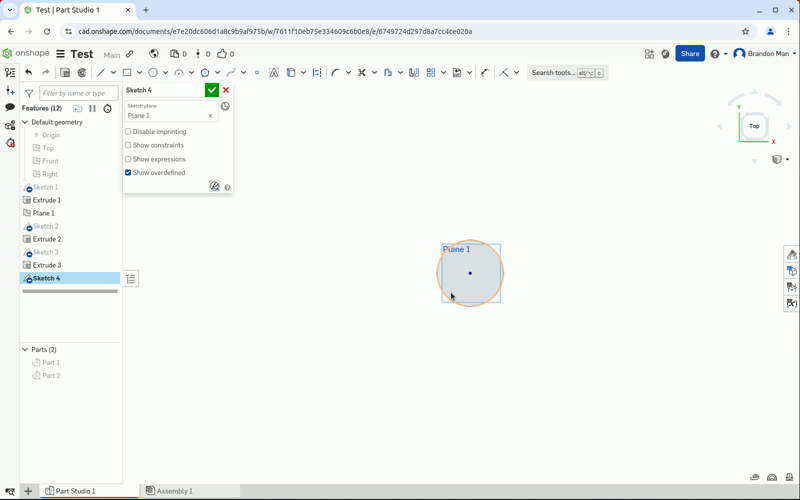
scroll(6)
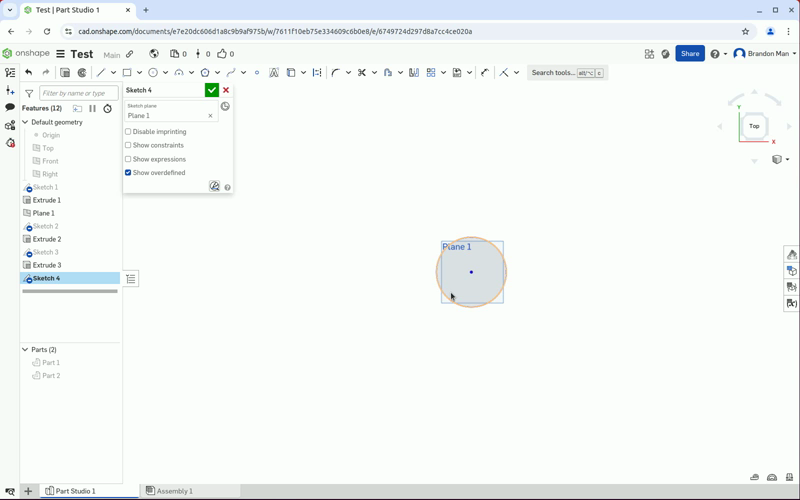
scroll(6)
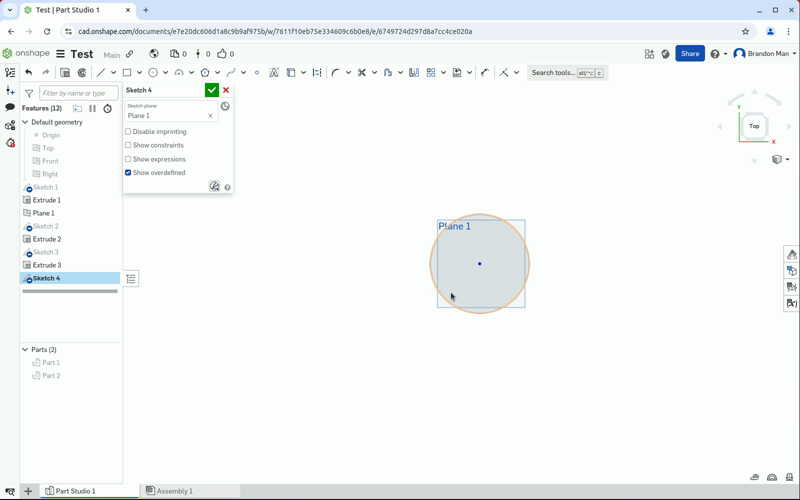
scroll(6)
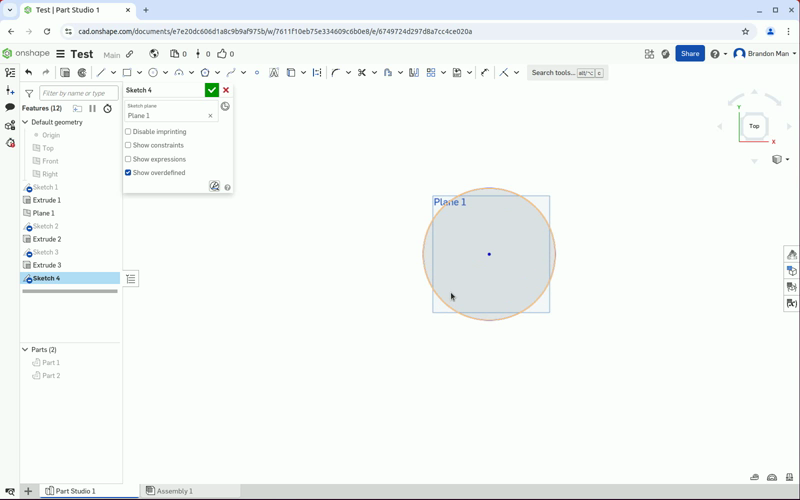
scroll(6)
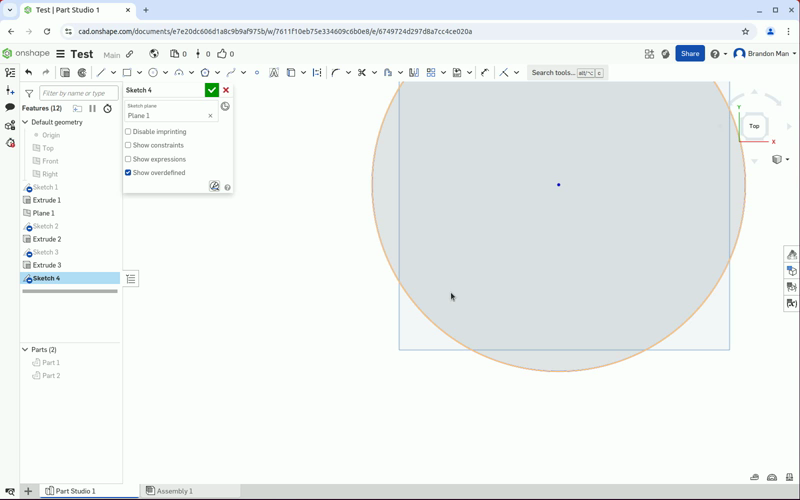
click(451, 292)
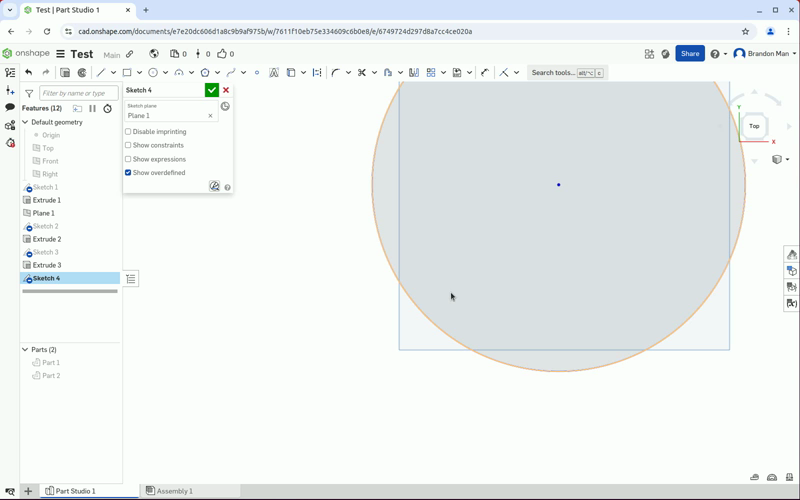
scroll(-6)
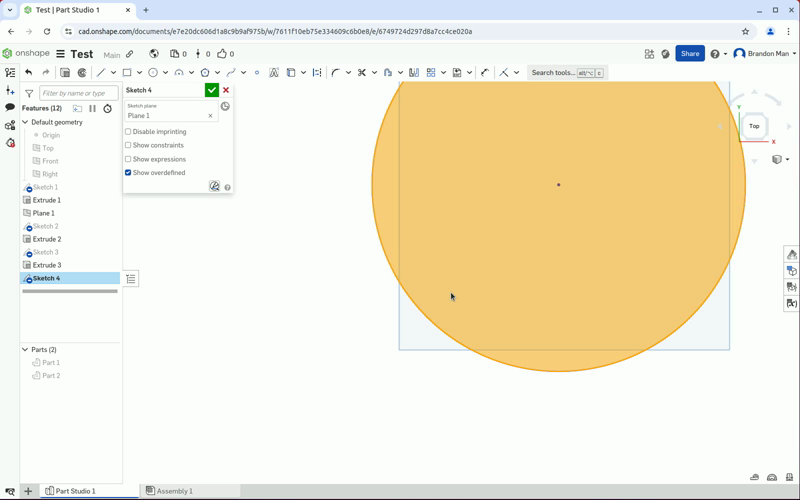
scroll(-6)
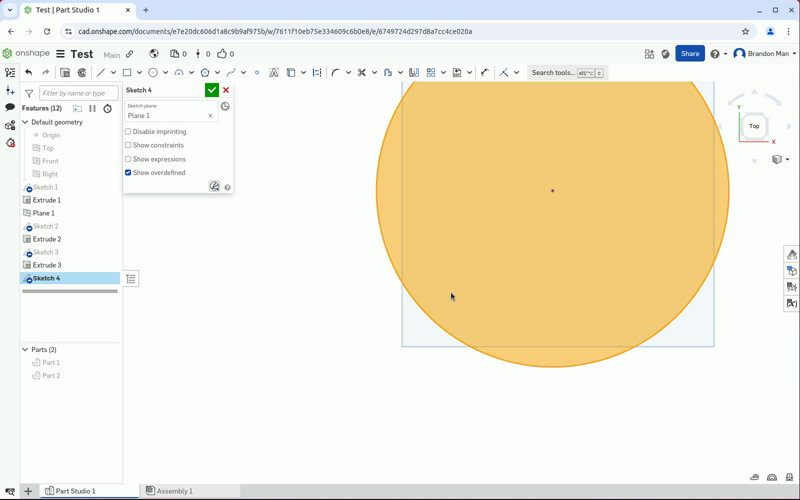
scroll(-6)
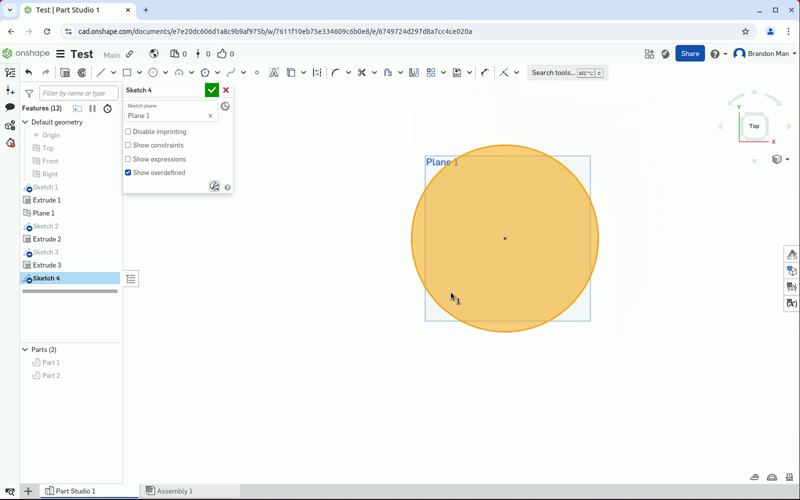
scroll(-6)
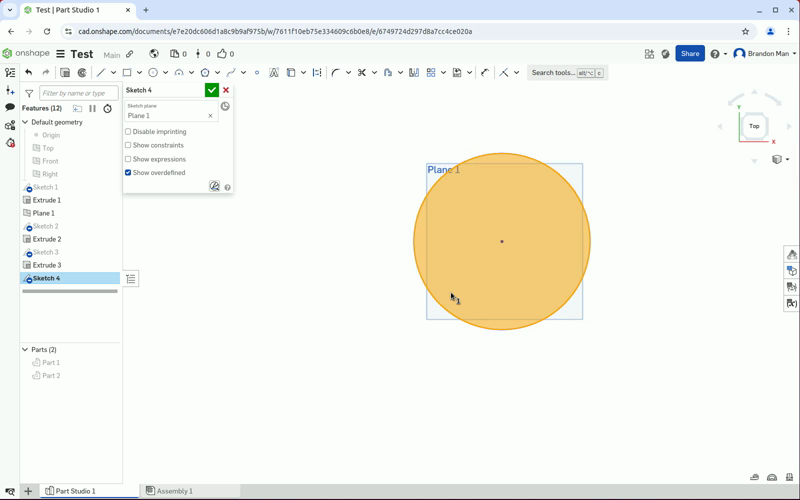
scroll(-6)
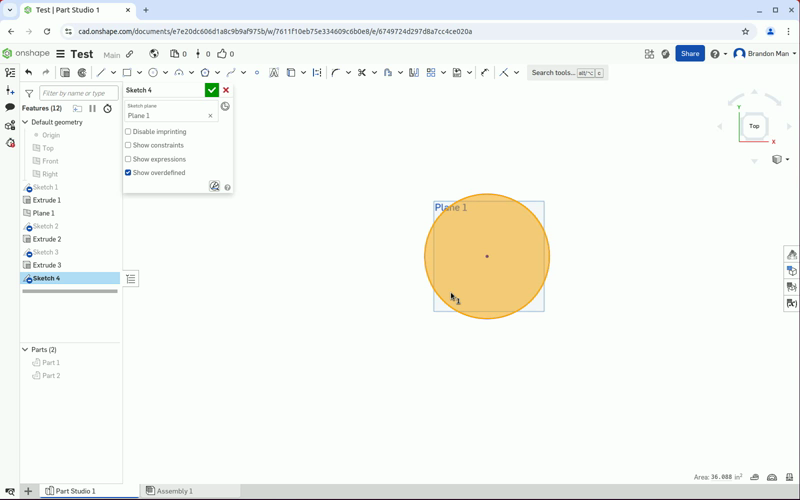
scroll(-6)
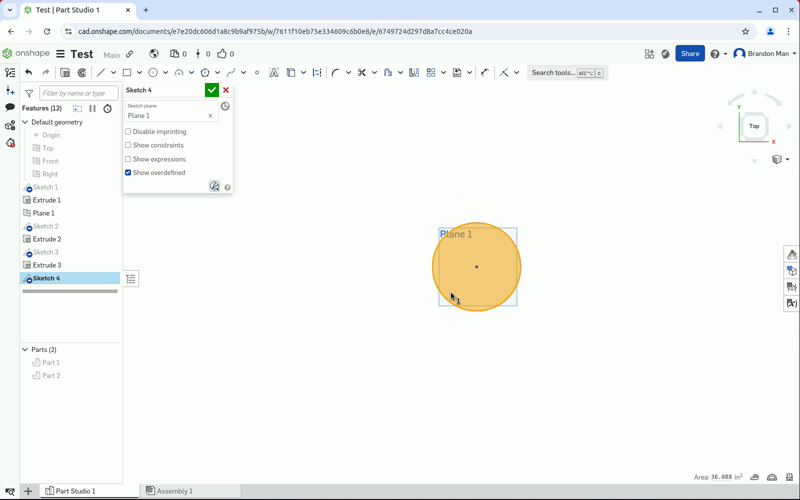
scroll(-6)
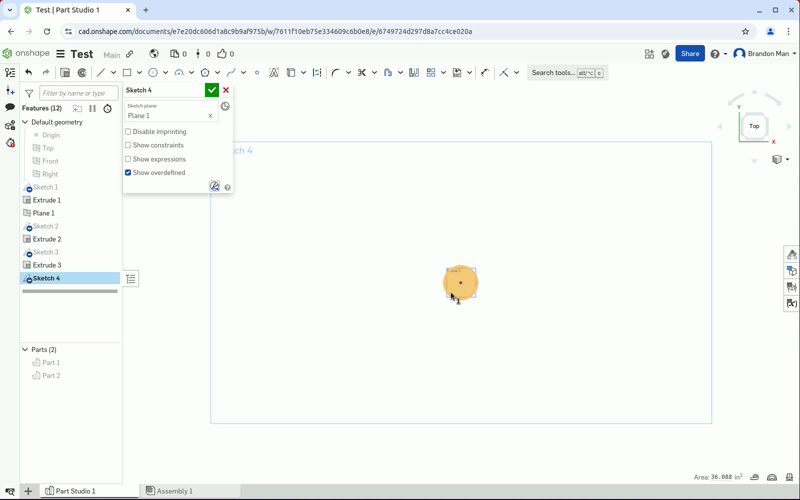
mouse_move(73, 352)
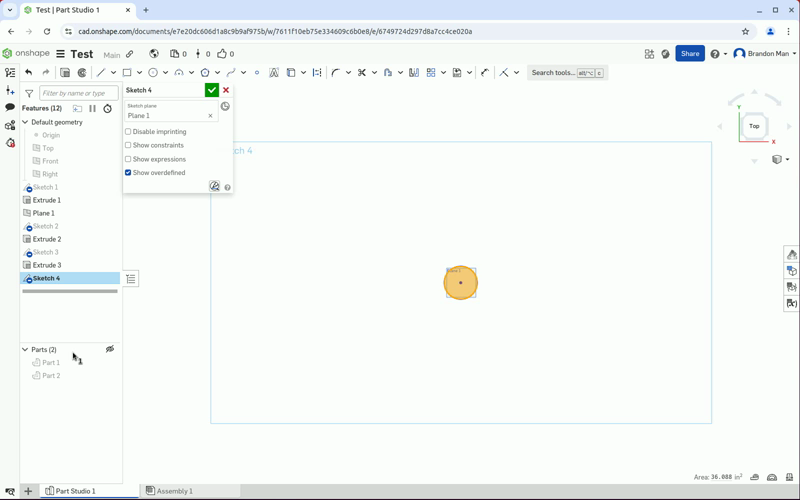
key(shift+y)
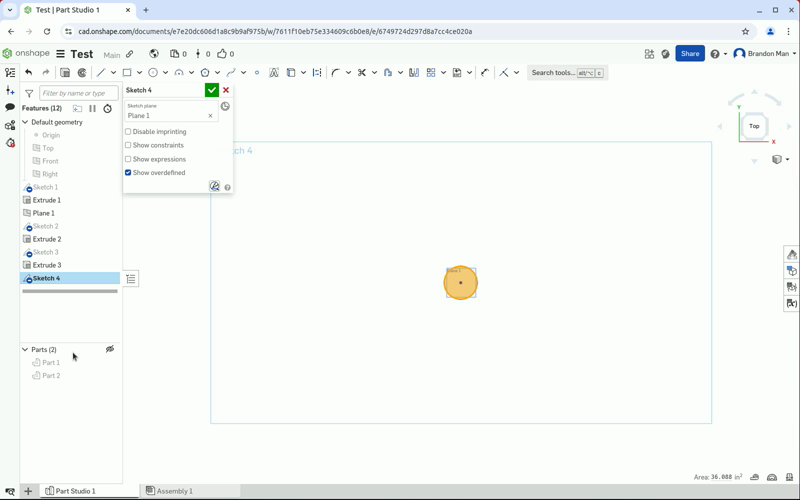
key(shift+e)
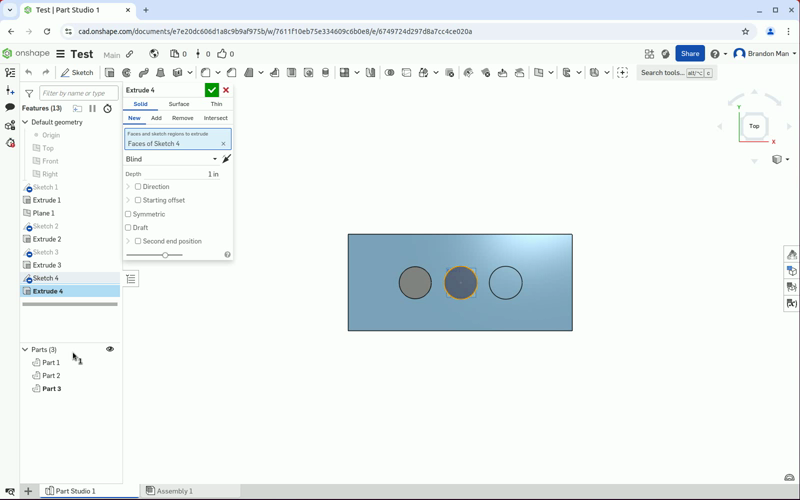
mouse_move(143, 106)
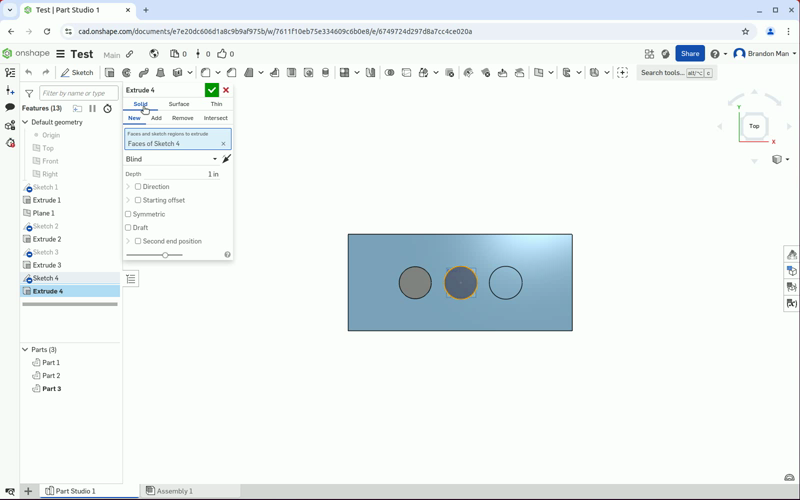
click(143, 106)
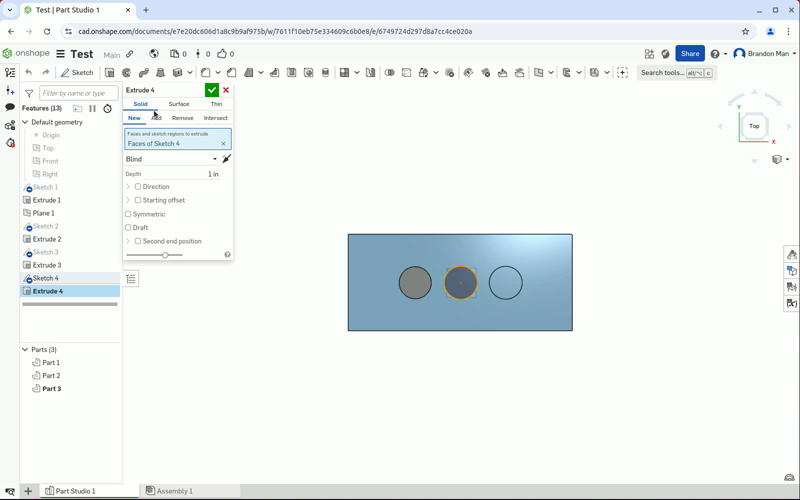
mouse_move(186, 120)
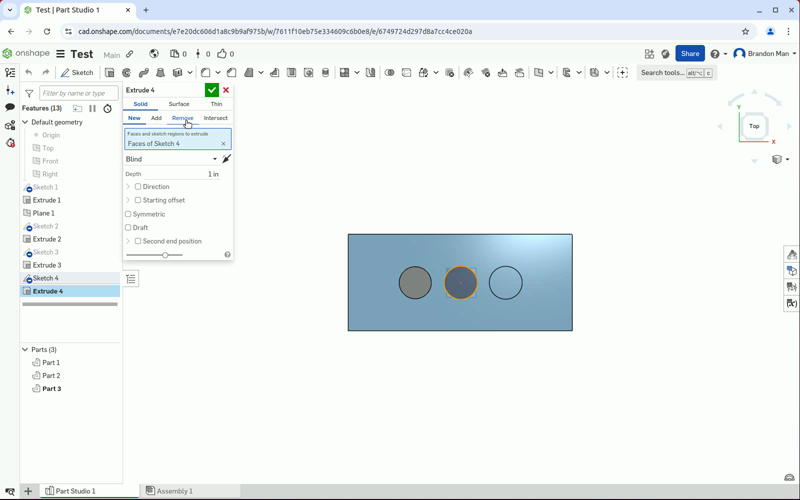
click(186, 120)
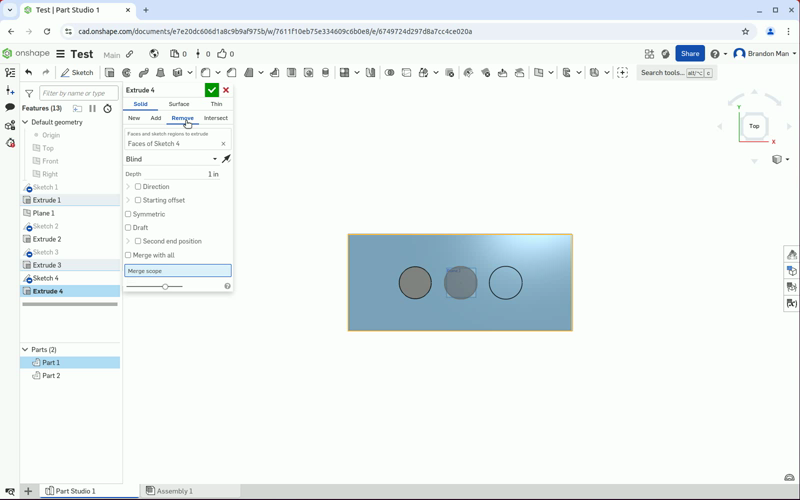
key(tab, 4)
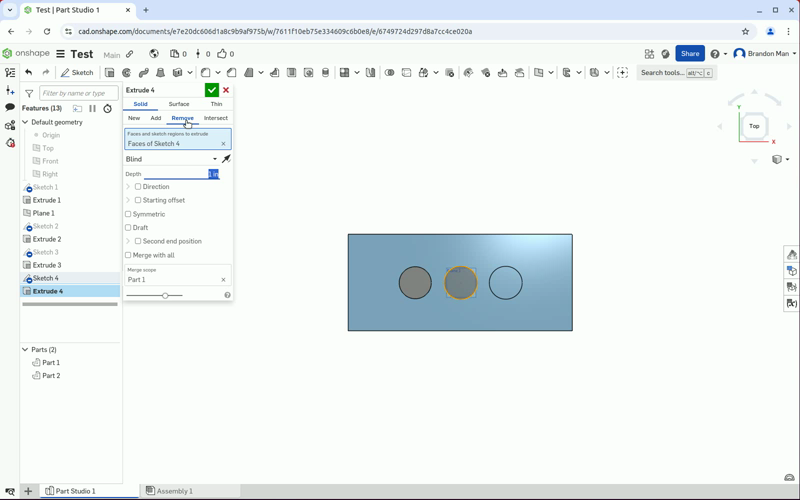
text(24.071)
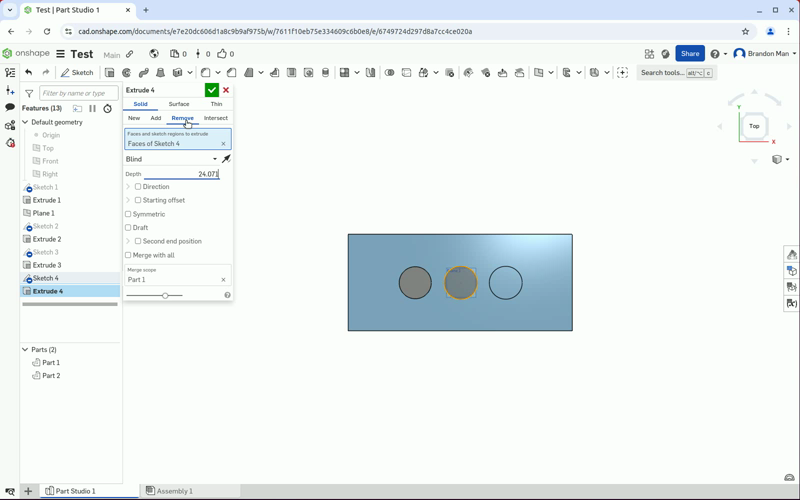
key(tab, 6)
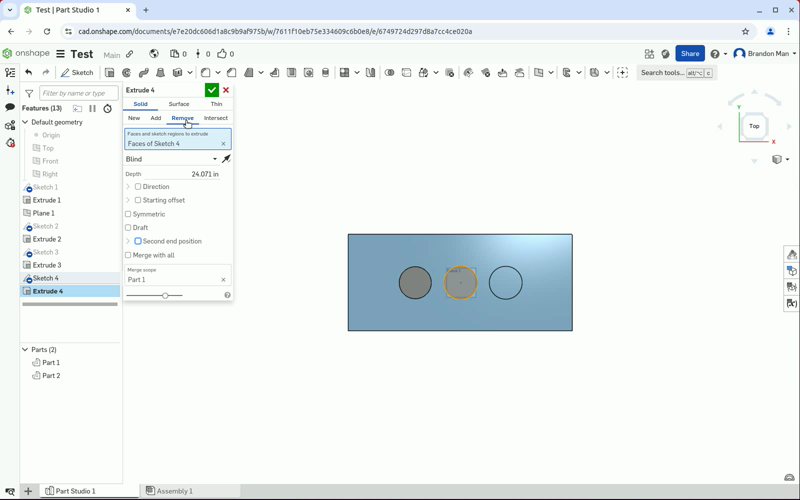
key(space)
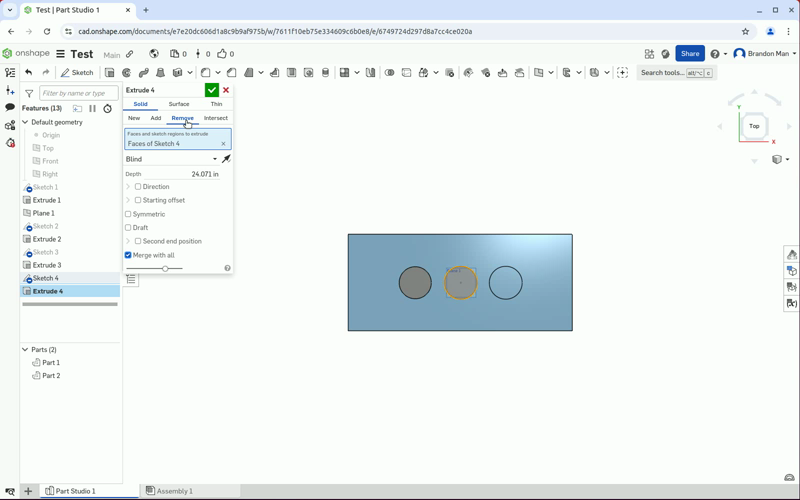
key(enter)
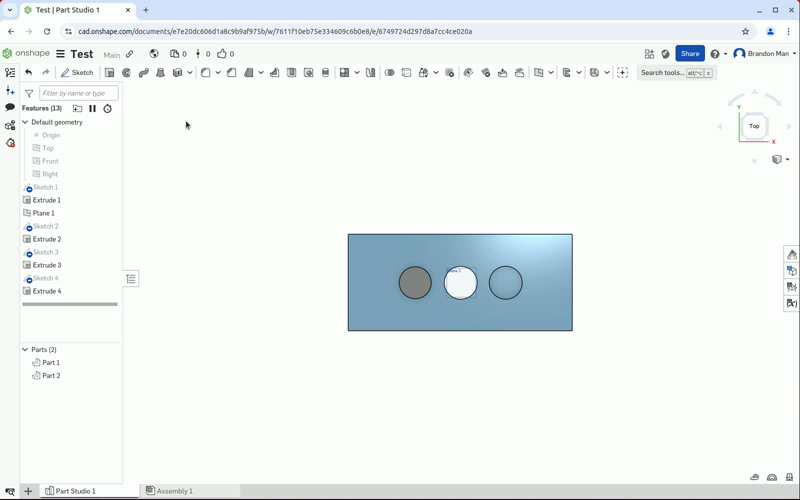
key(shift+h)
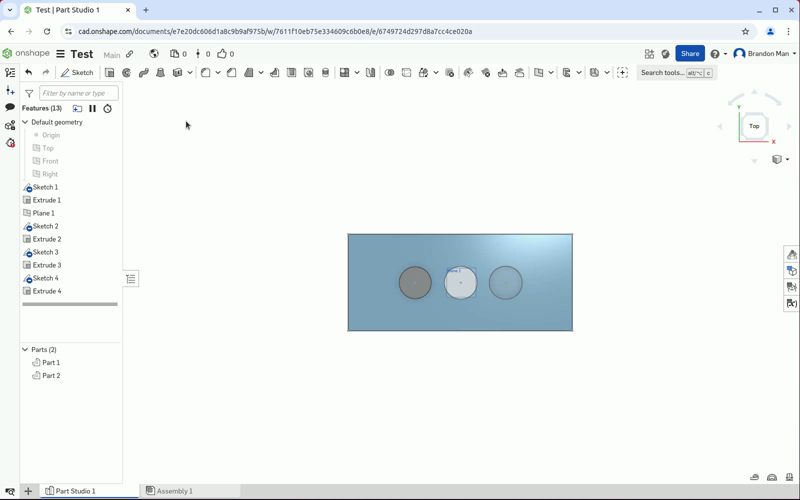
key(shift+h)
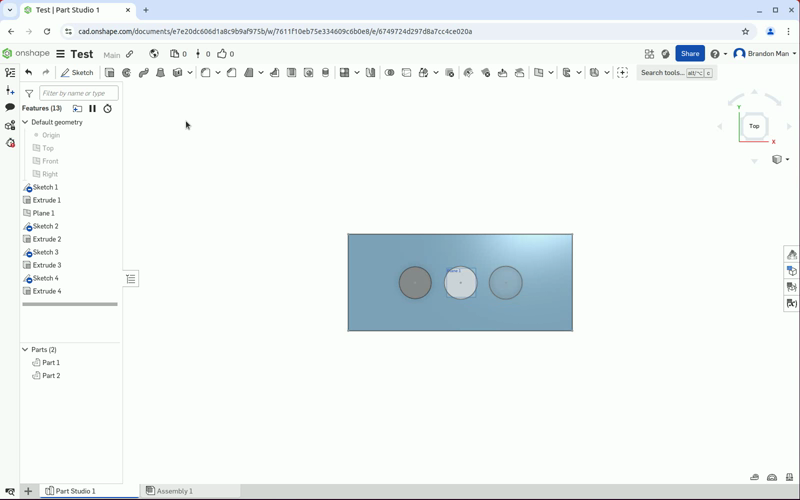
key(shift+7)
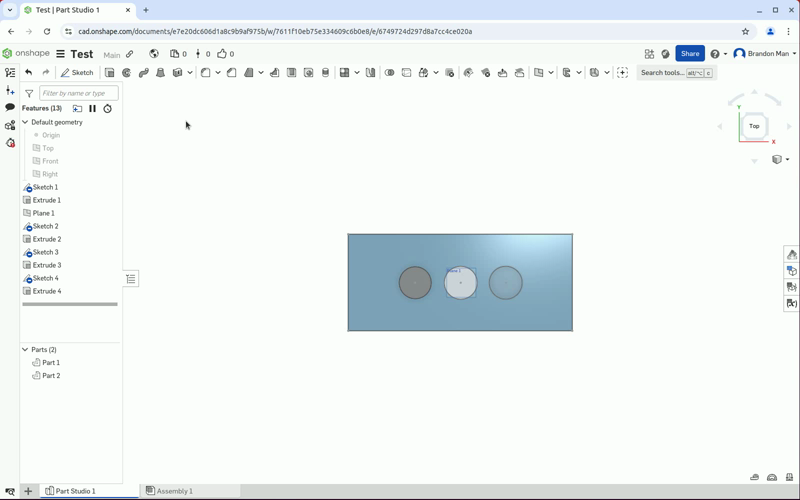
key(up, 3)
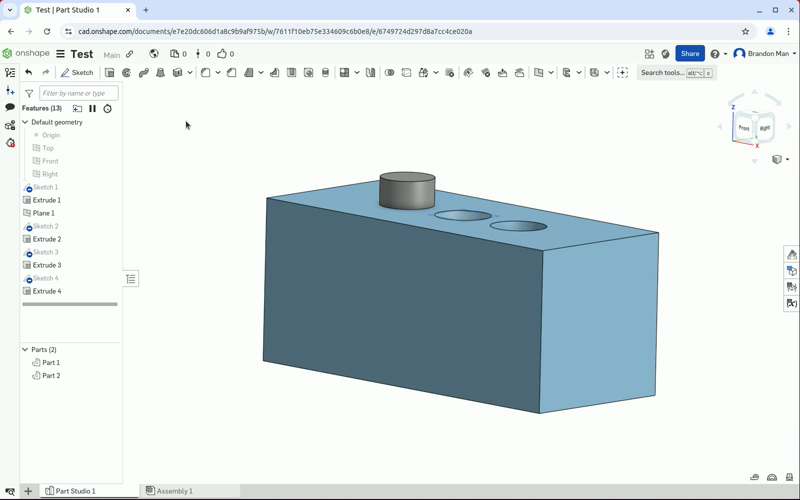
key(left, 3)
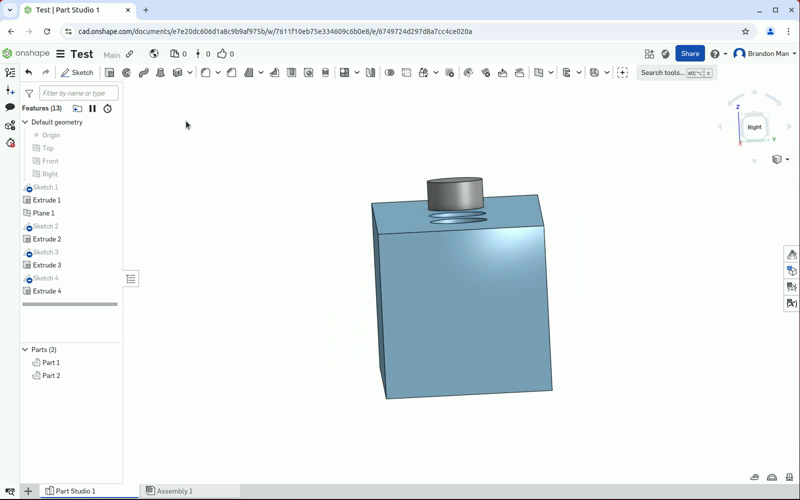
key(right, 3)
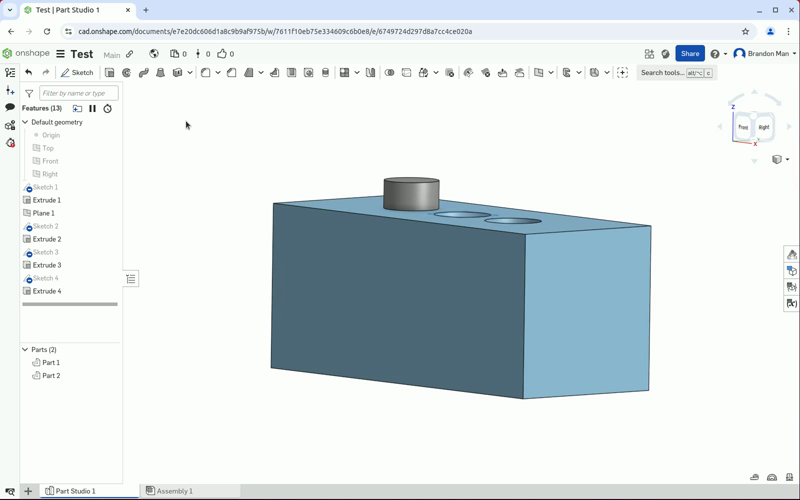
key(down, 3)
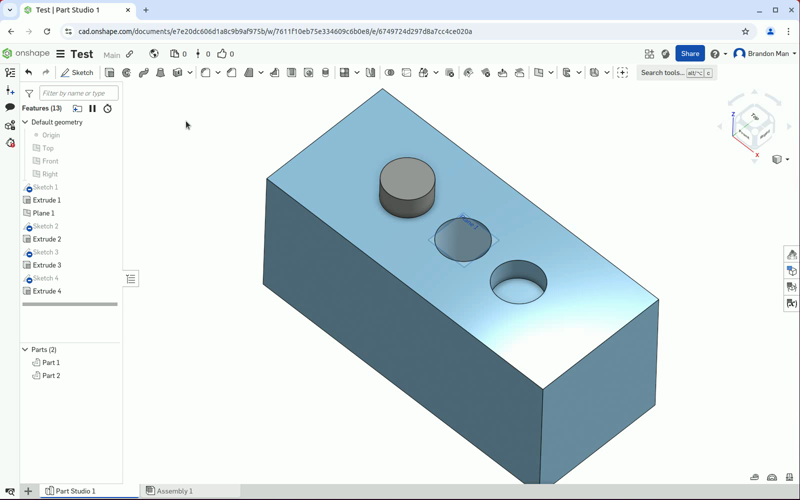
mouse_move(73, 189)
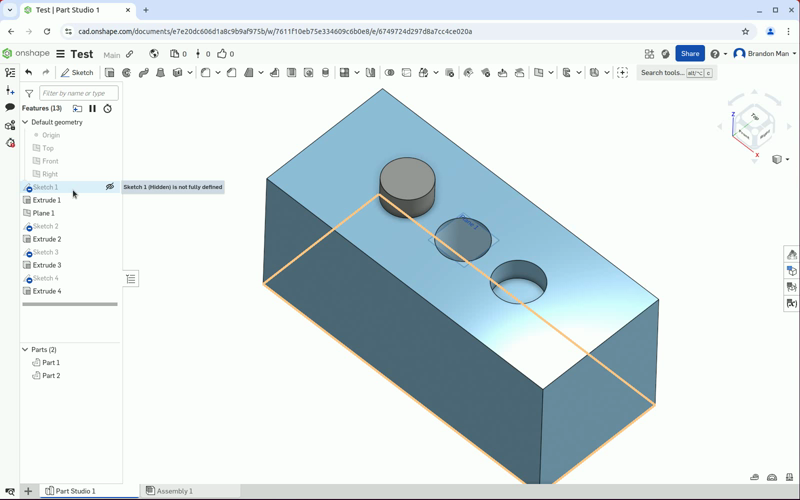
click(73, 189)